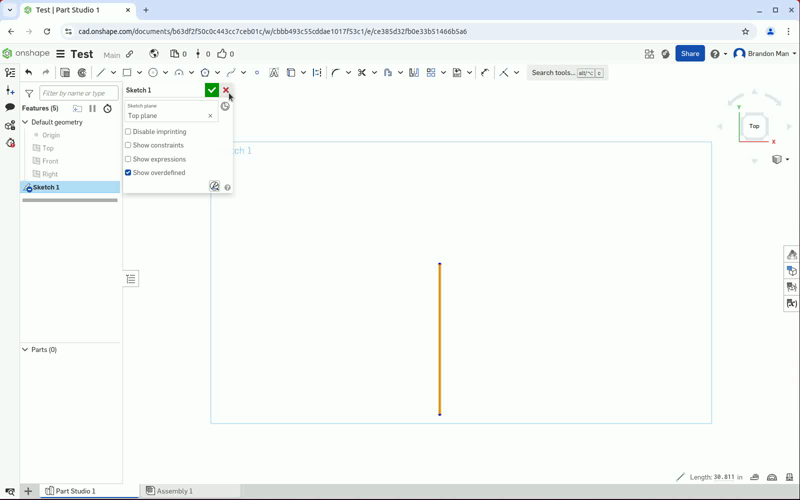
key(shift+h)
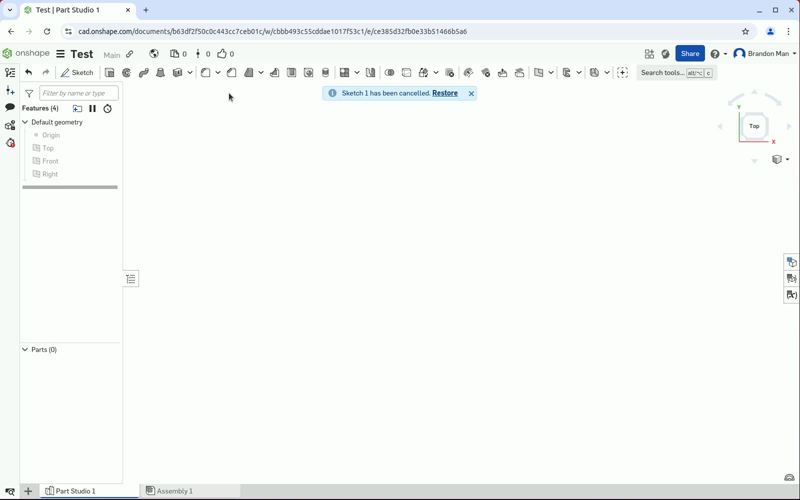
mouse_move(73, 352)
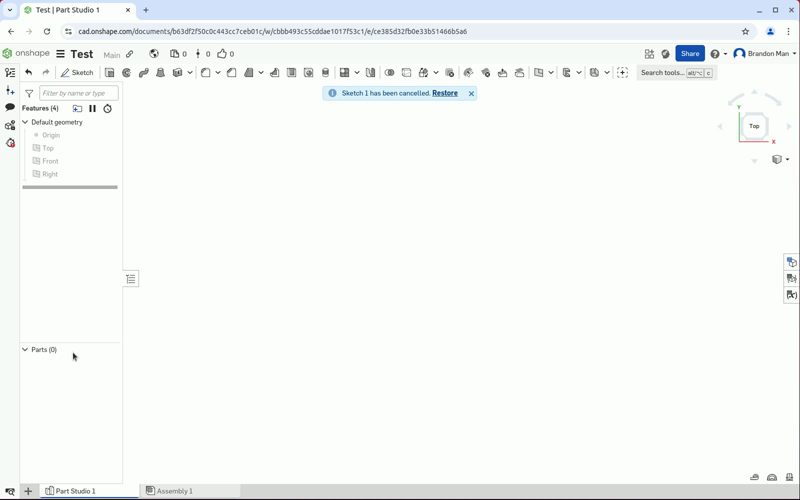
key(y)
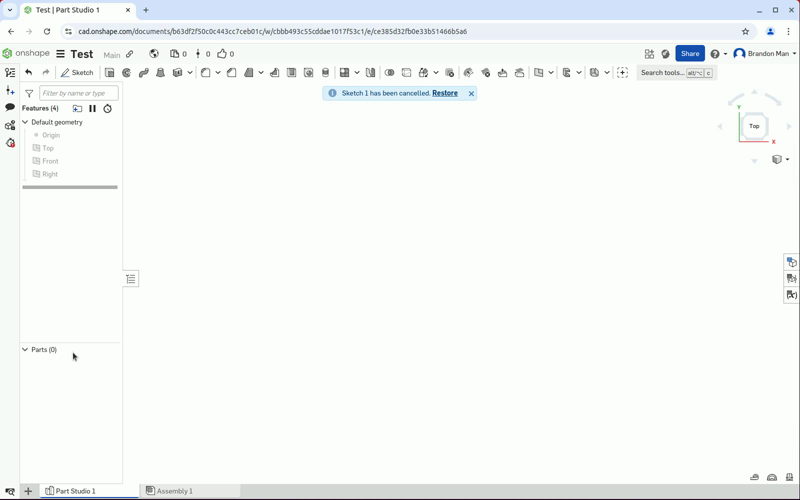
key(shift+p)
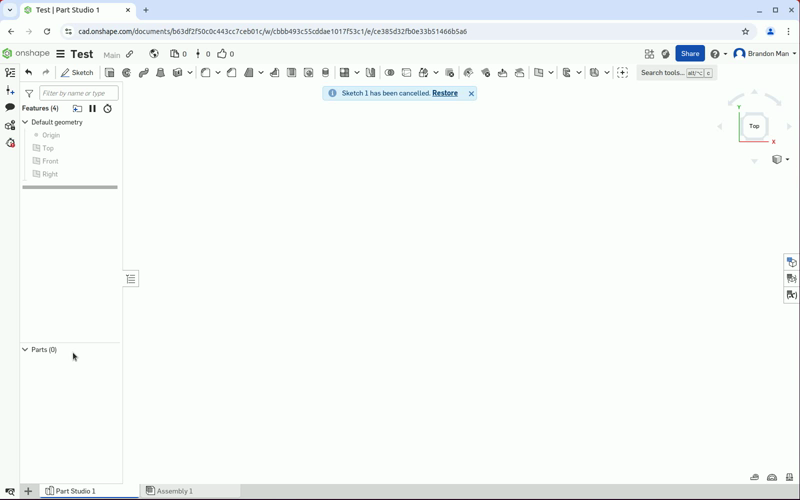
key(space)
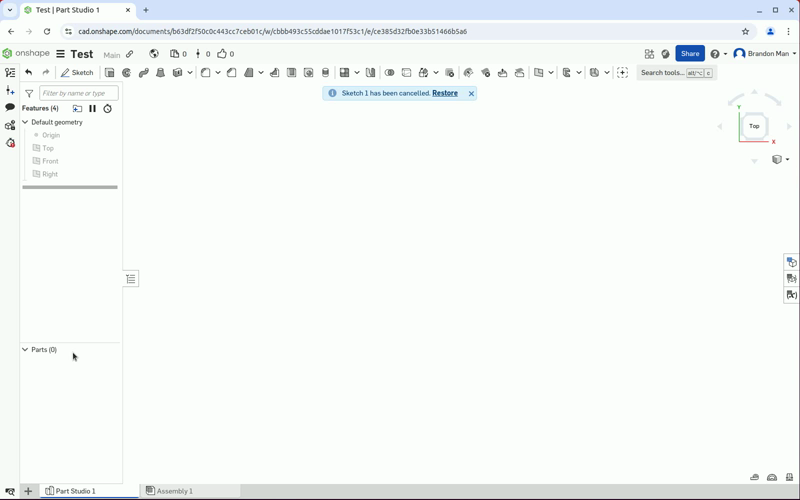
key_down(shift)
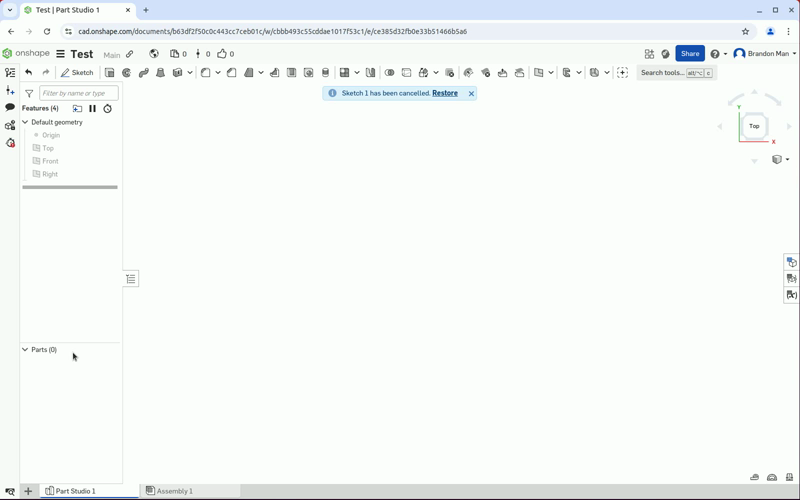
key(up)
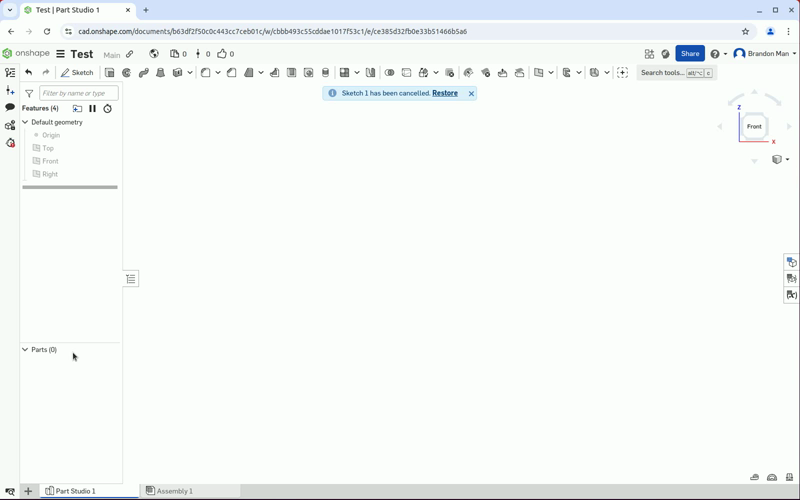
key_up(shift)
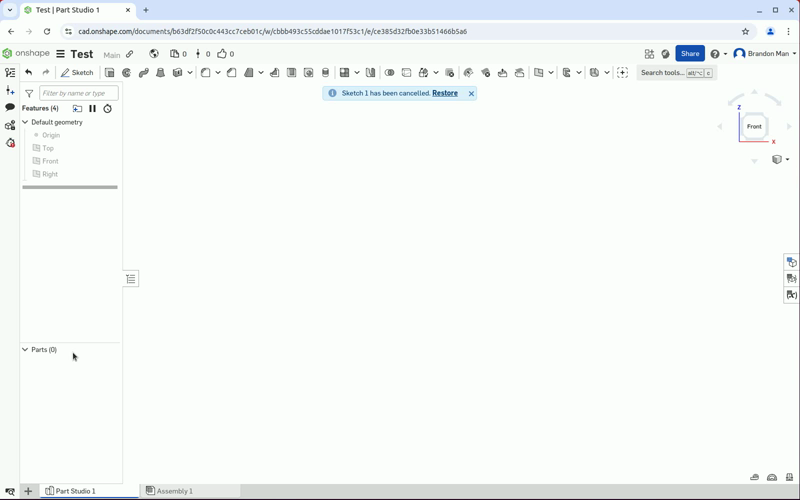
mouse_move(73, 352)
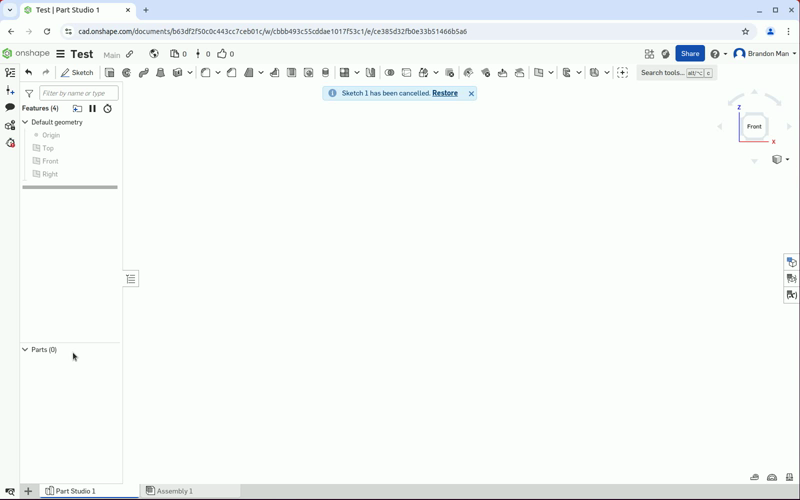
key(shift+y)
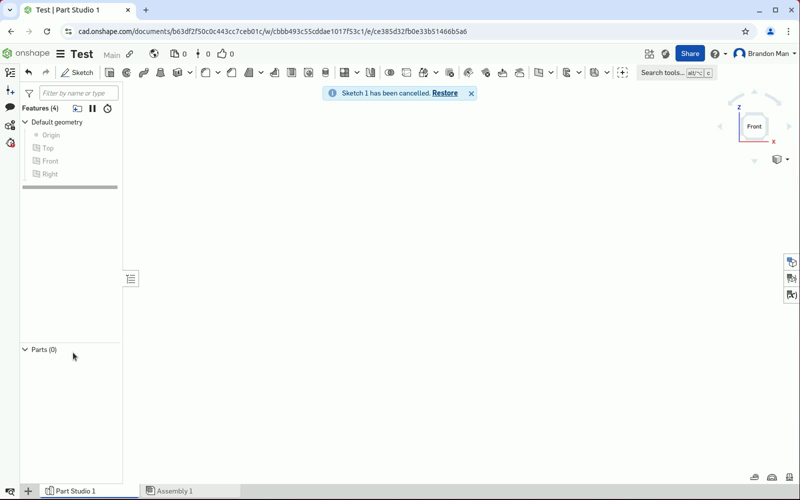
key(shift+s)
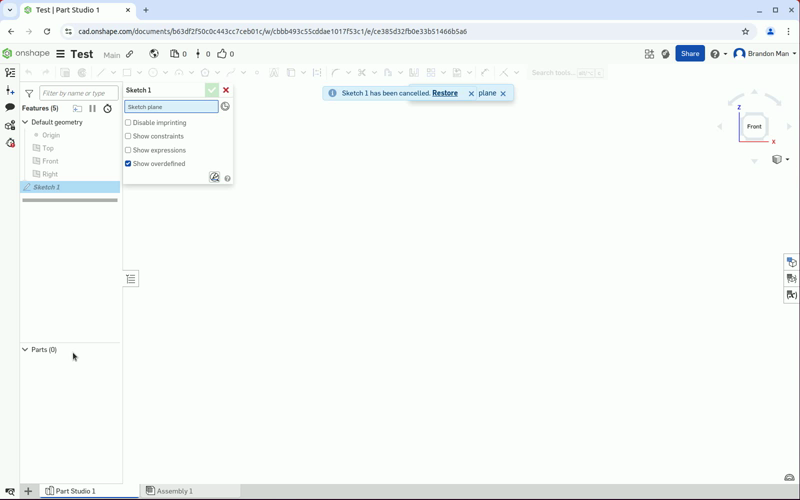
mouse_move(73, 163)
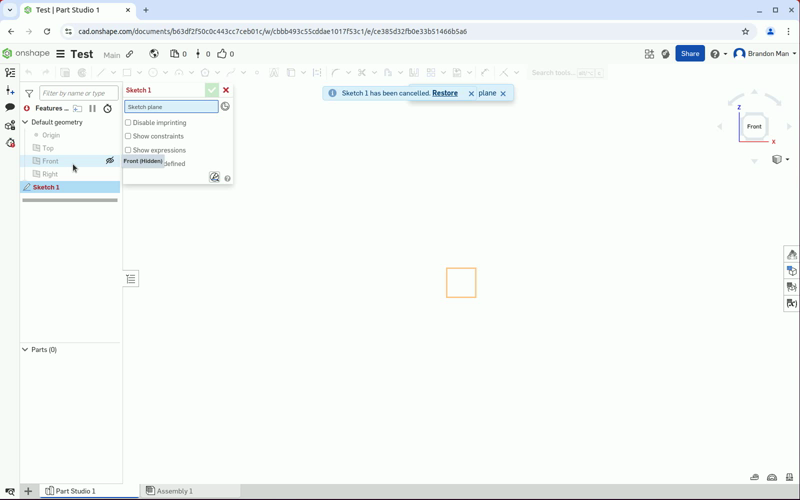
click(73, 163)
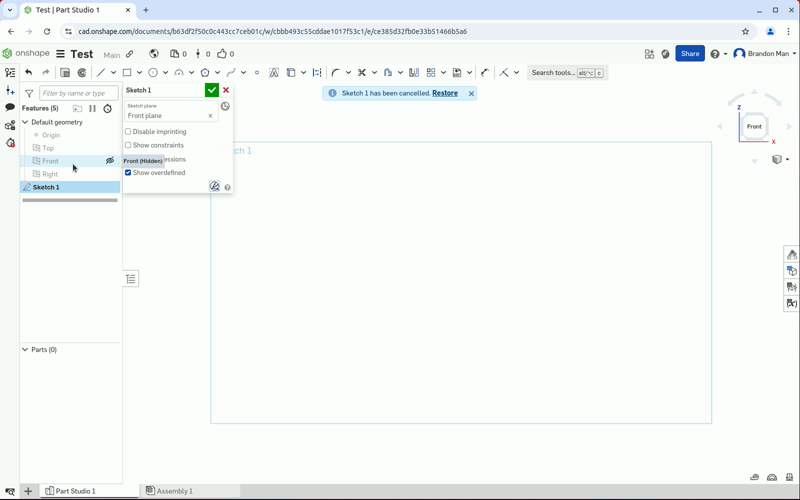
mouse_move(73, 352)
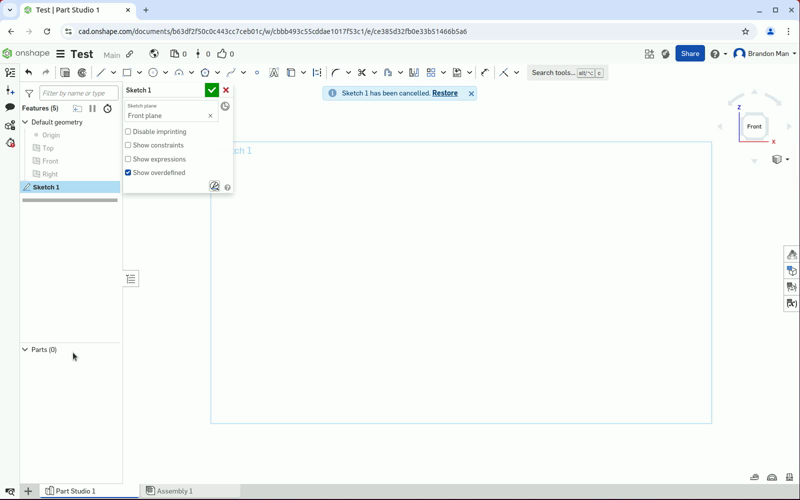
key(y)
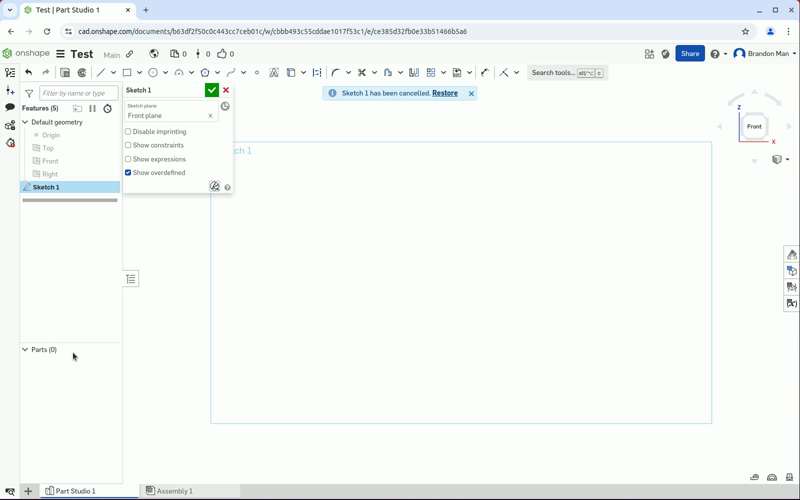
key(l)
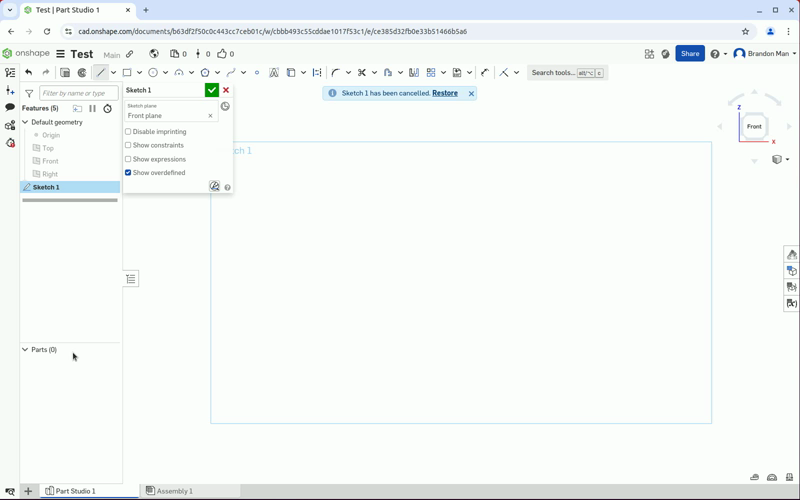
key_down(shift)
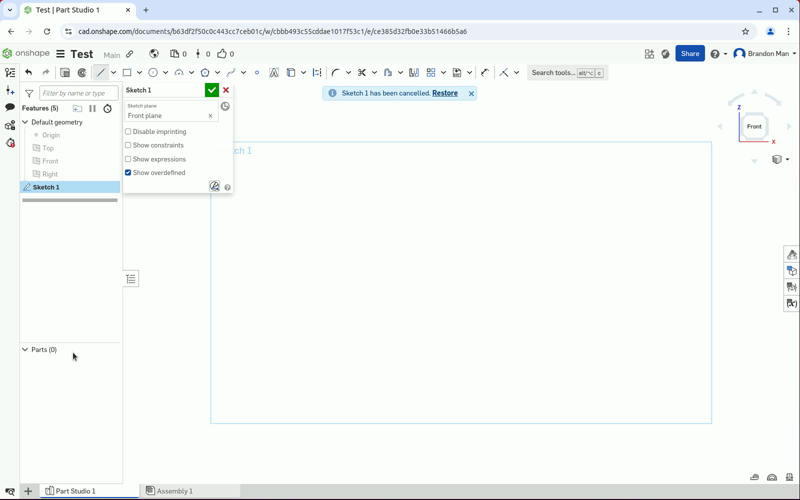
mouse_move(374, 327)
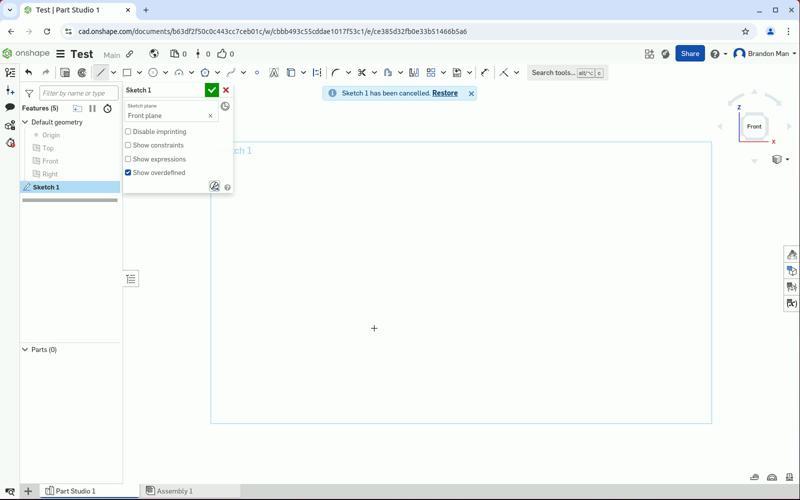
click(374, 327)
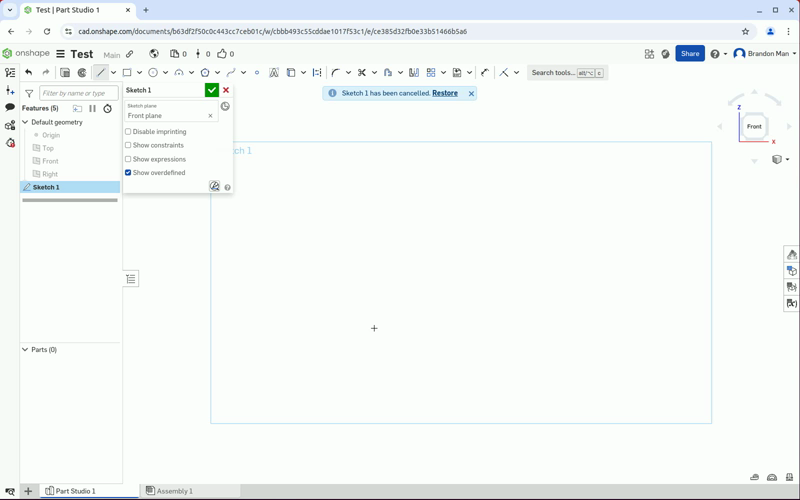
key_up(shift)
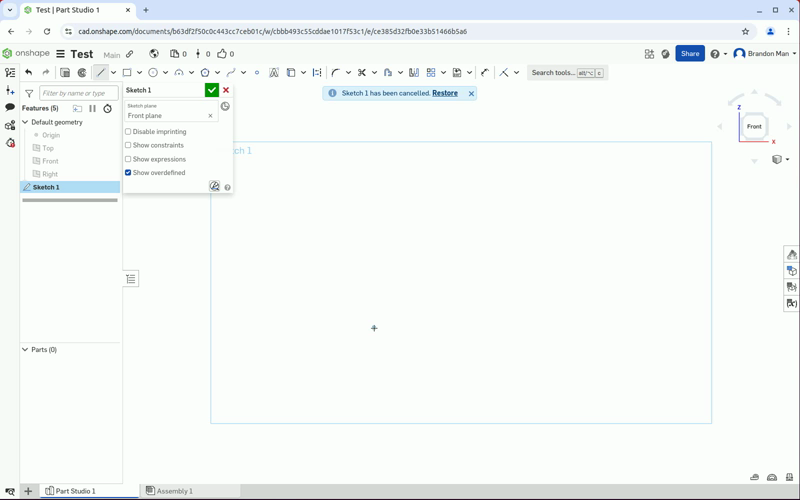
key_down(shift)
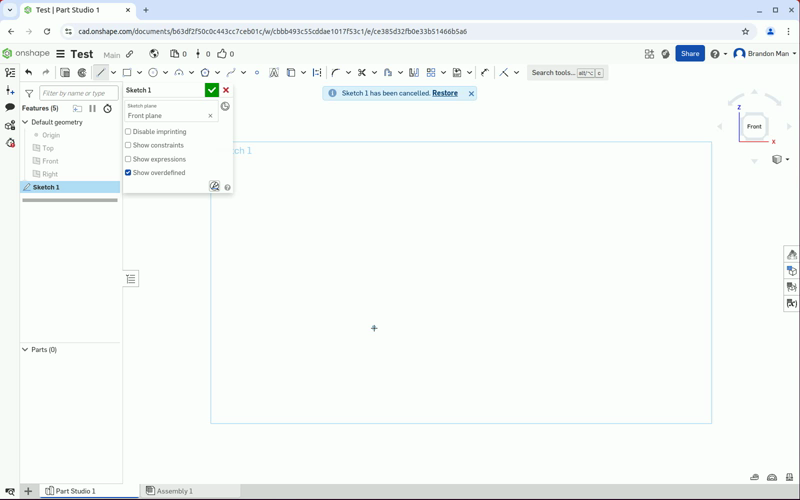
mouse_move(404, 327)
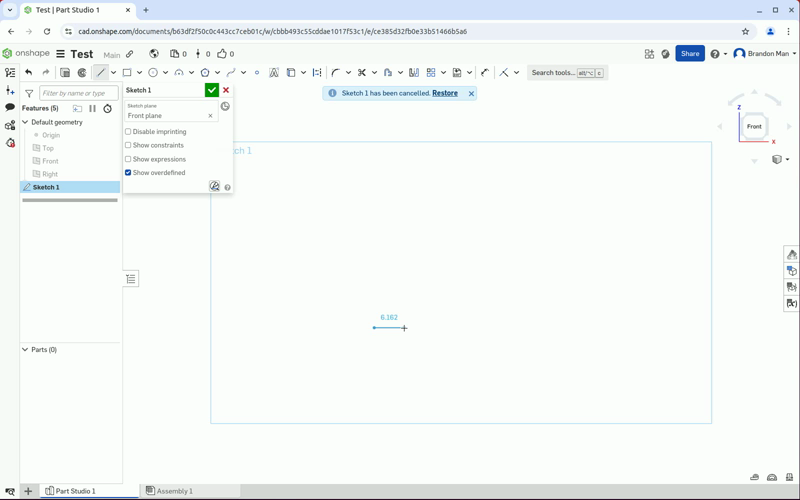
mouse_move(433, 327)
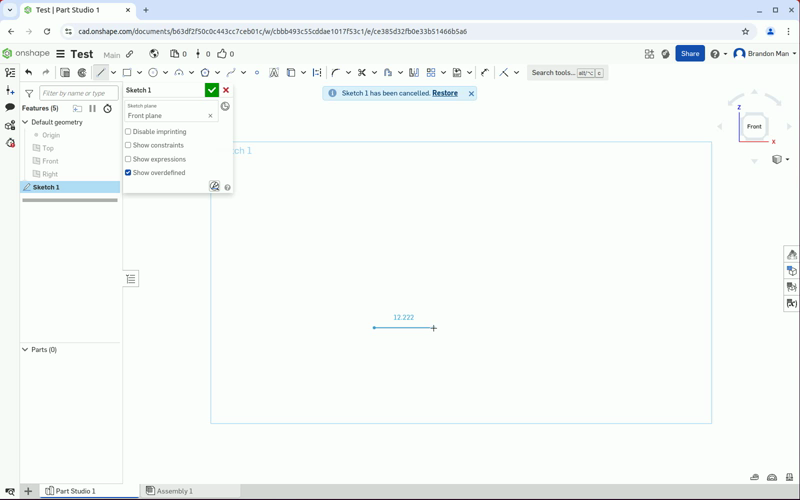
click(433, 327)
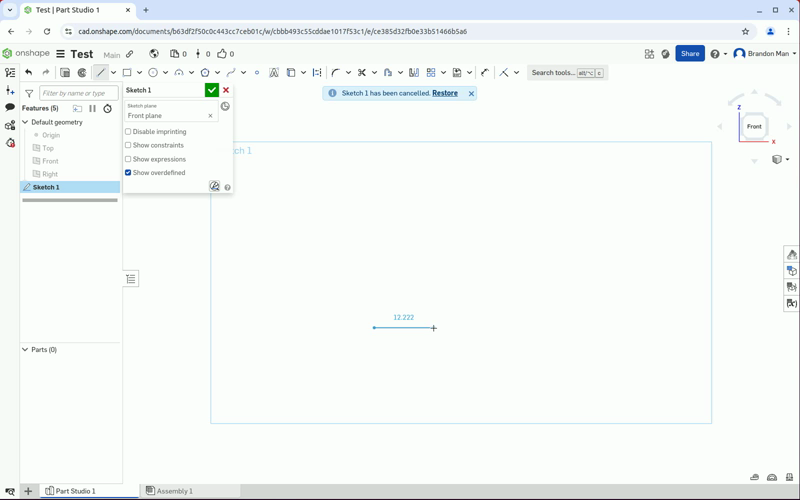
key_up(shift)
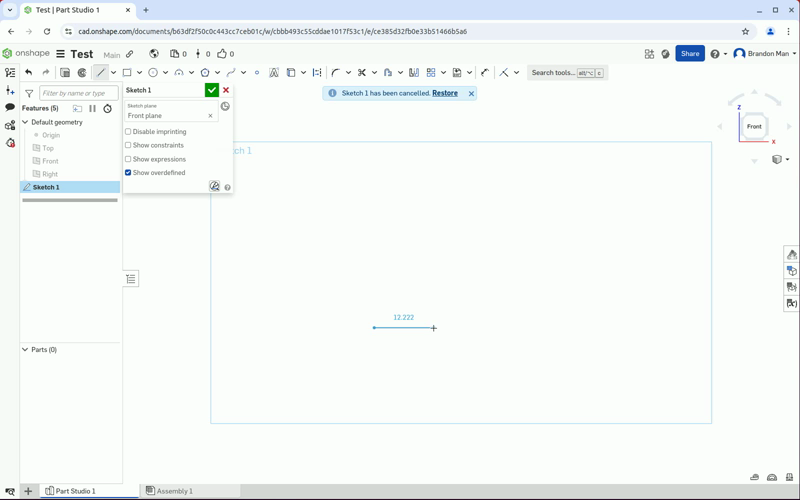
key_down(shift)
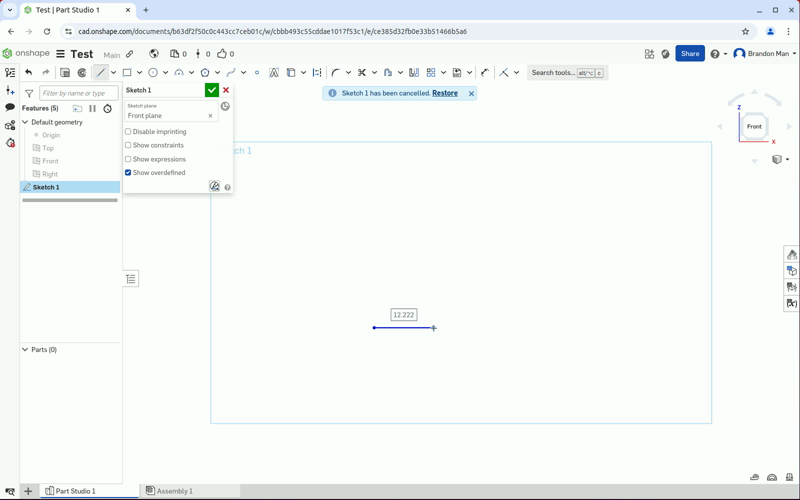
mouse_move(463, 327)
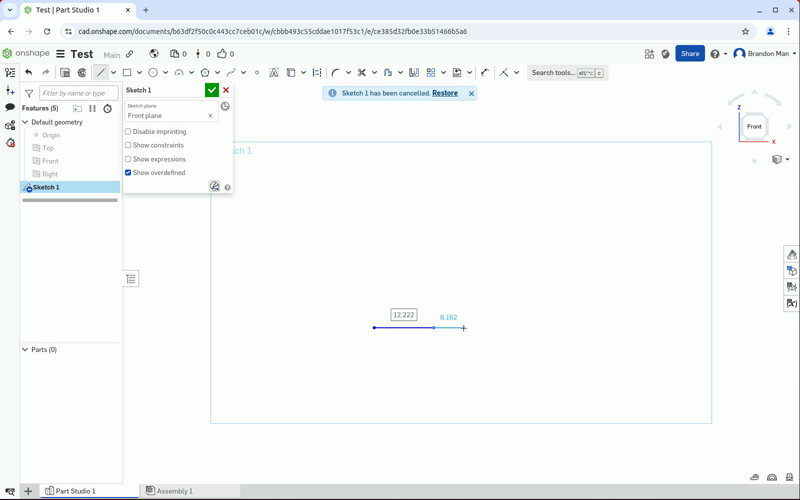
mouse_move(433, 284)
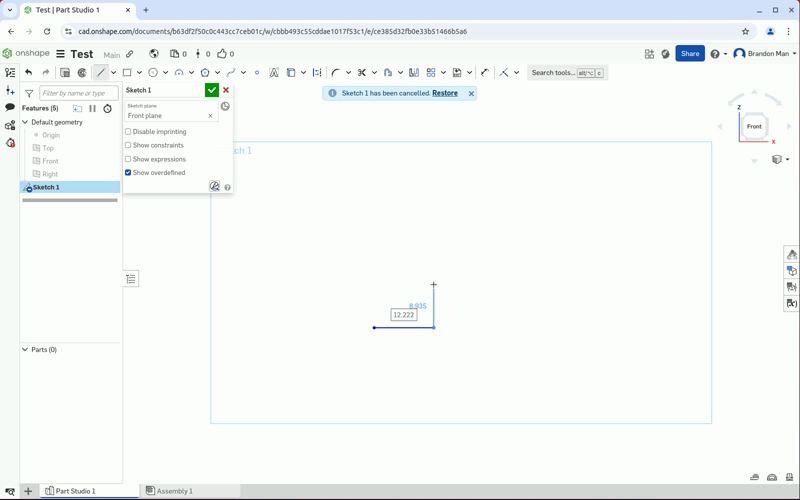
click(433, 284)
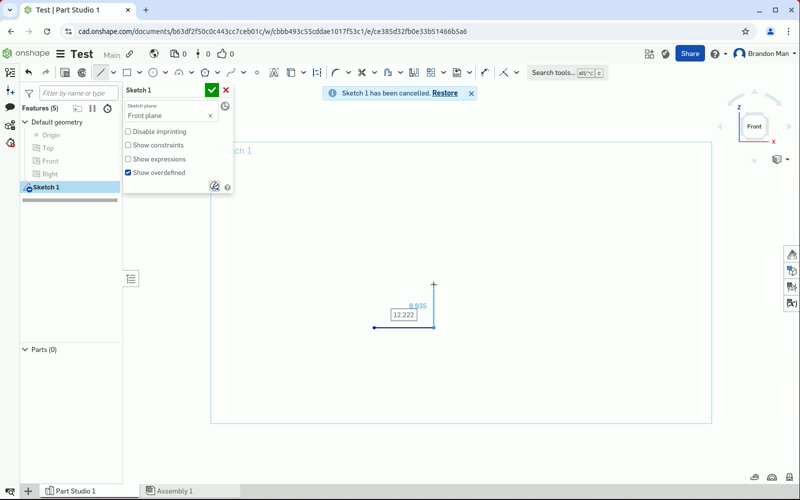
key_up(shift)
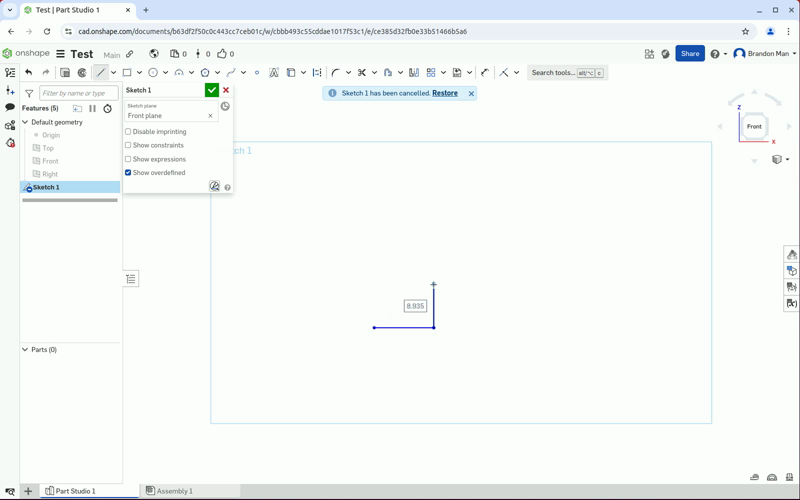
key_down(shift)
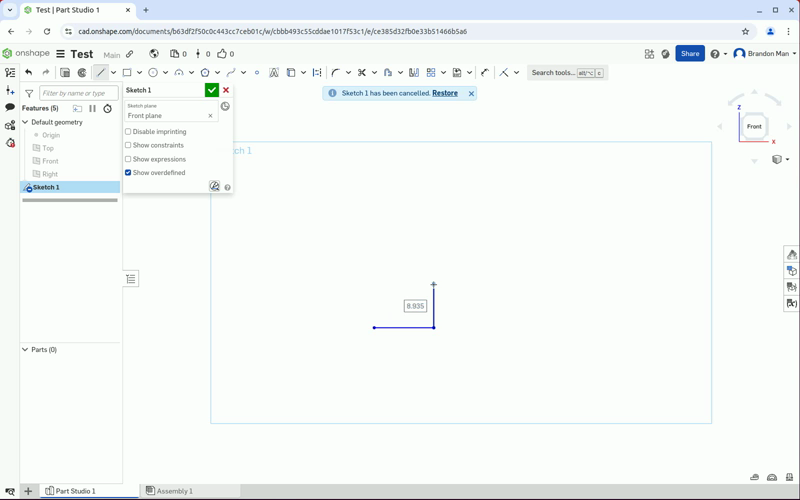
mouse_move(463, 284)
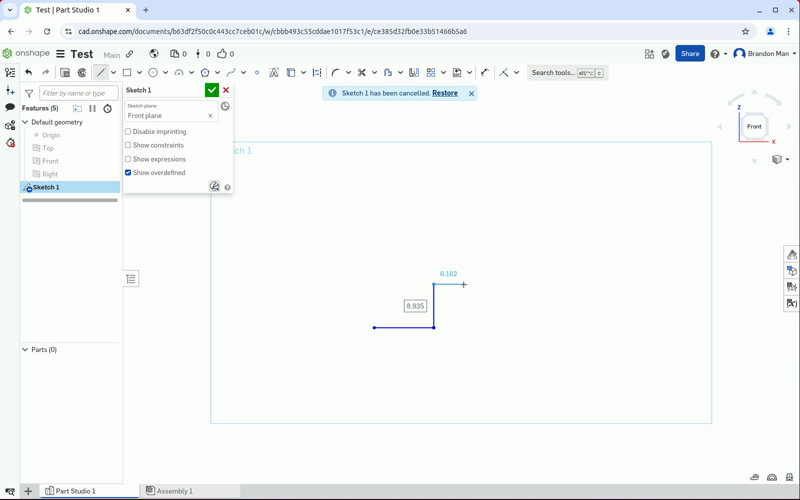
mouse_move(460, 284)
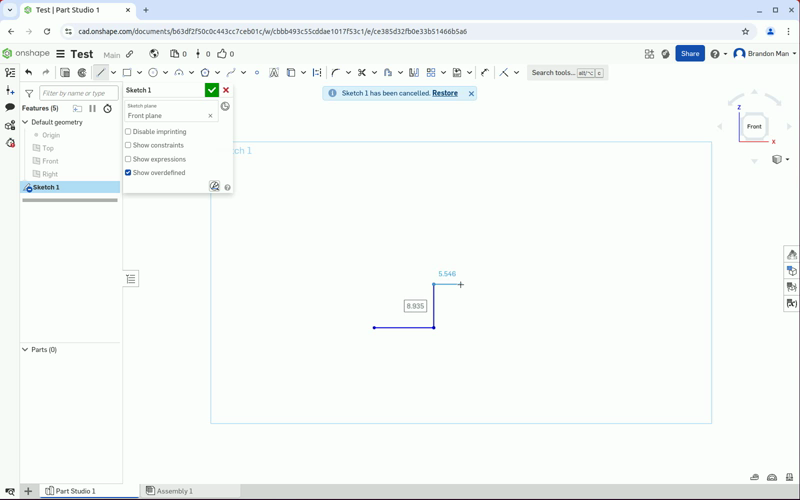
click(460, 284)
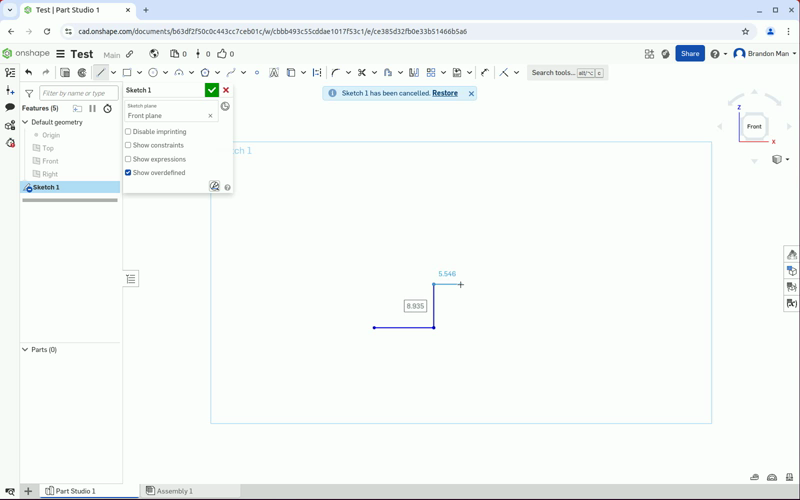
key_up(shift)
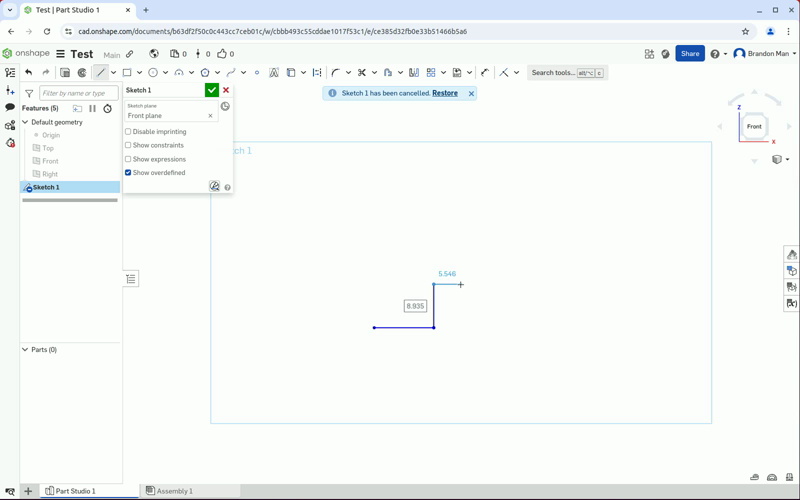
key_down(shift)
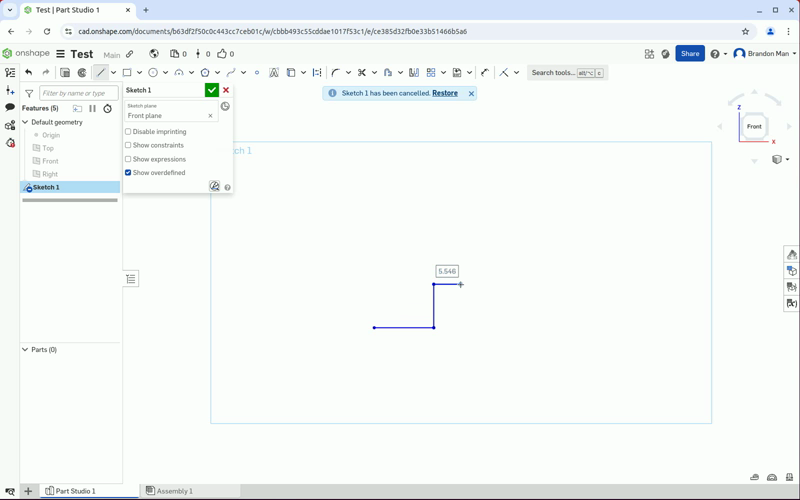
mouse_move(490, 284)
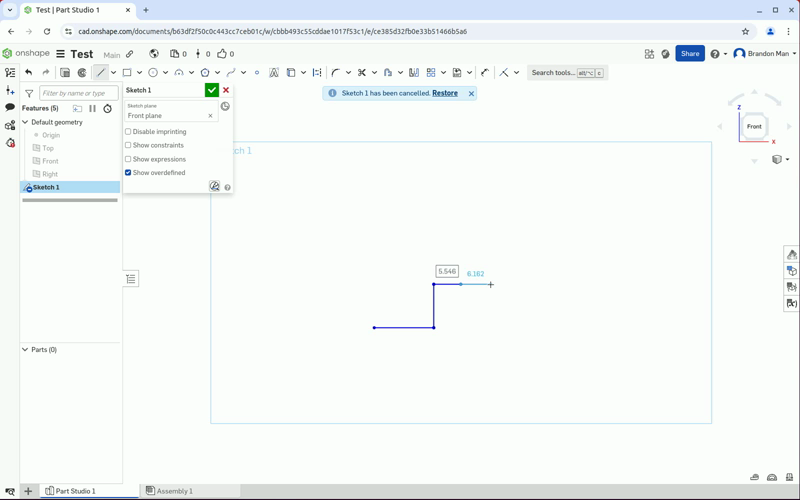
mouse_move(486, 284)
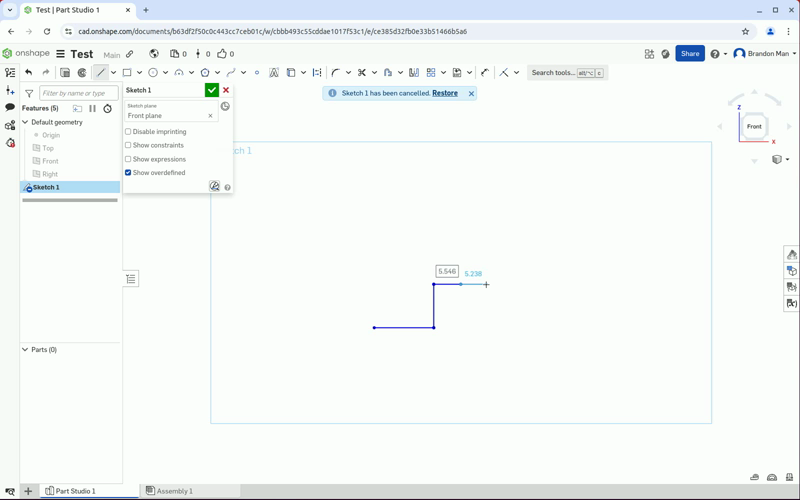
click(486, 284)
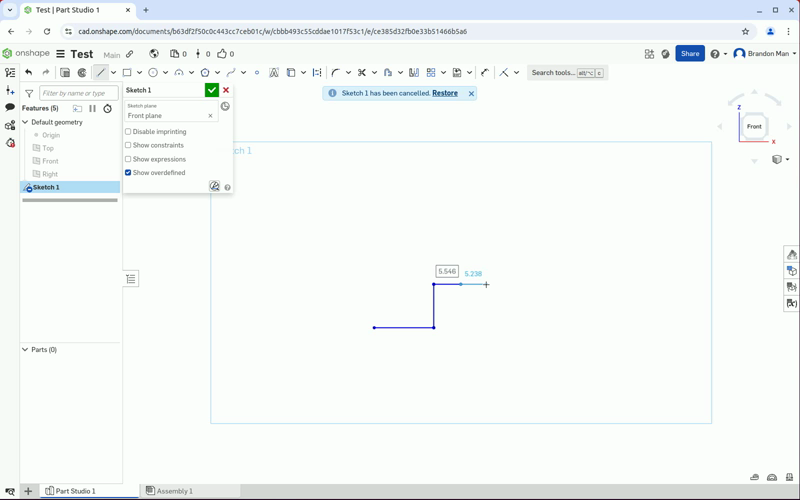
key_up(shift)
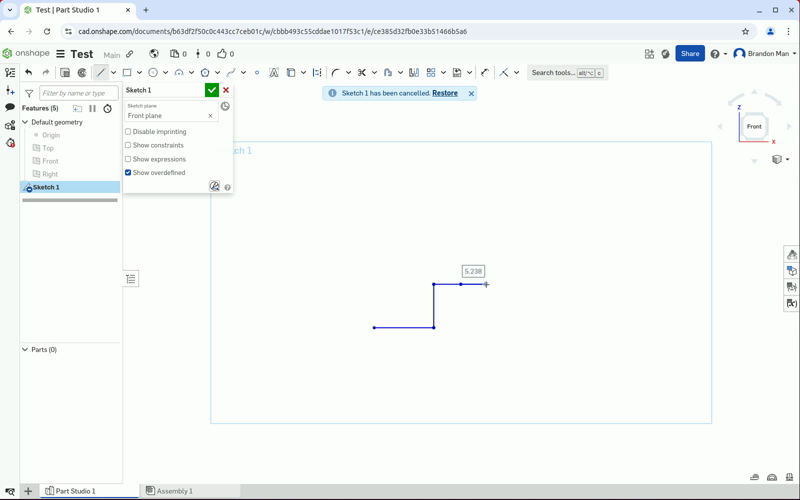
key_down(shift)
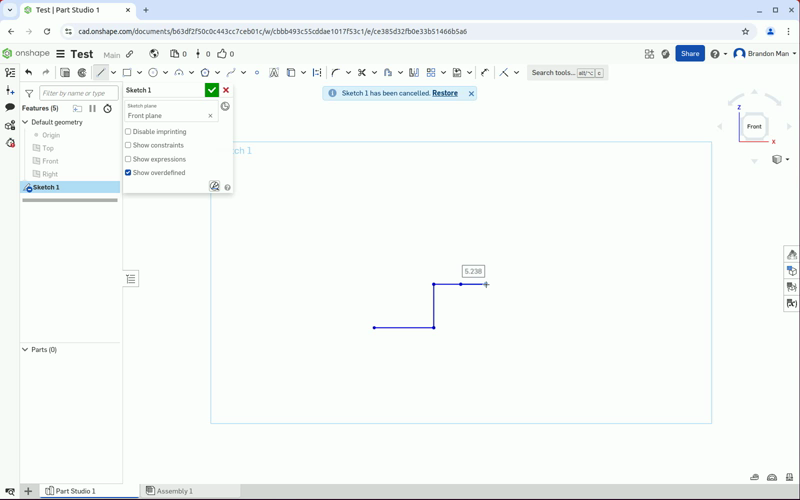
mouse_move(516, 284)
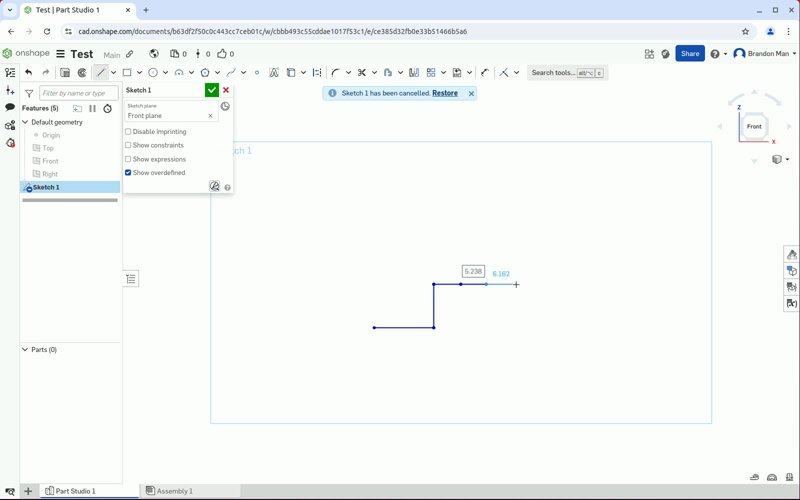
mouse_move(486, 327)
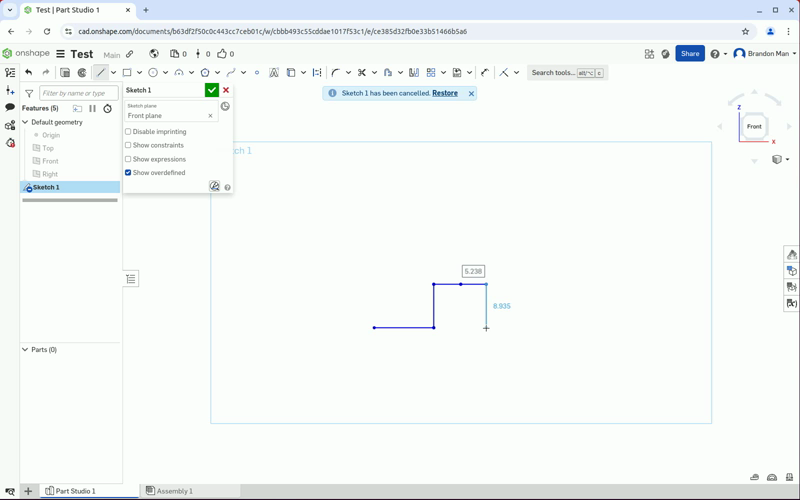
click(486, 327)
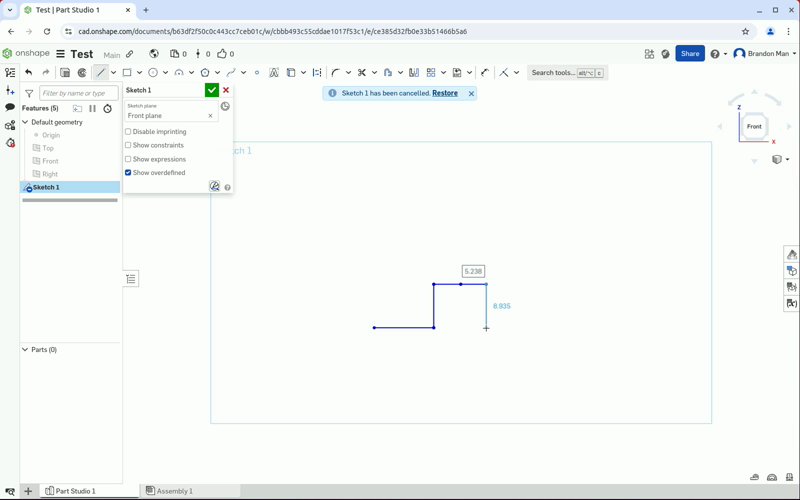
key_up(shift)
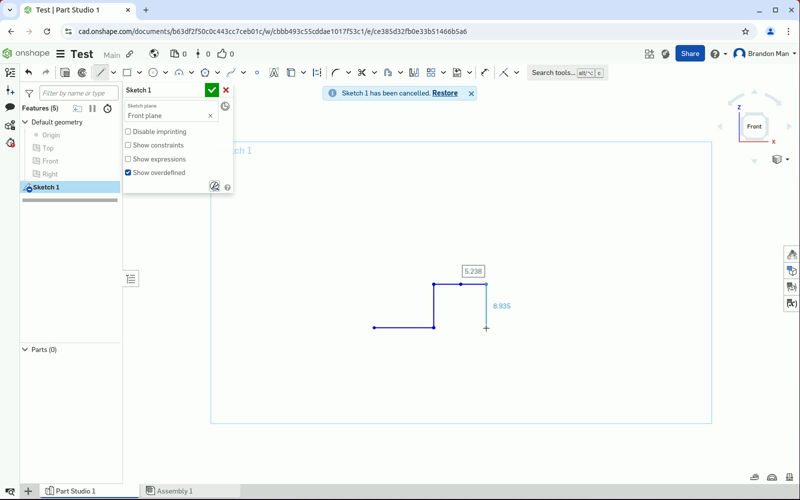
key_down(shift)
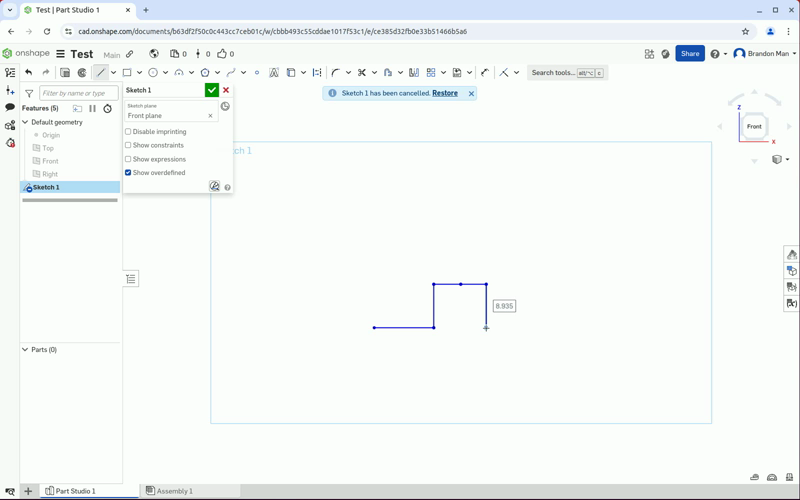
mouse_move(516, 327)
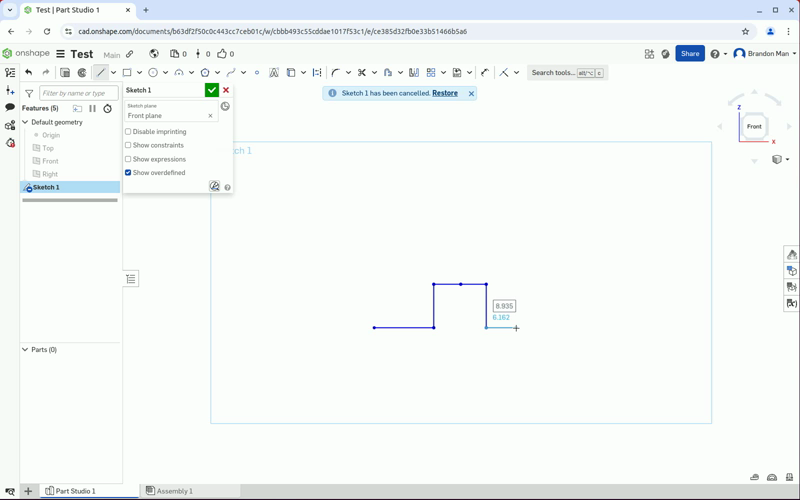
mouse_move(545, 327)
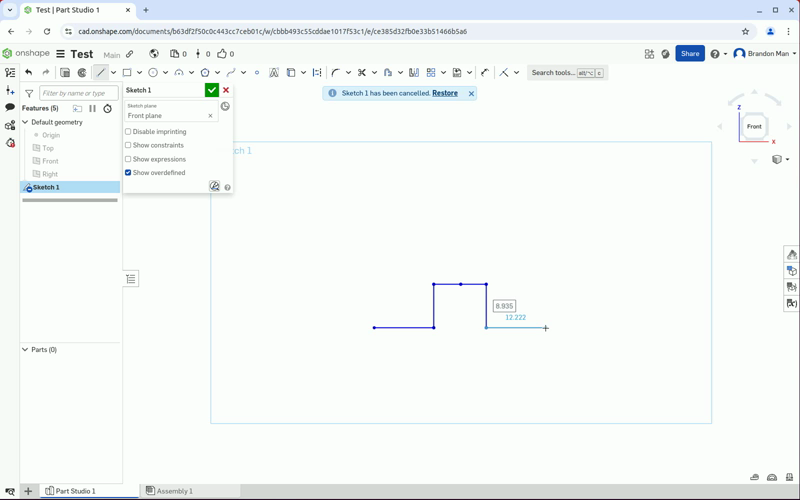
click(545, 327)
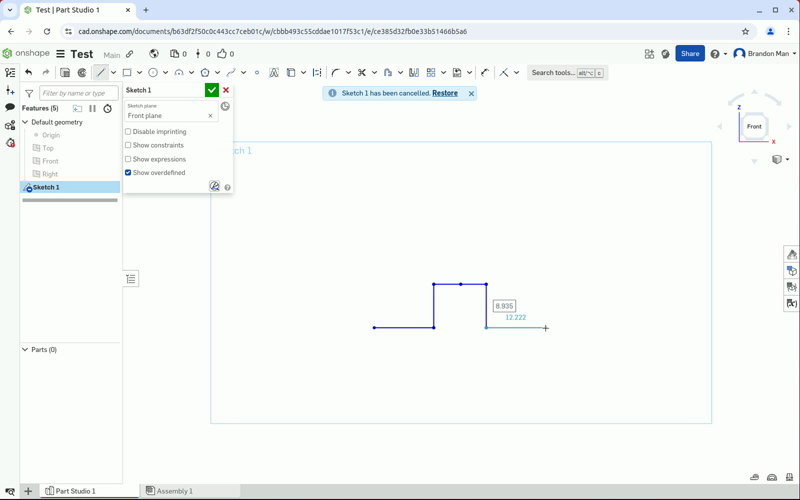
key_up(shift)
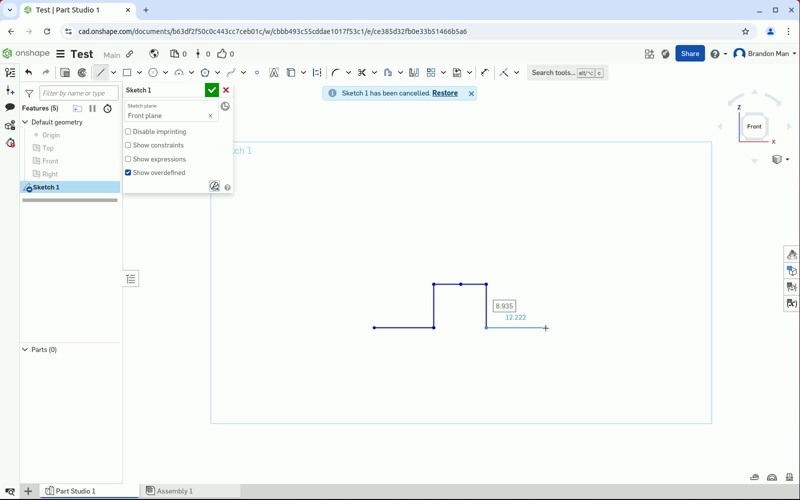
key_down(shift)
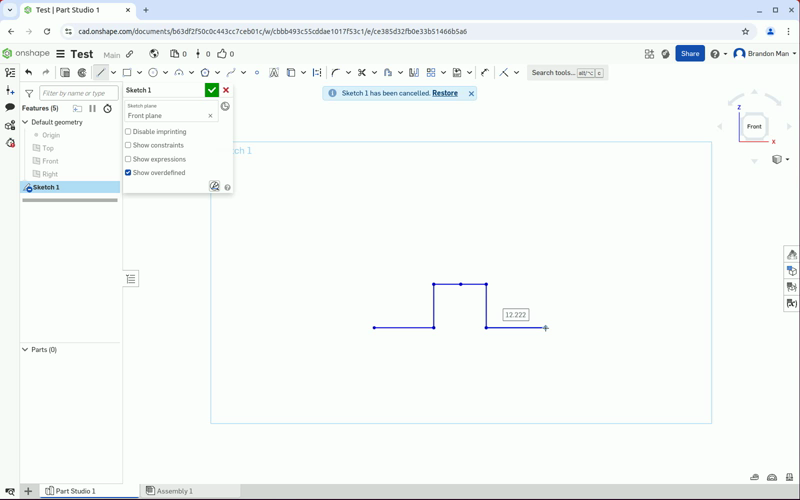
mouse_move(575, 327)
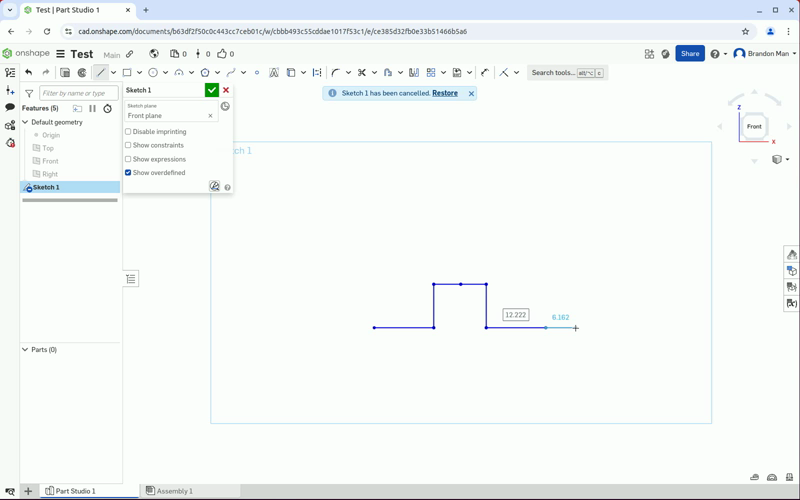
mouse_move(545, 312)
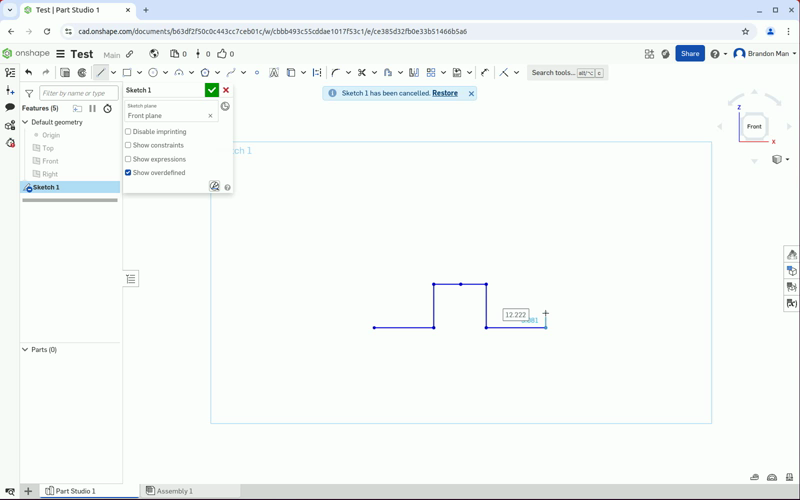
click(545, 312)
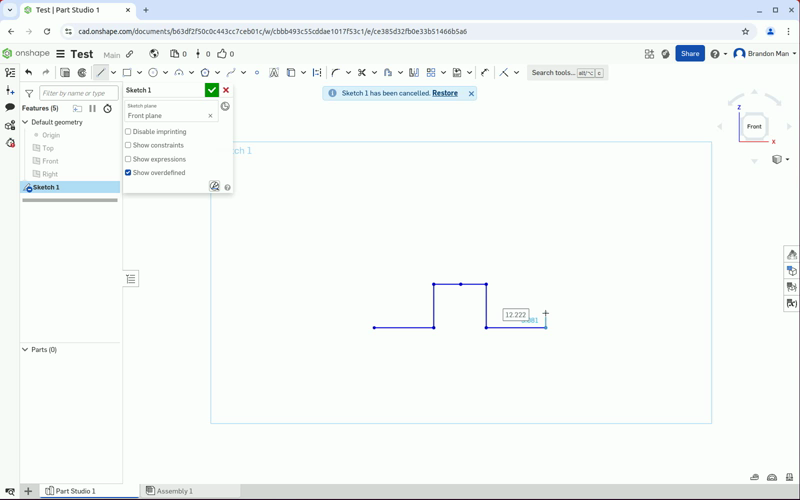
key_up(shift)
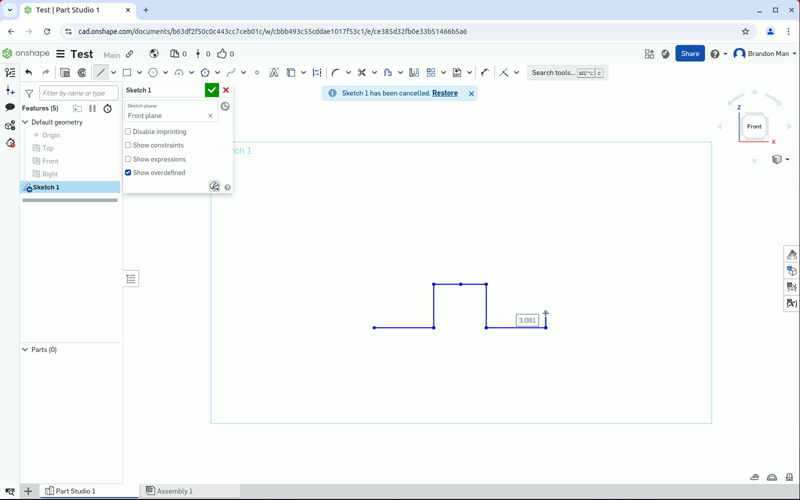
key_down(shift)
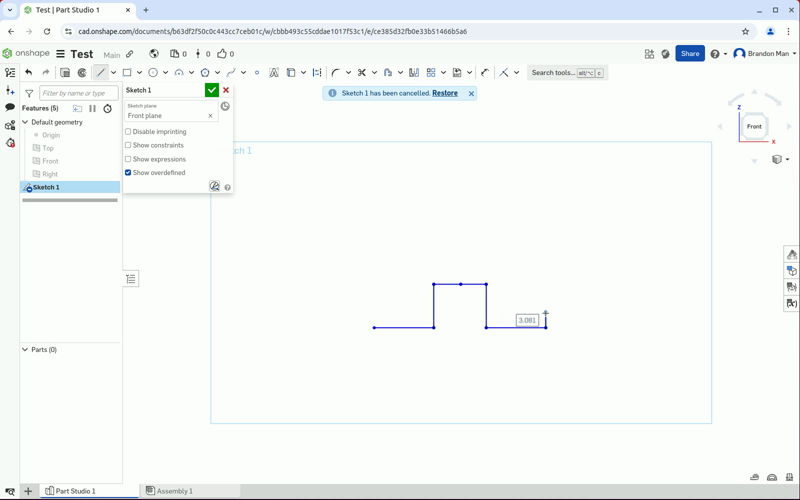
mouse_move(575, 312)
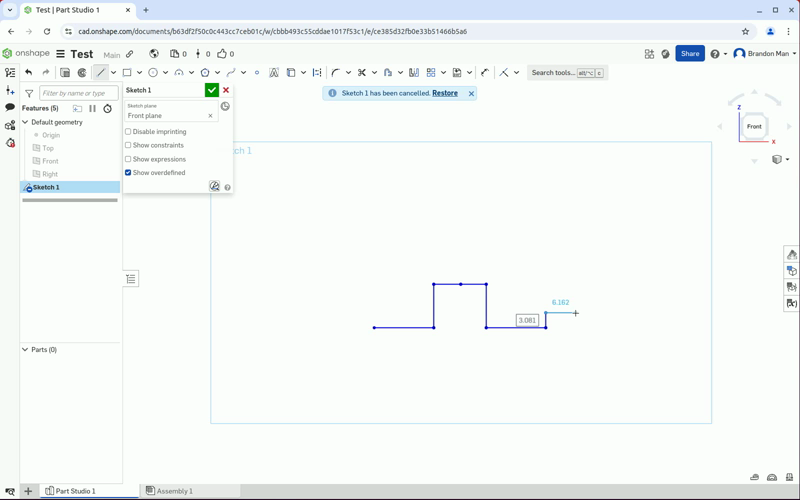
mouse_move(500, 312)
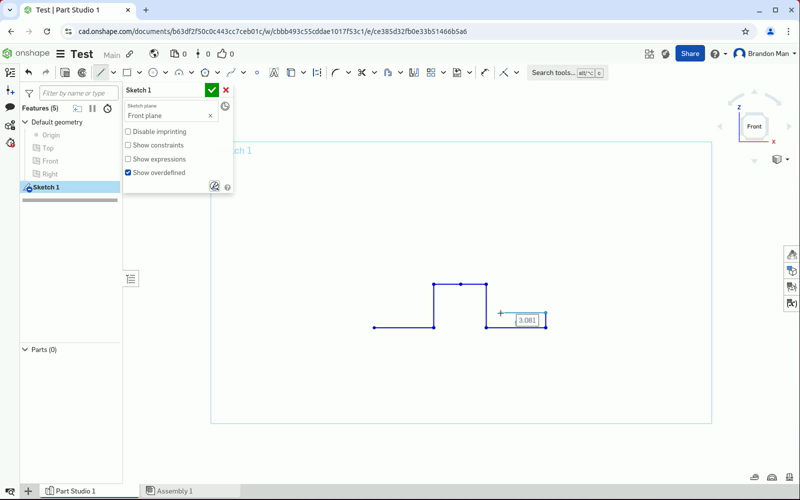
click(500, 312)
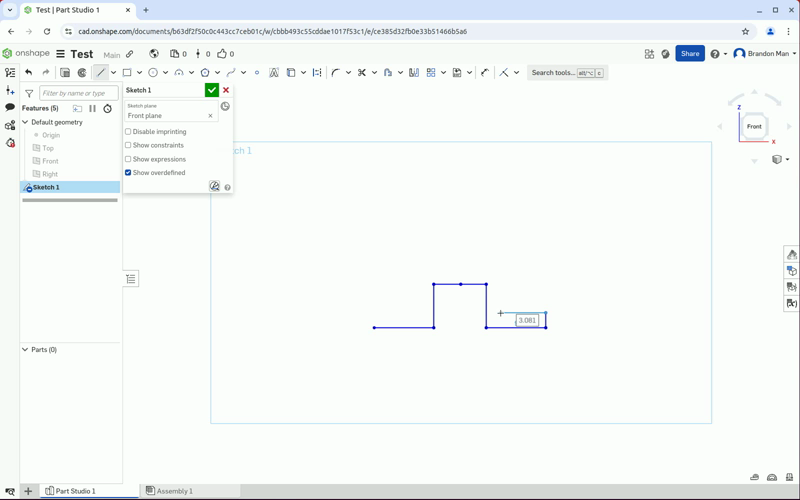
key_up(shift)
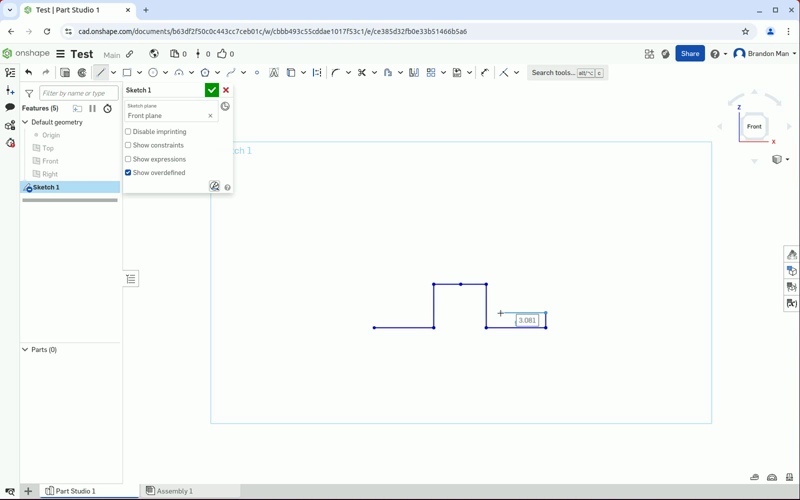
key_down(shift)
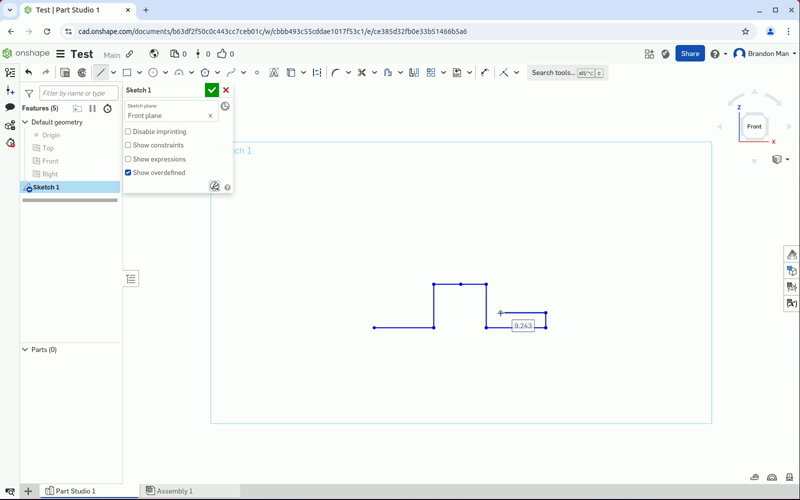
mouse_move(530, 312)
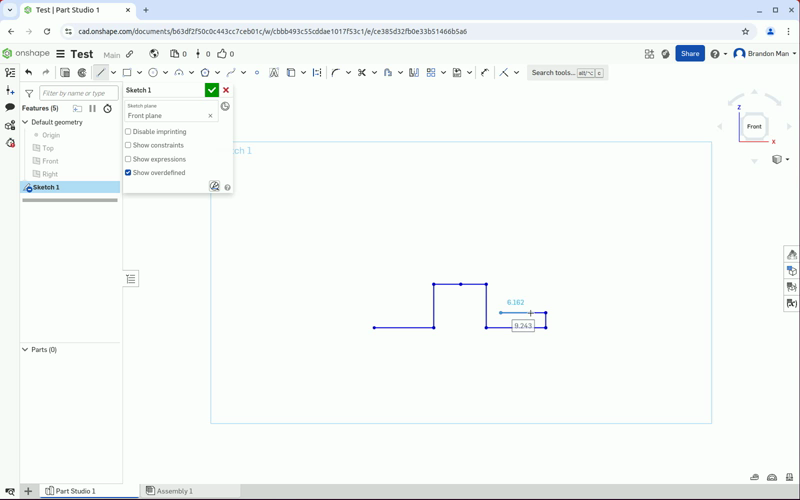
mouse_move(500, 269)
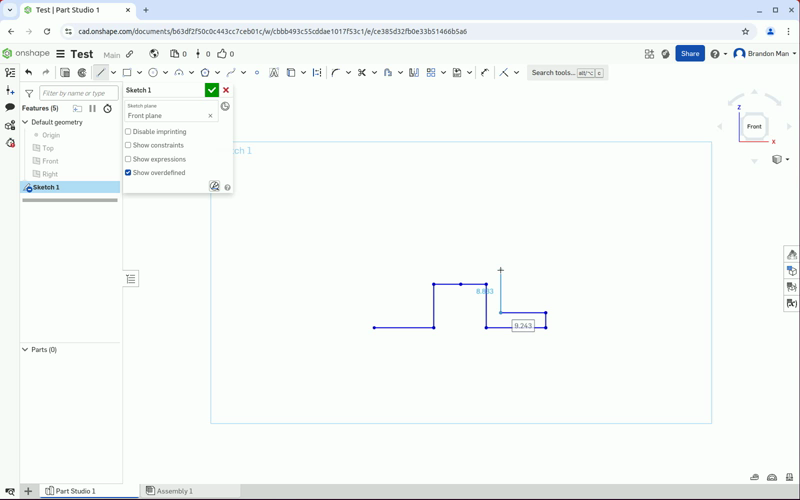
click(500, 269)
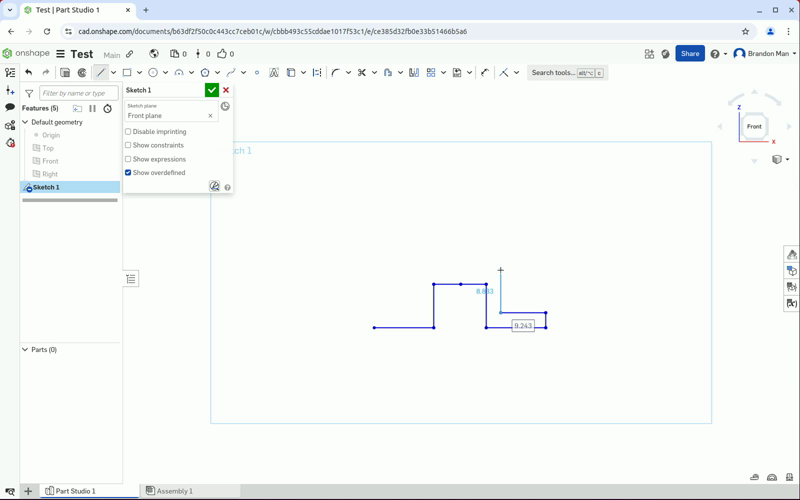
key_up(shift)
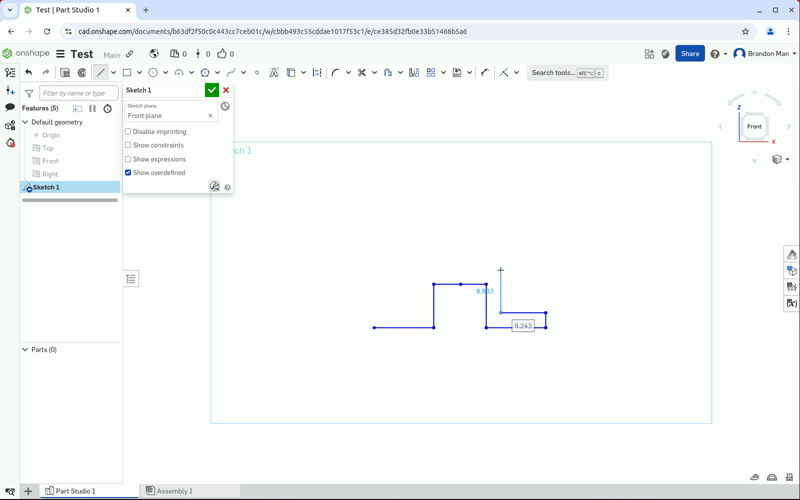
key_down(shift)
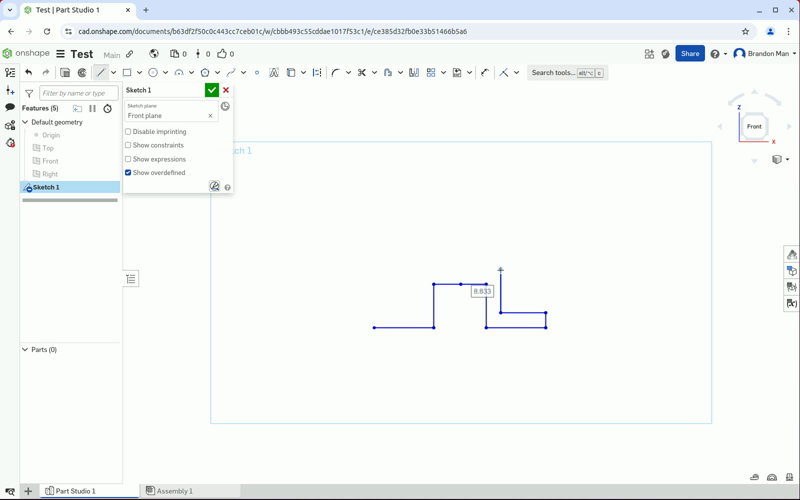
mouse_move(530, 269)
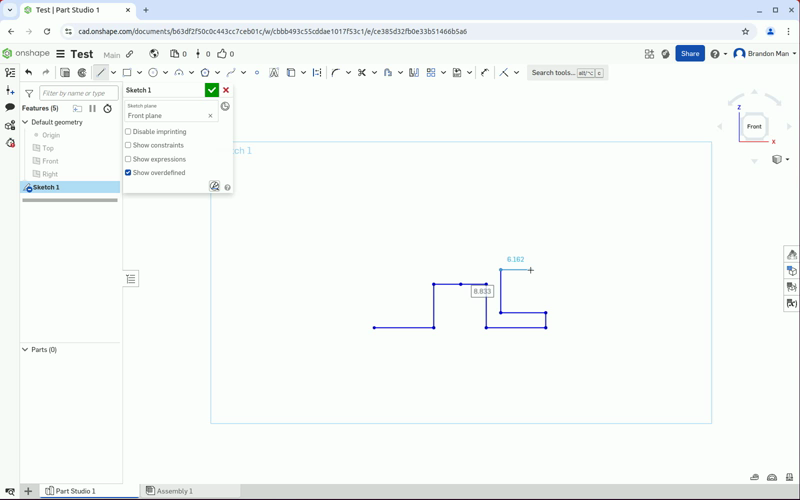
mouse_move(460, 269)
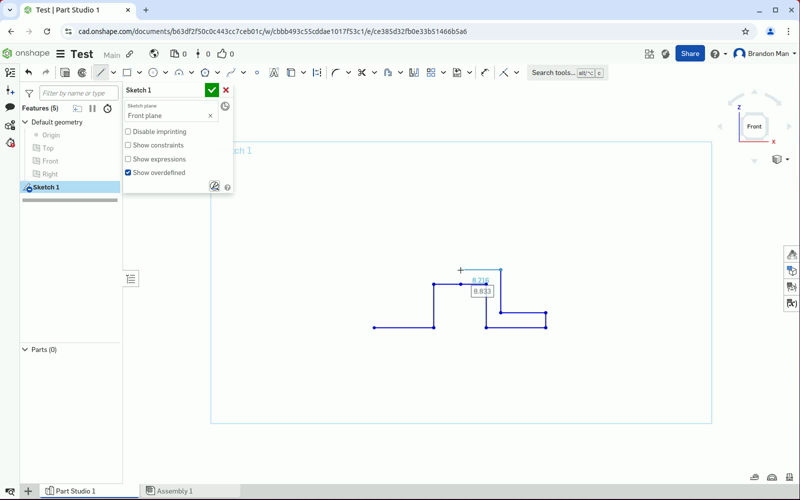
click(460, 269)
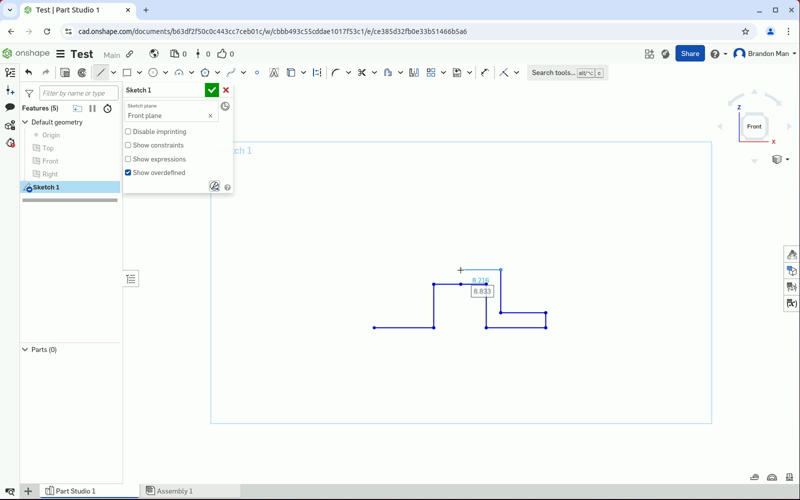
key_up(shift)
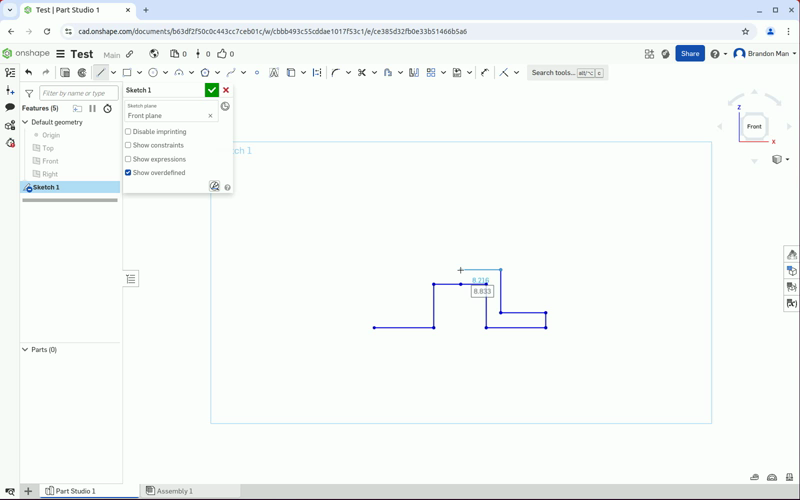
key_down(shift)
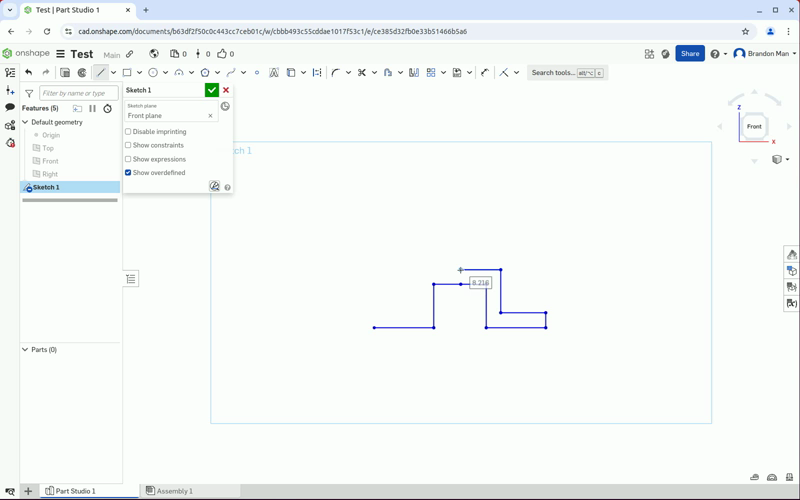
mouse_move(490, 269)
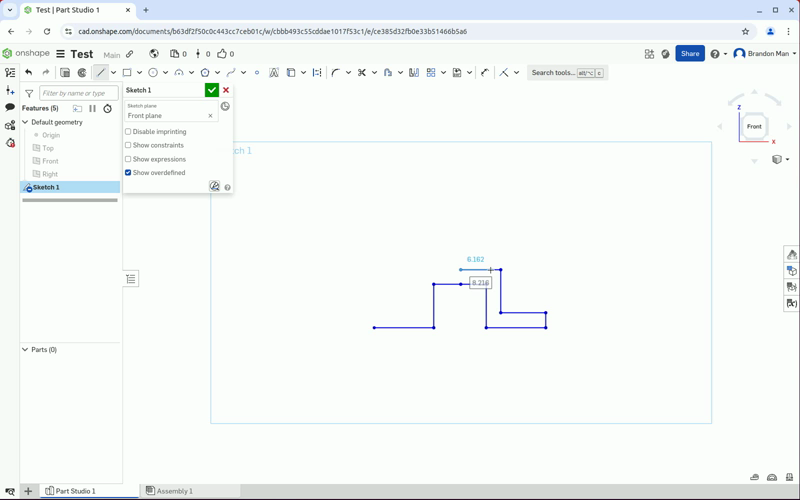
mouse_move(419, 269)
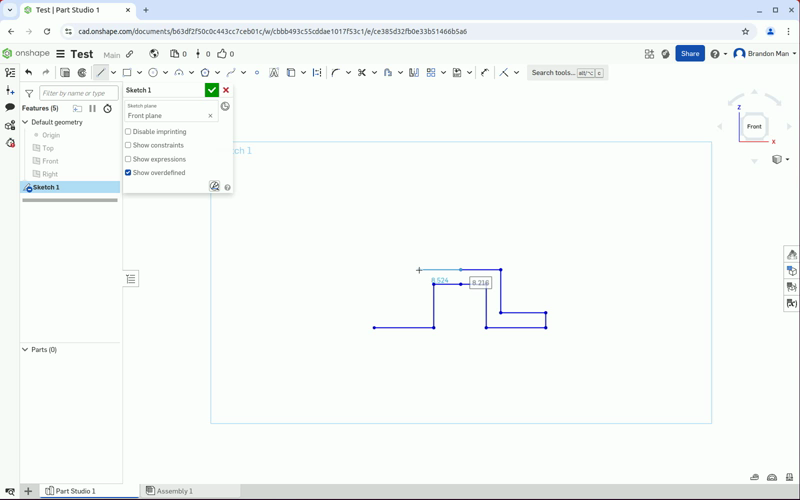
click(419, 269)
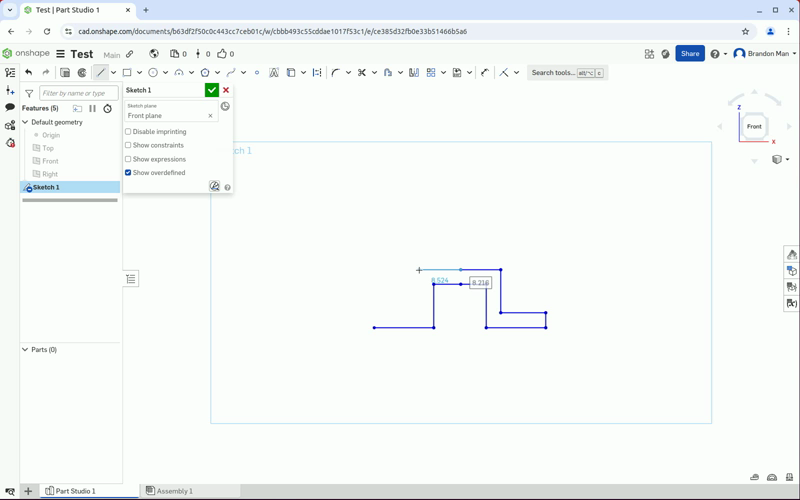
key_up(shift)
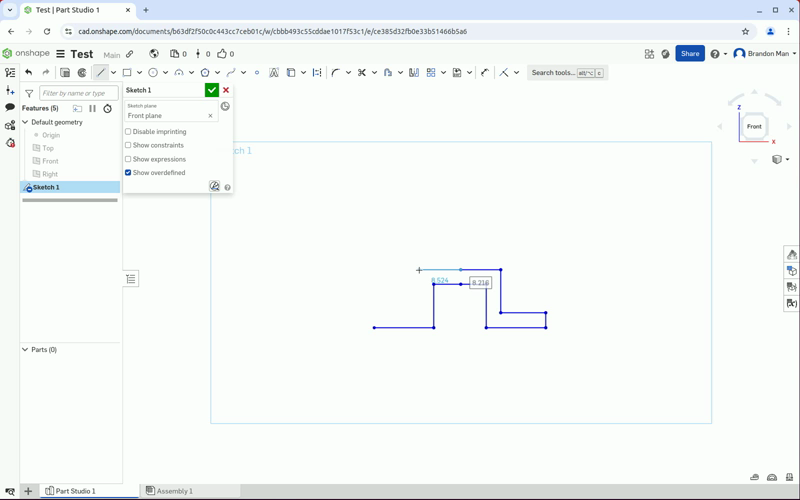
key_down(shift)
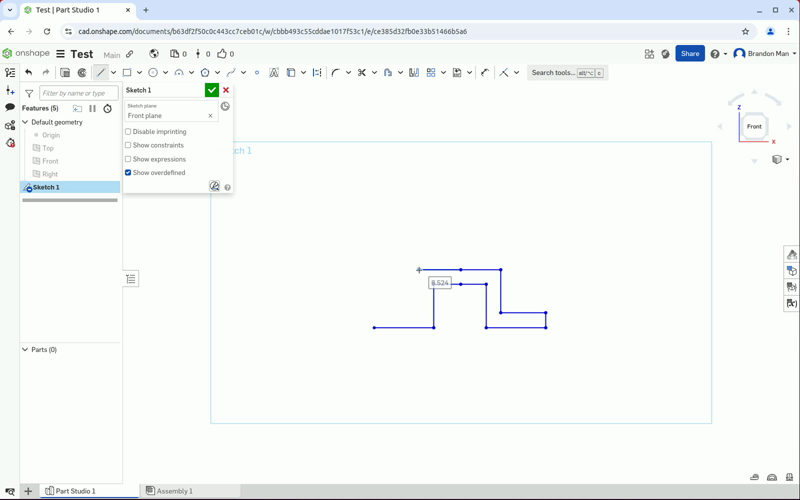
mouse_move(449, 269)
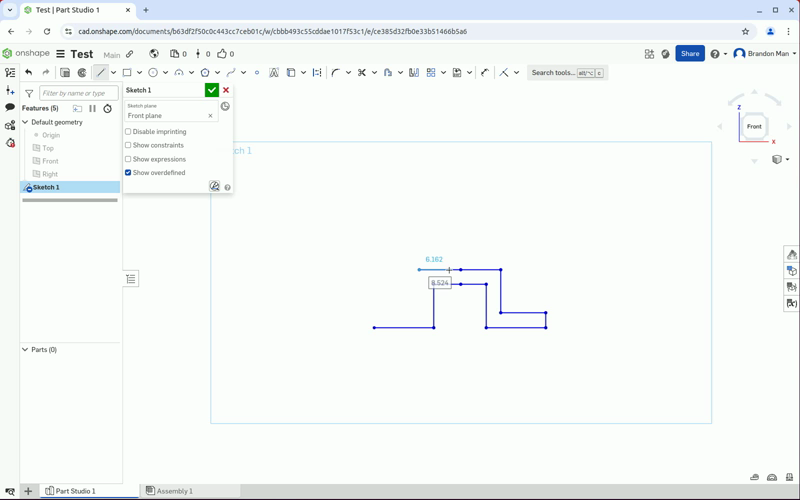
mouse_move(419, 312)
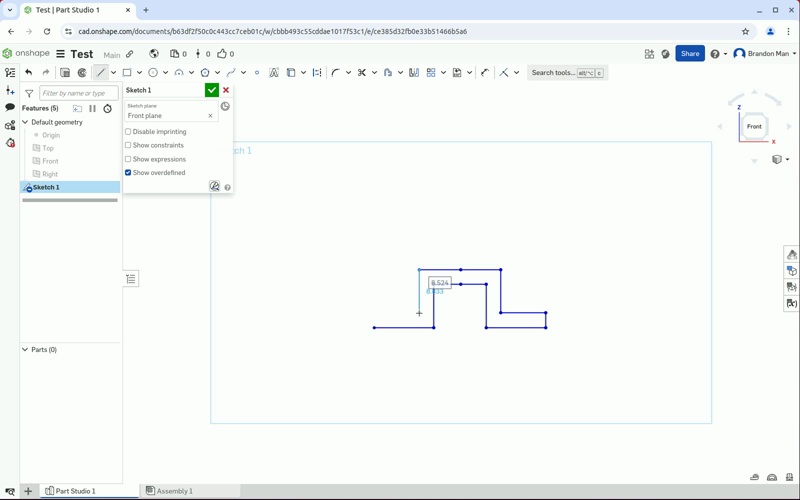
click(419, 312)
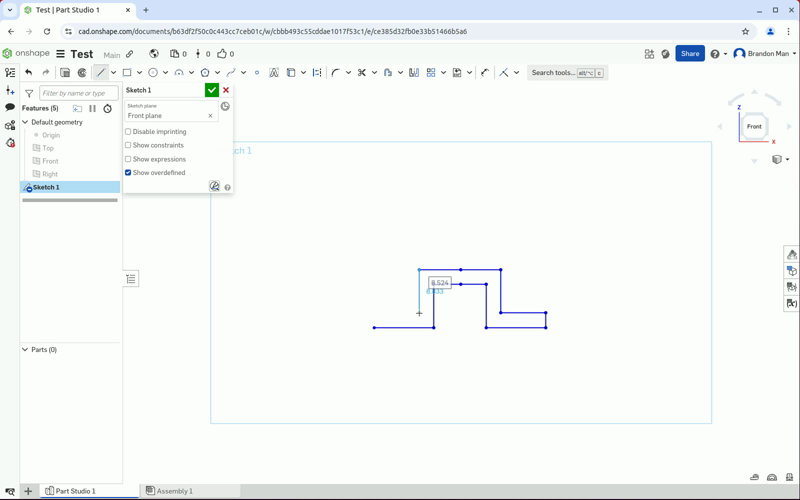
key_up(shift)
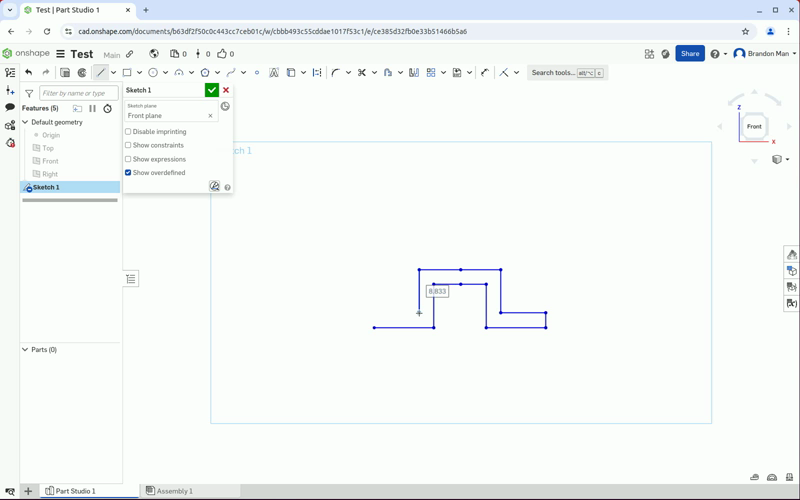
key_down(shift)
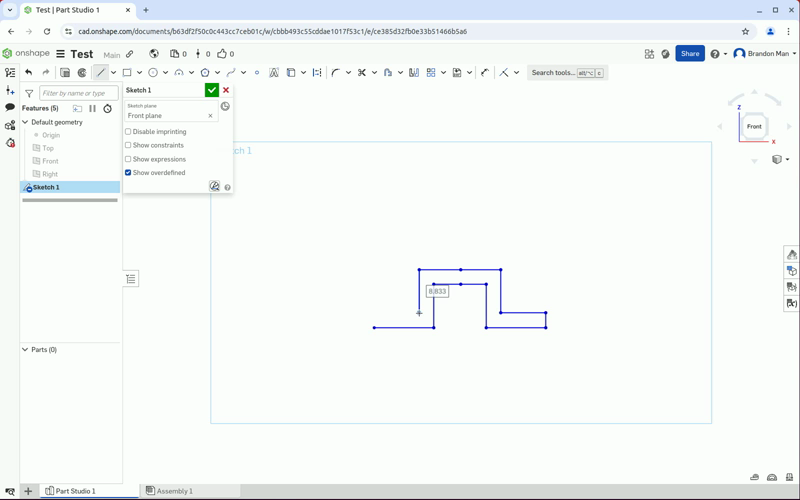
mouse_move(449, 312)
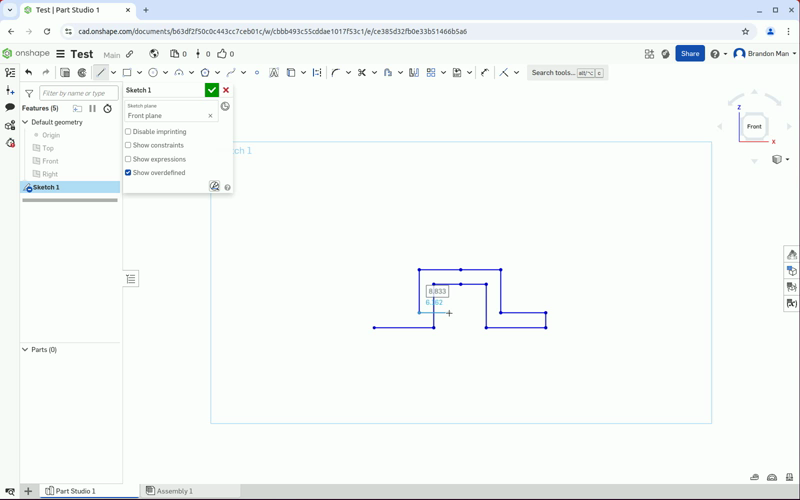
mouse_move(374, 312)
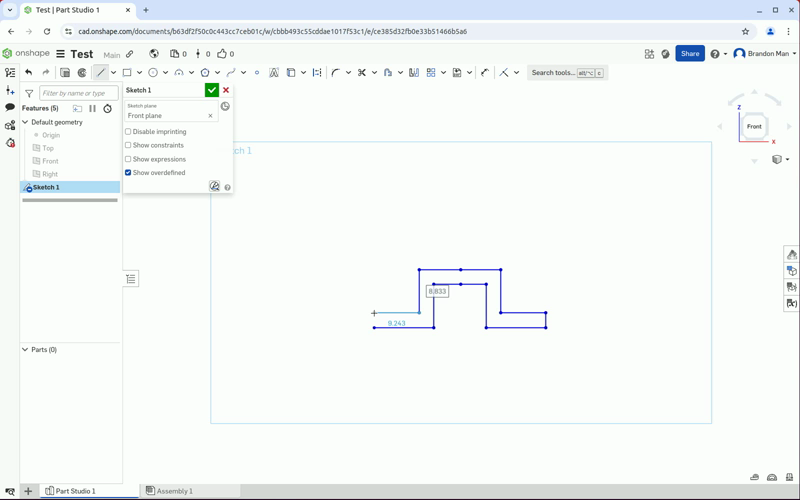
click(374, 312)
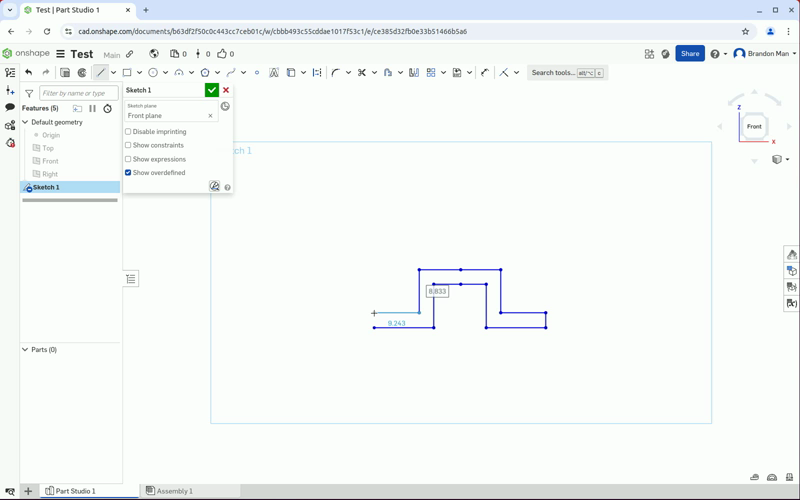
key_up(shift)
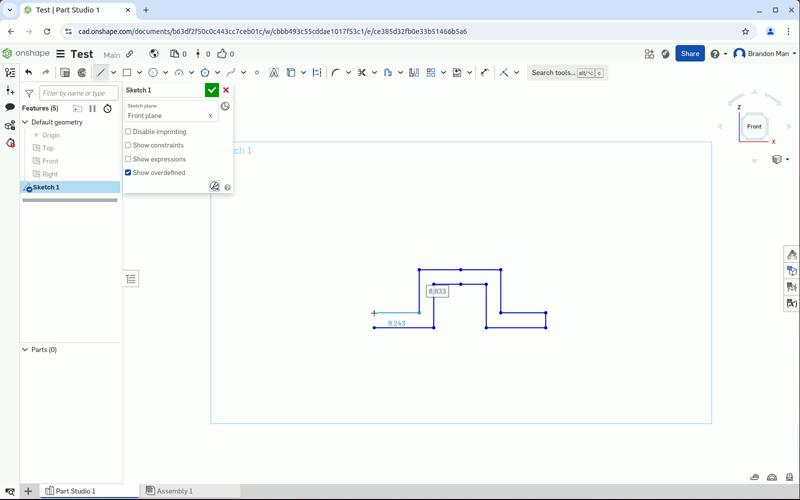
mouse_move(404, 312)
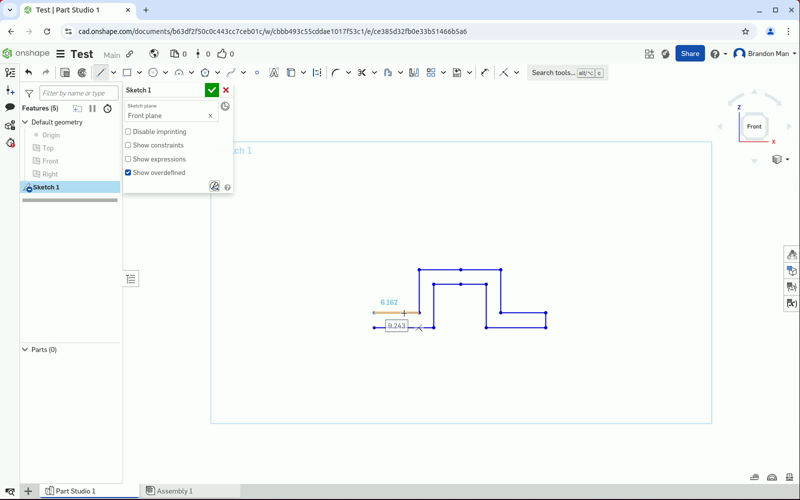
key_down(shift)
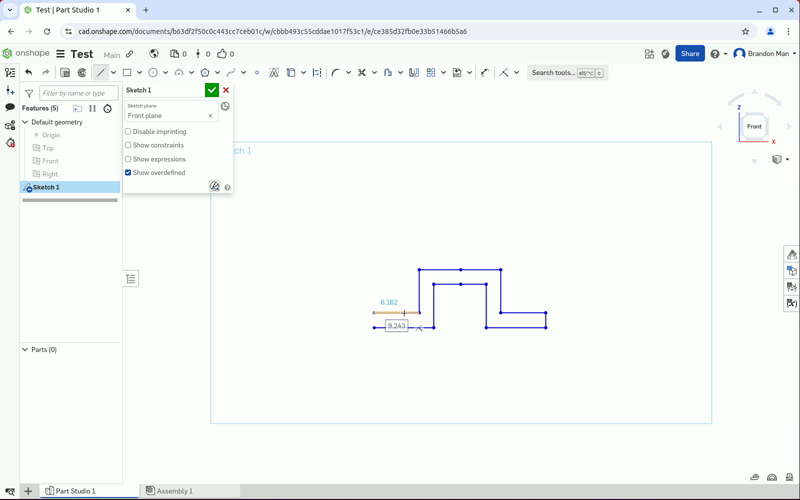
mouse_move(374, 327)
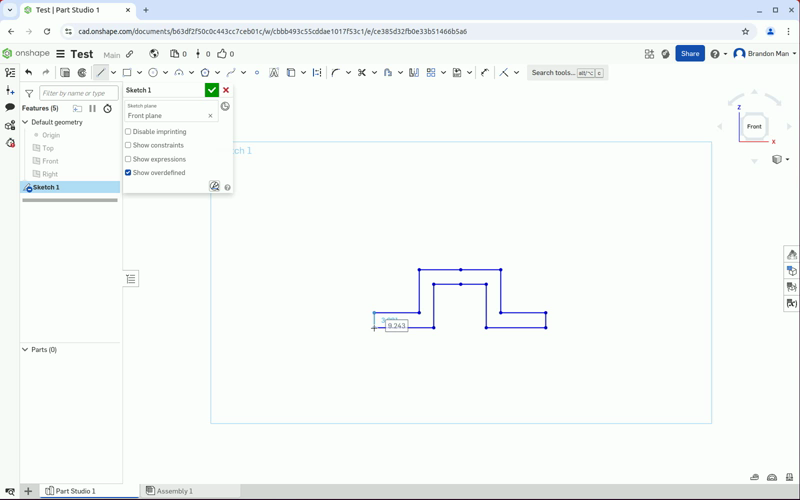
key_up(shift)
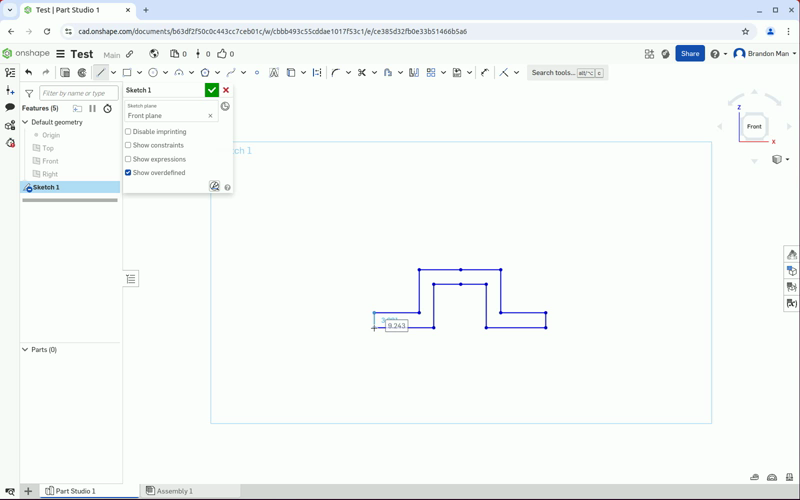
click(374, 327)
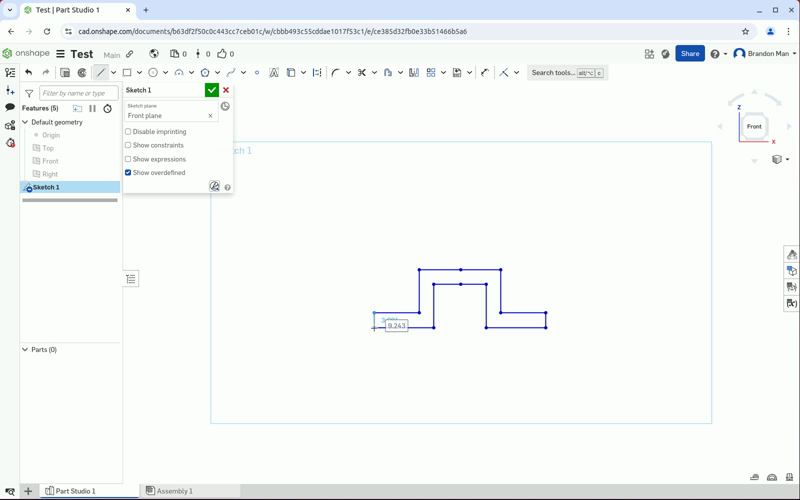
key(esc)
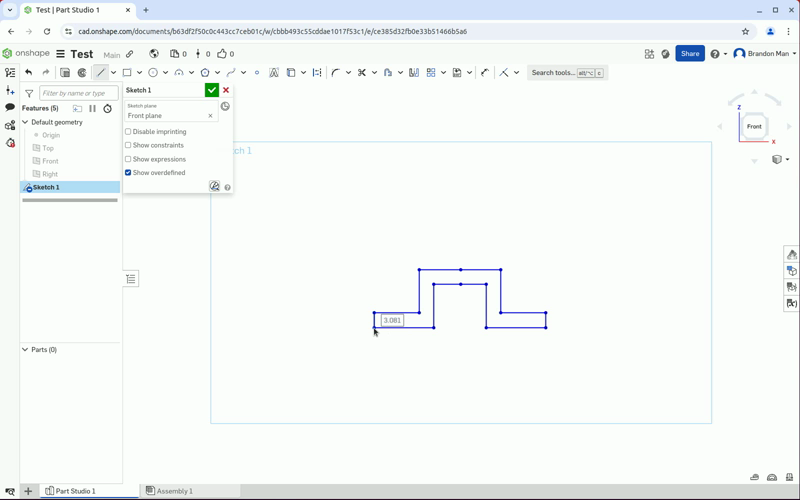
mouse_move(457, 272)
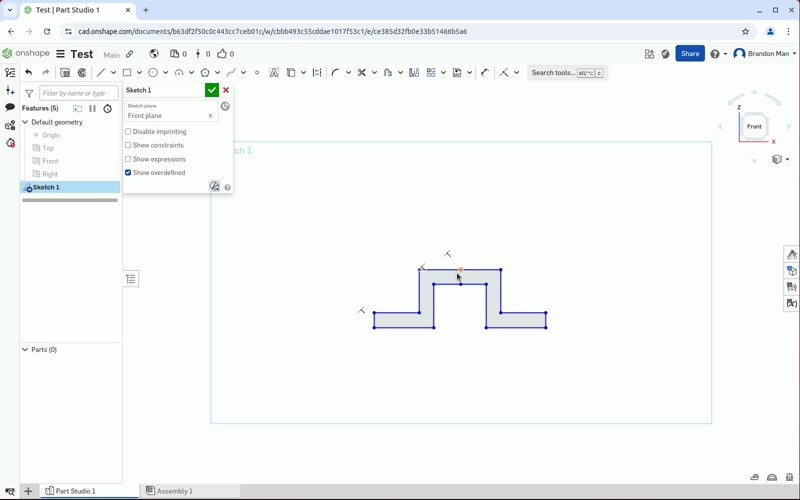
click(457, 272)
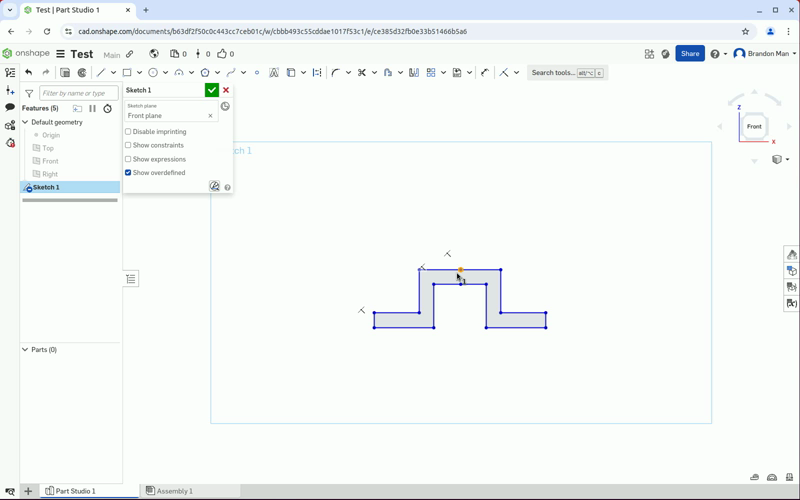
mouse_move(73, 352)
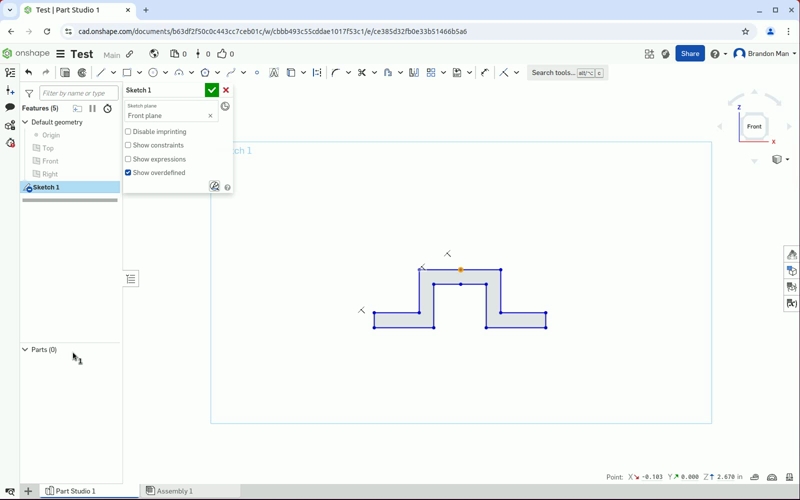
key(shift+y)
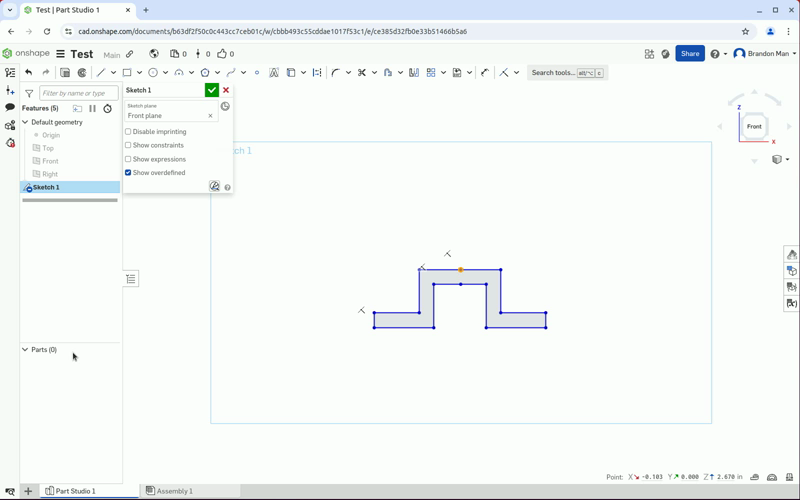
key(shift+e)
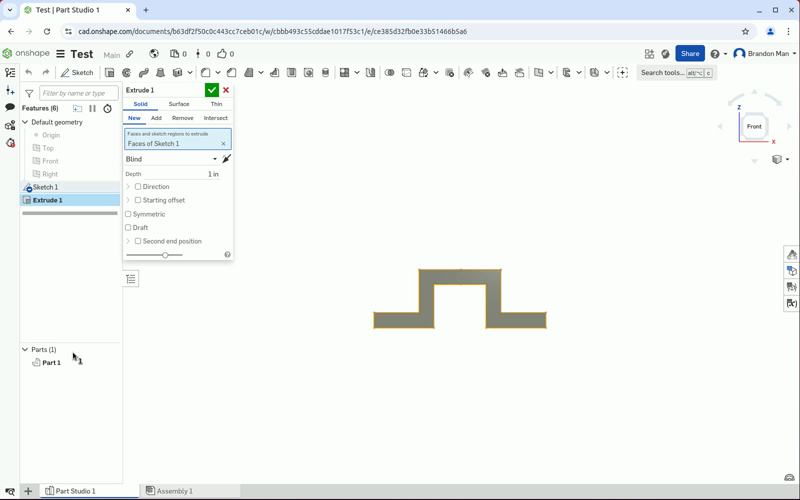
mouse_move(143, 106)
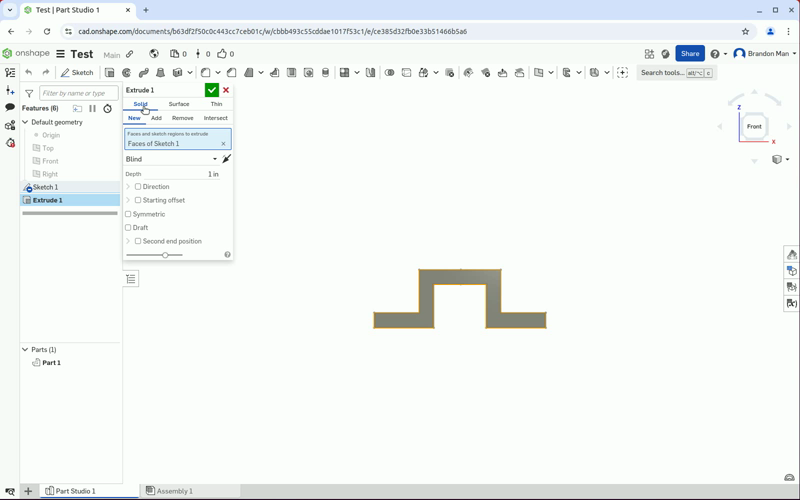
click(143, 106)
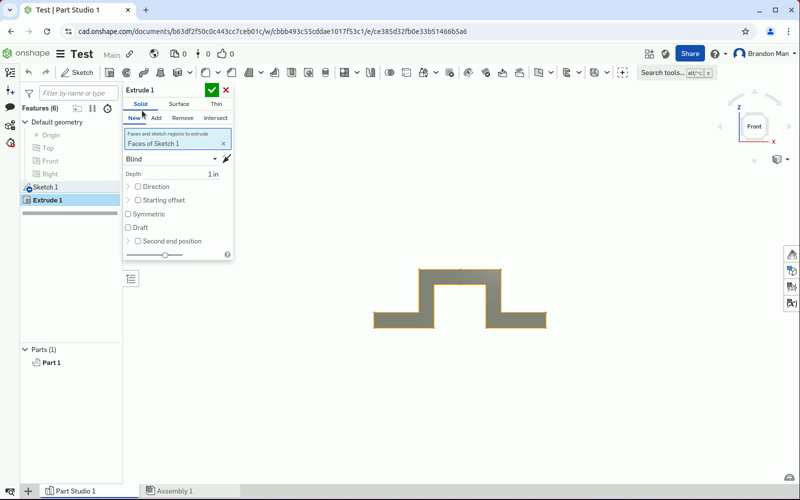
mouse_move(137, 120)
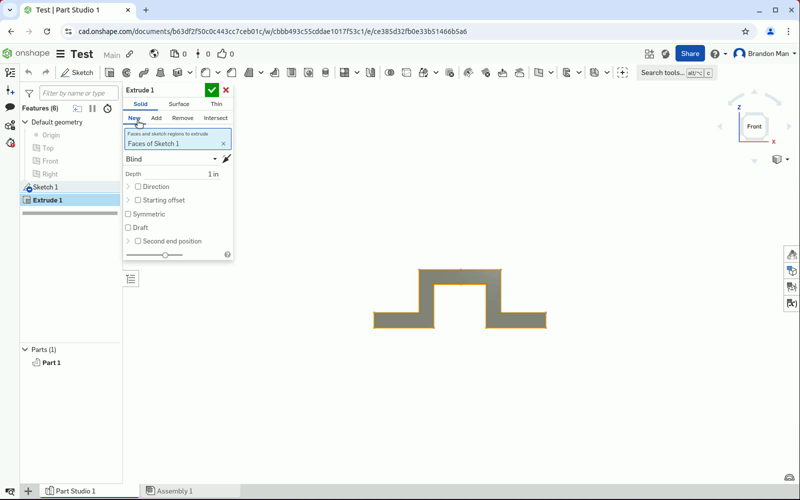
click(137, 120)
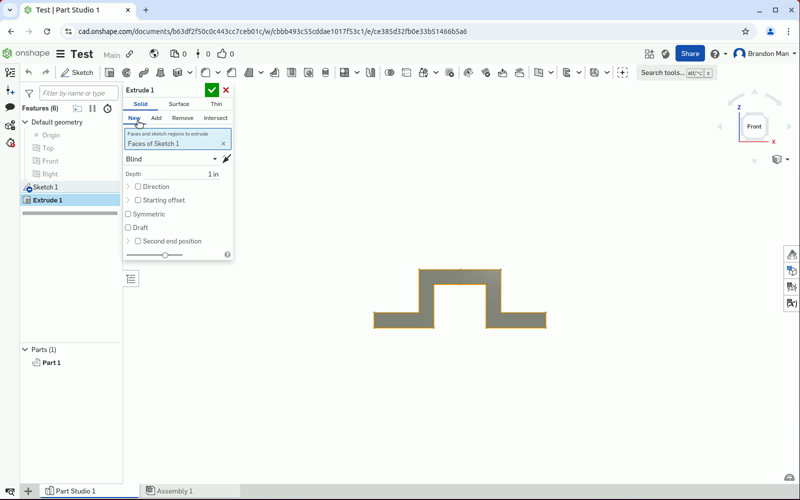
key(tab, 4)
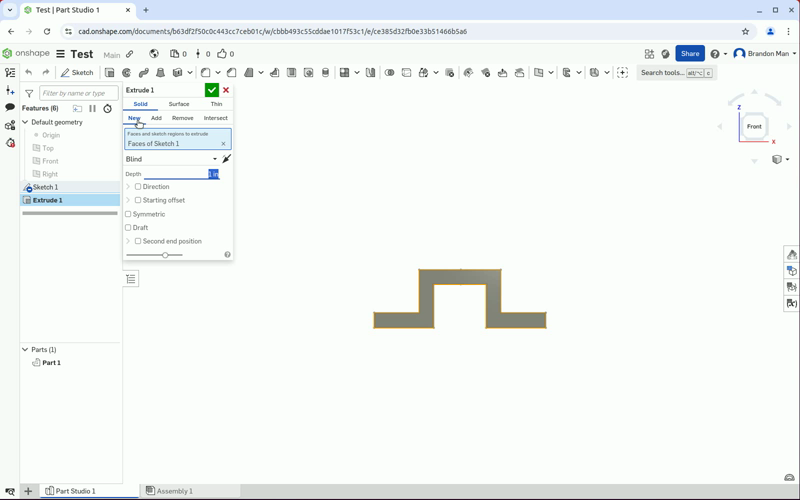
text(23.108)
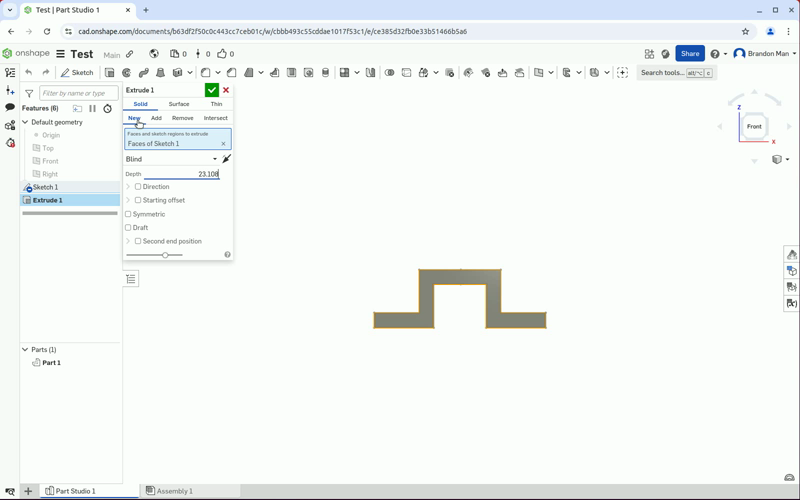
key(enter)
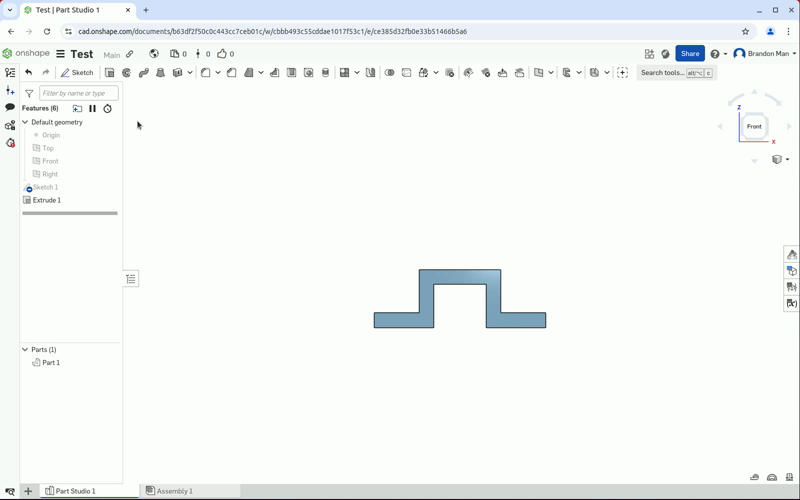
key(shift+h)
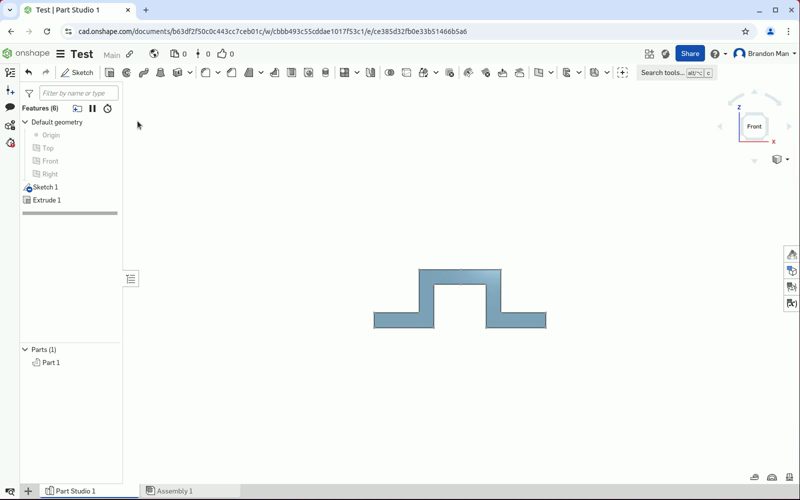
key(shift+h)
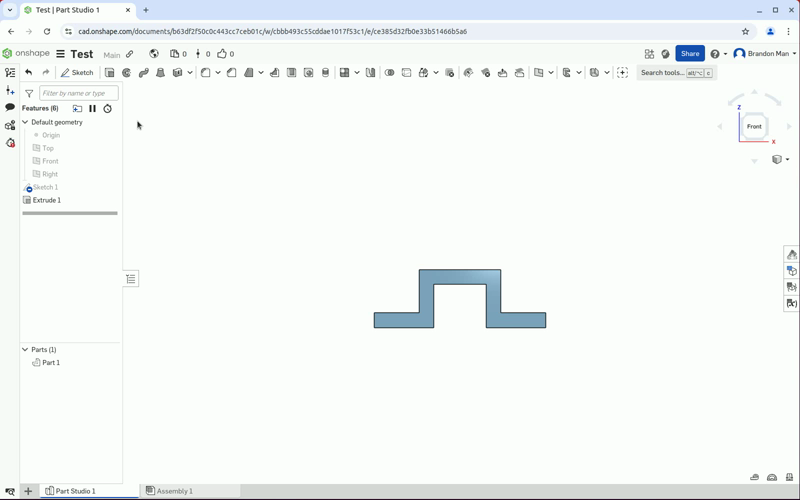
mouse_move(73, 189)
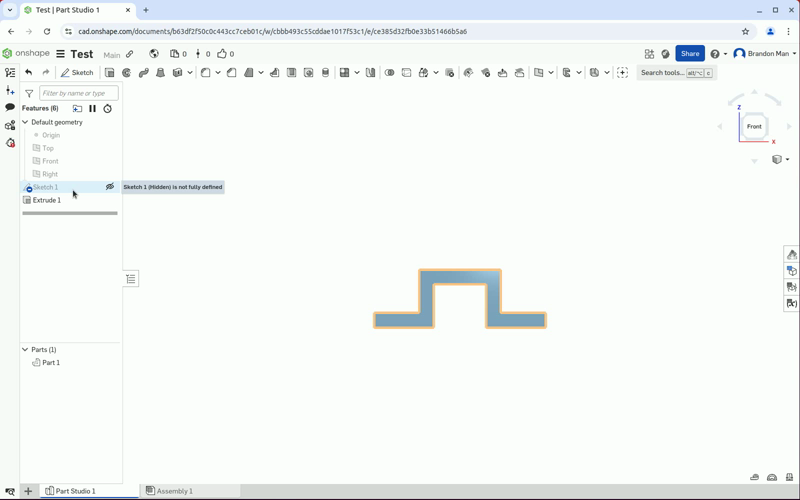
click(73, 189)
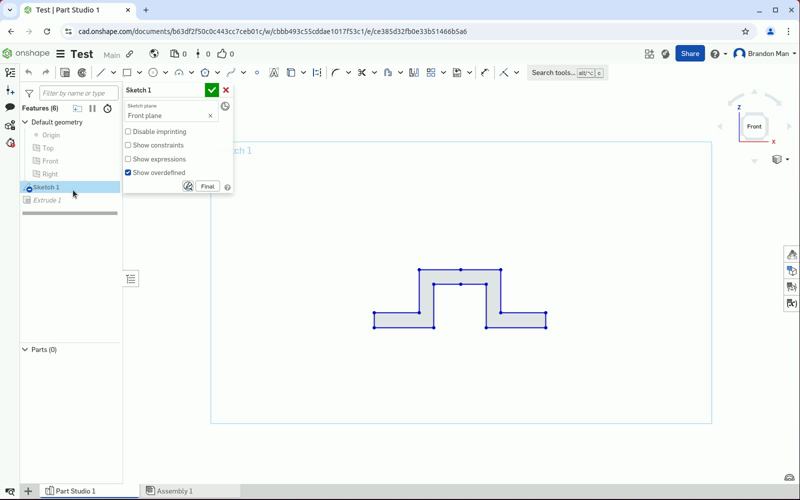
mouse_move(229, 92)
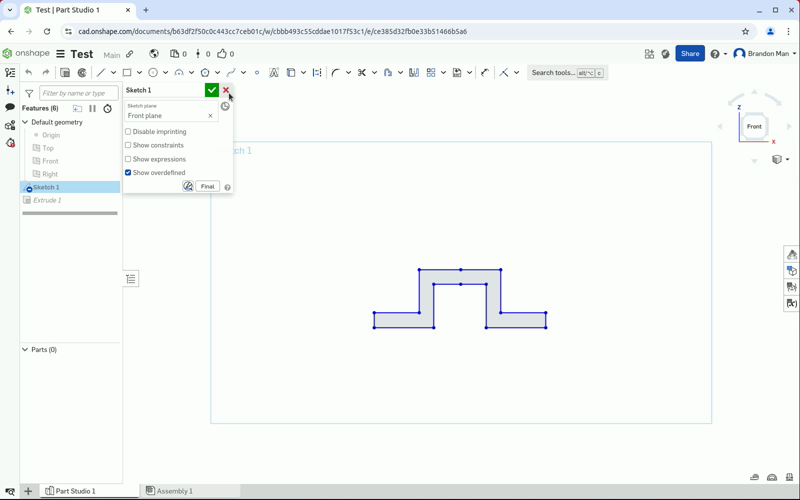
click(229, 92)
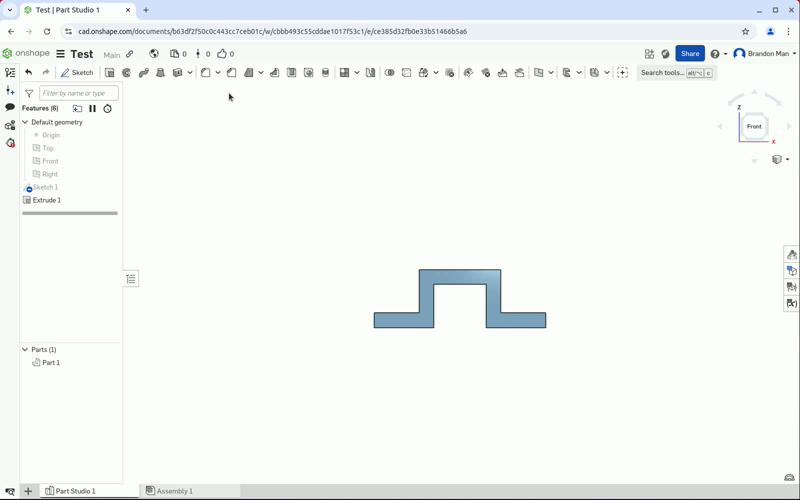
mouse_move(73, 352)
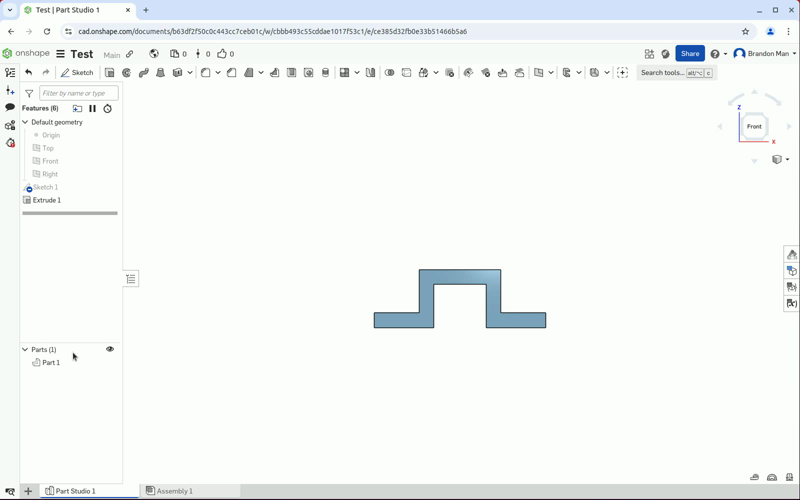
key(y)
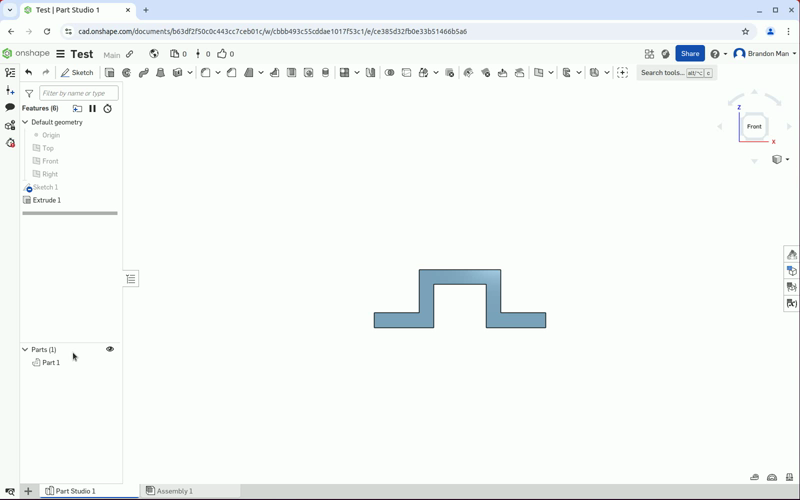
key(shift+p)
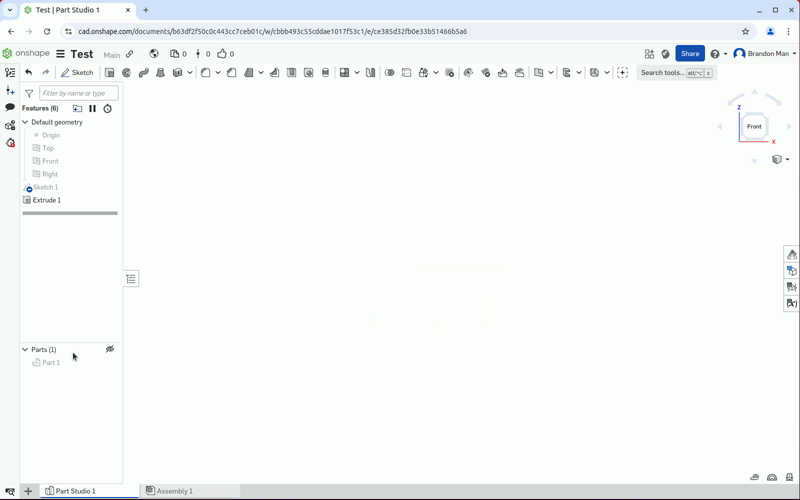
key(space)
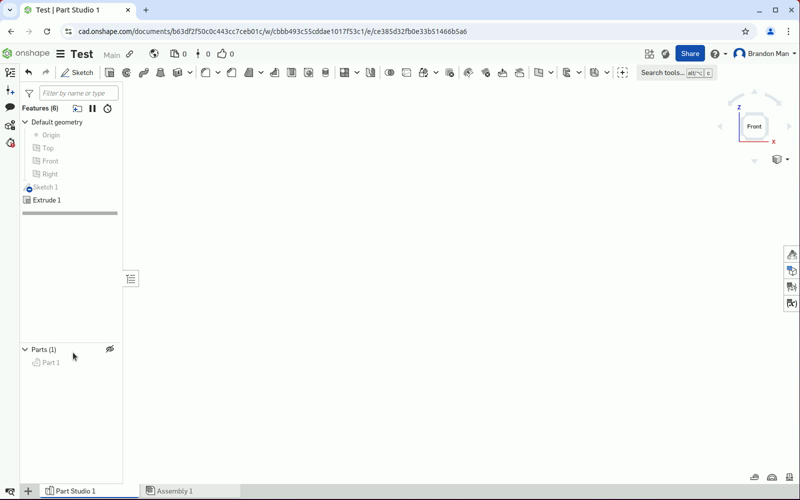
key_down(shift)
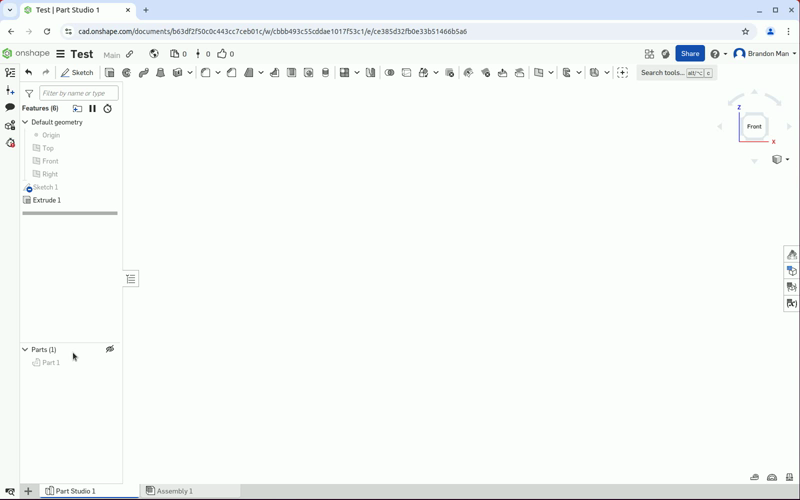
key(down)
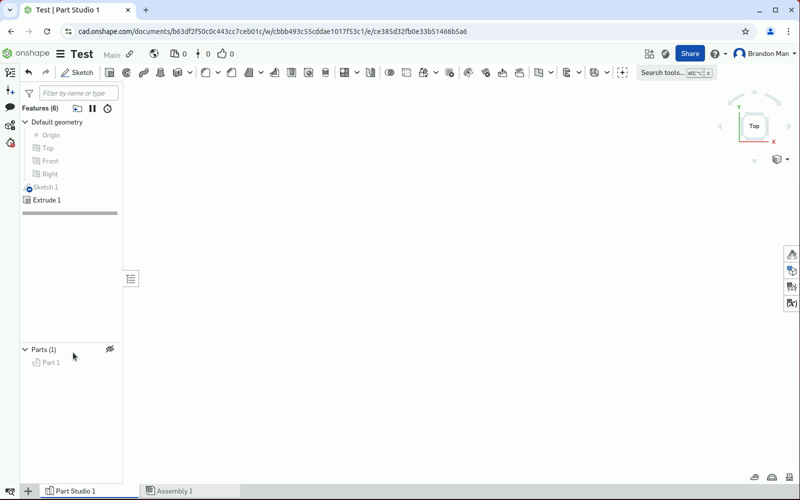
key_up(shift)
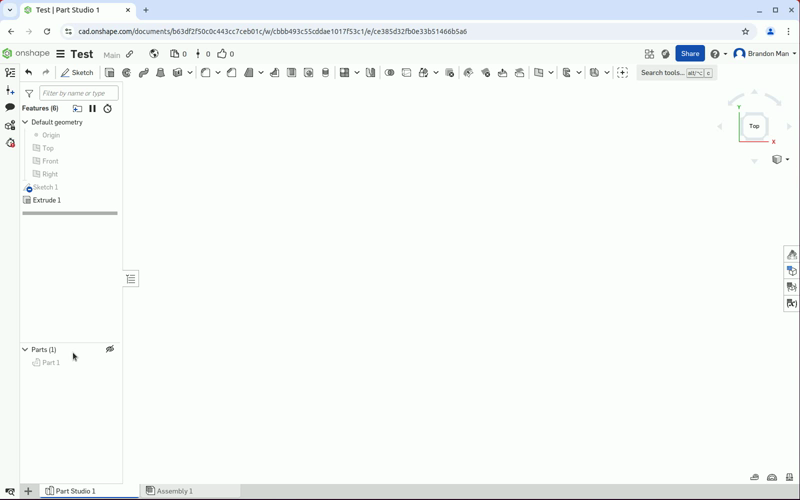
mouse_move(73, 352)
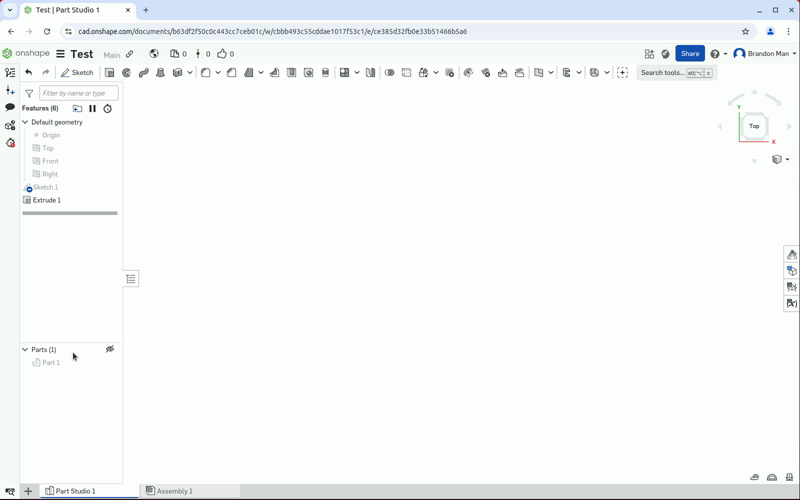
key(shift+y)
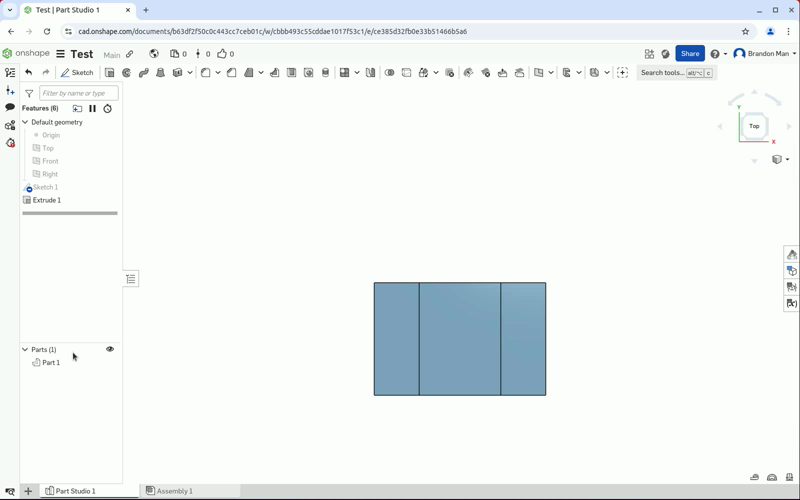
mouse_move(541, 75)
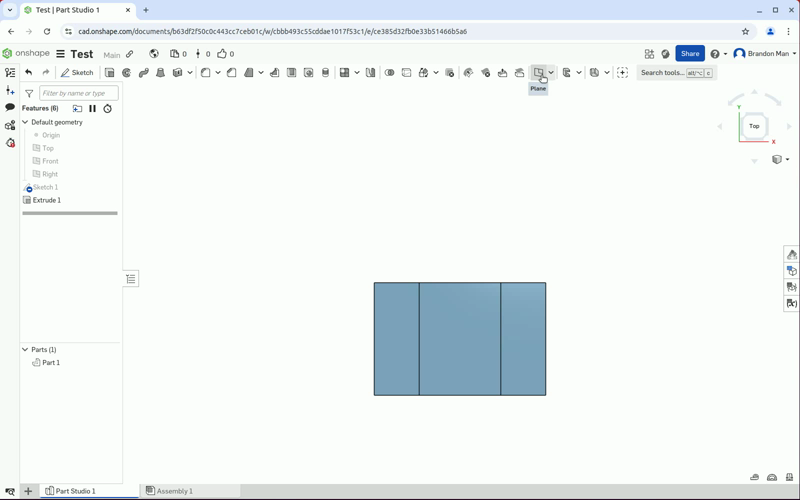
click(541, 75)
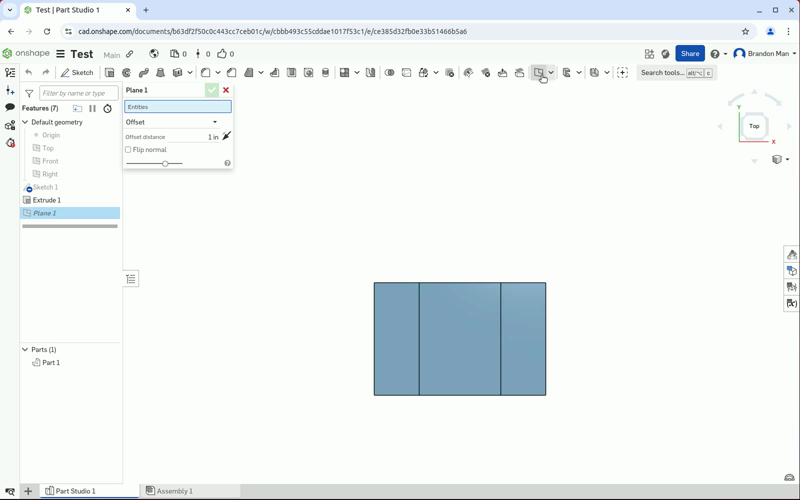
mouse_move(73, 150)
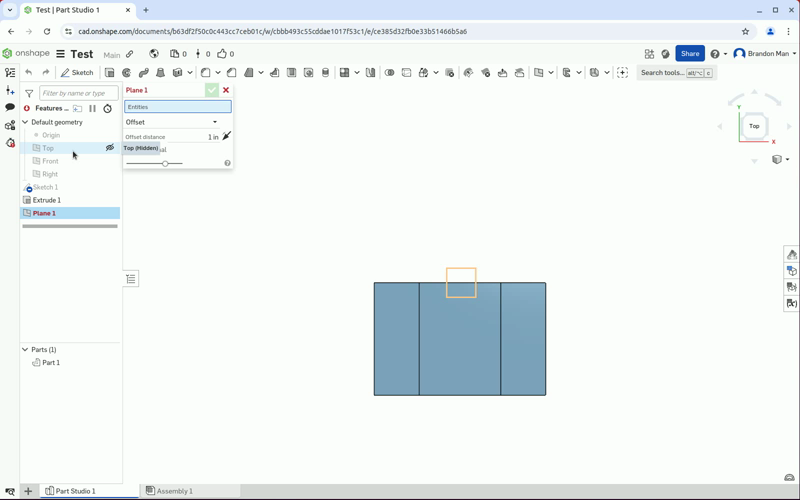
click(73, 150)
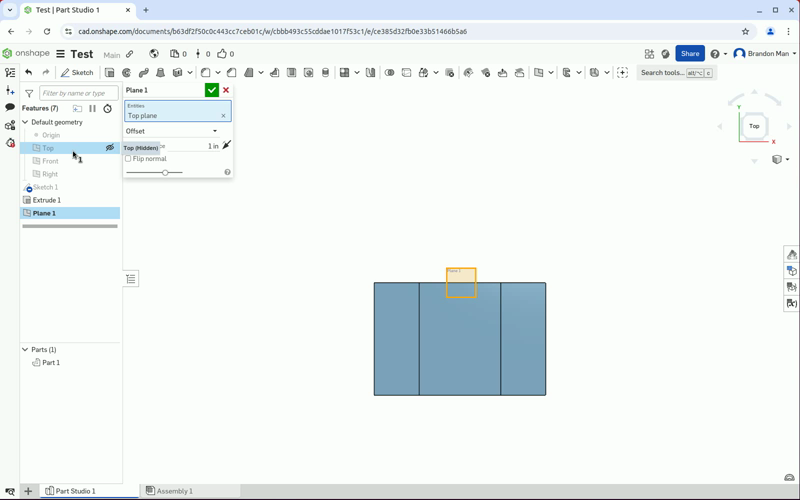
key(tab, 2)
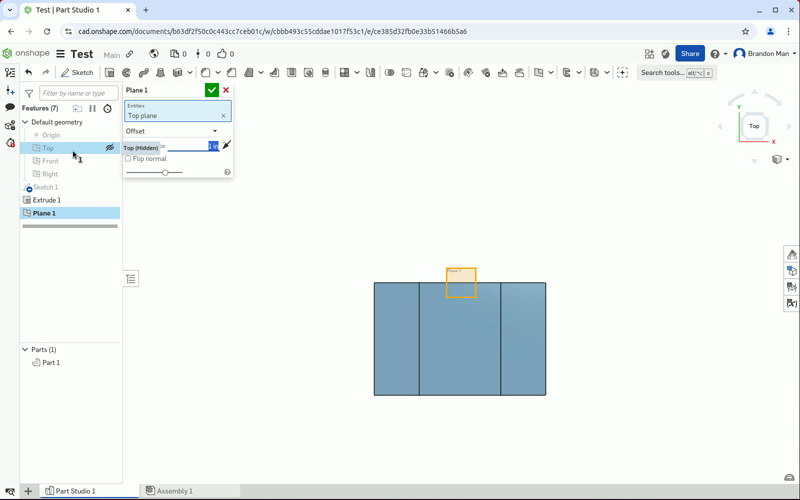
text(6.255)
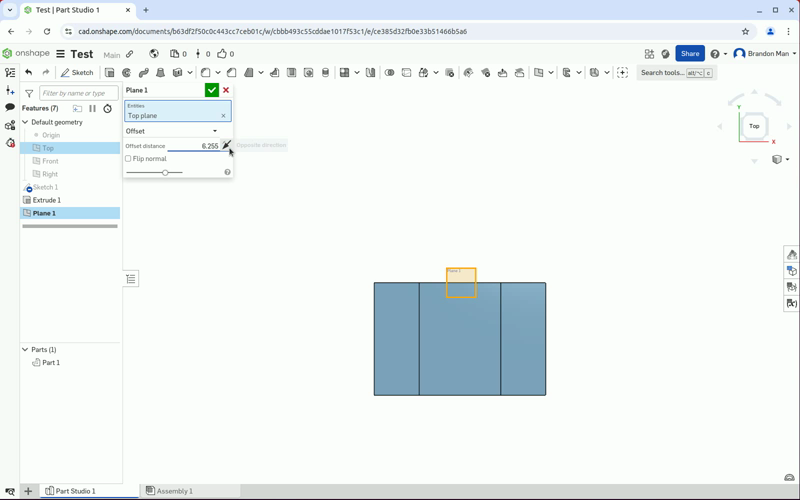
mouse_move(229, 147)
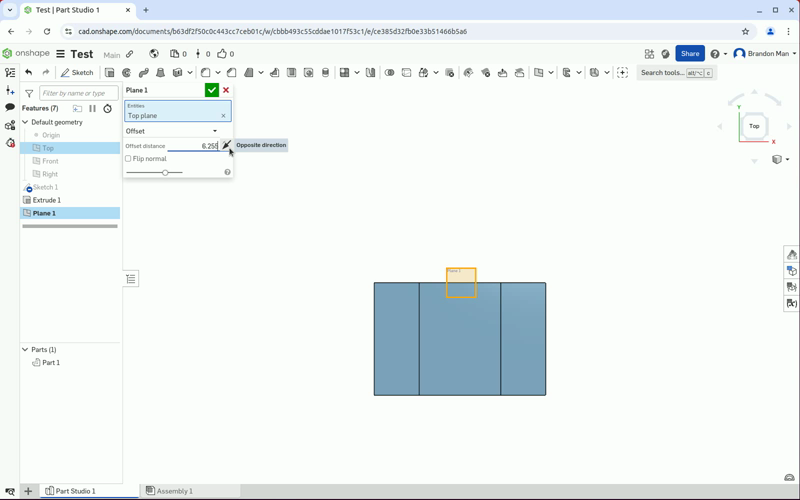
click(229, 147)
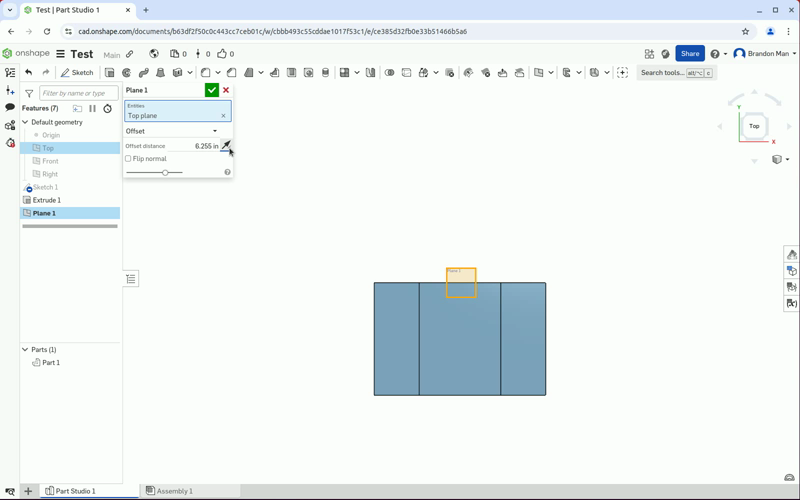
key(enter, 2)
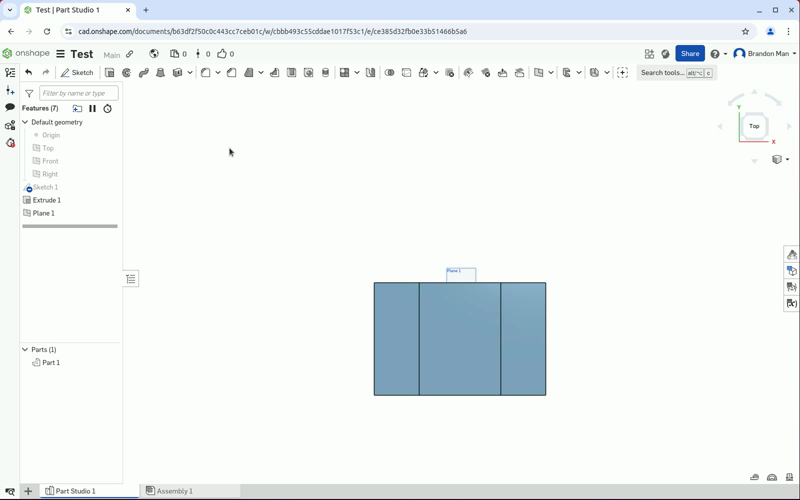
key(shift+s)
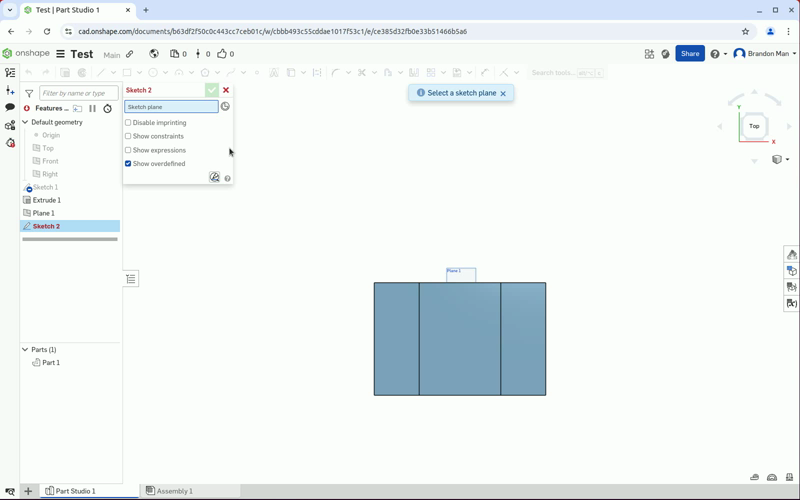
mouse_move(73, 215)
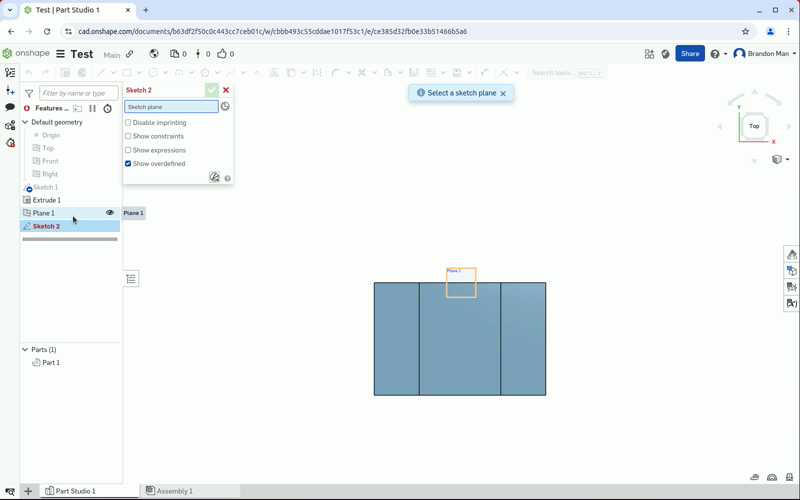
click(73, 215)
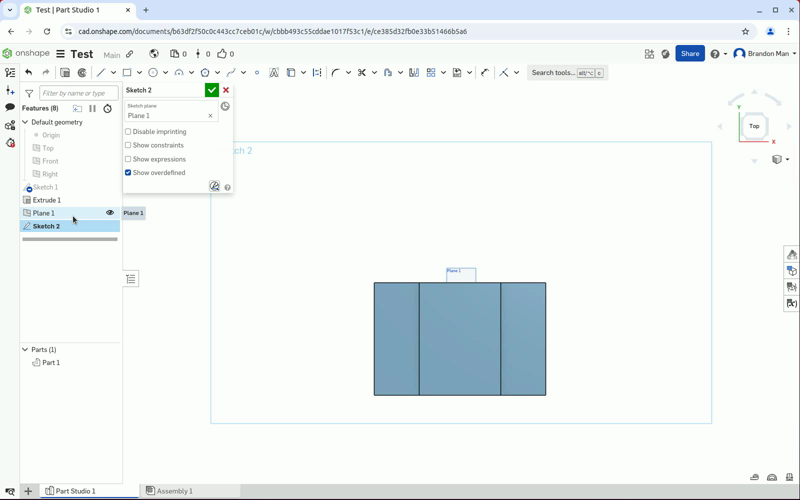
mouse_move(73, 352)
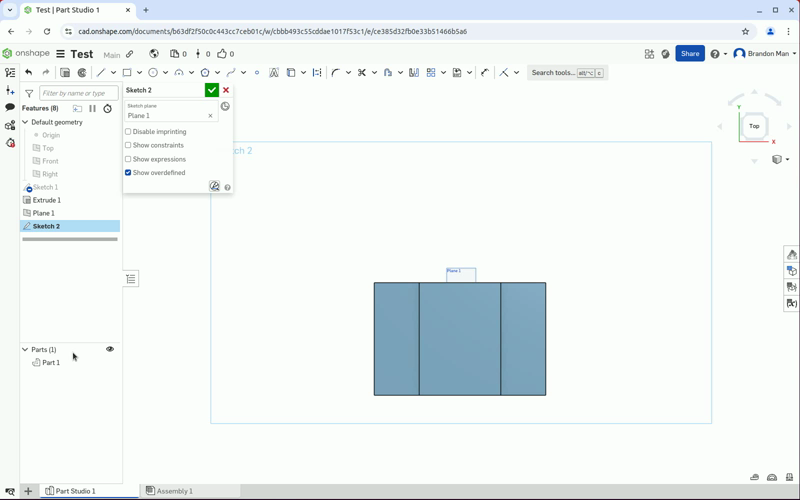
key(y)
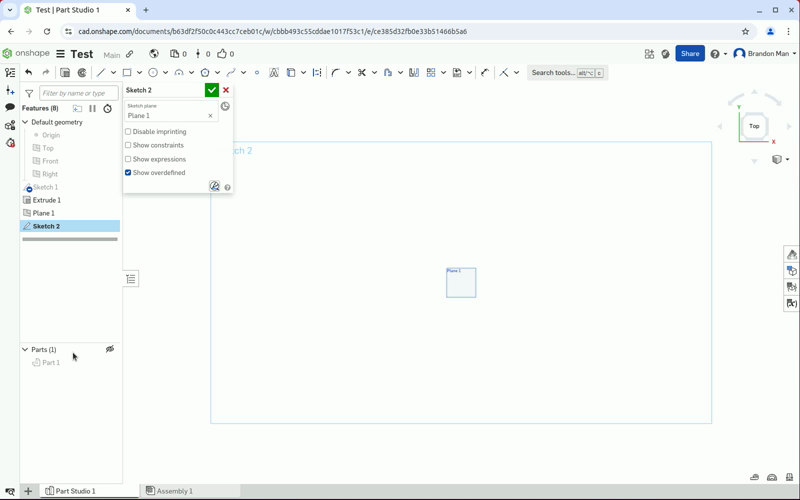
key(c)
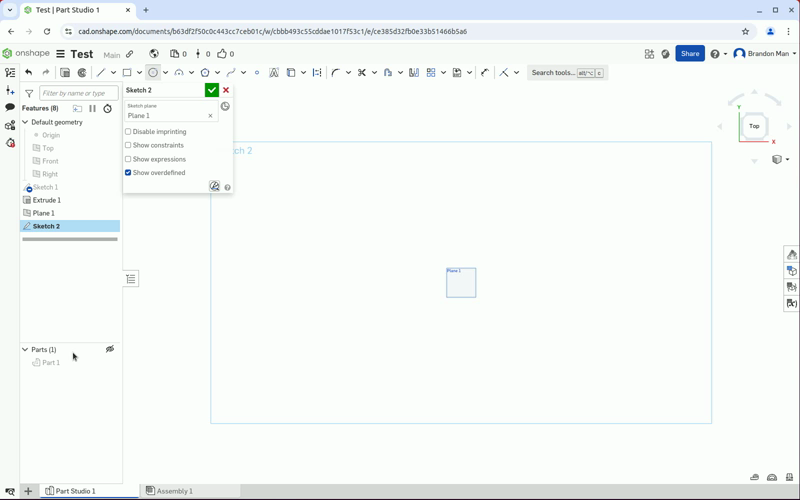
key_down(shift)
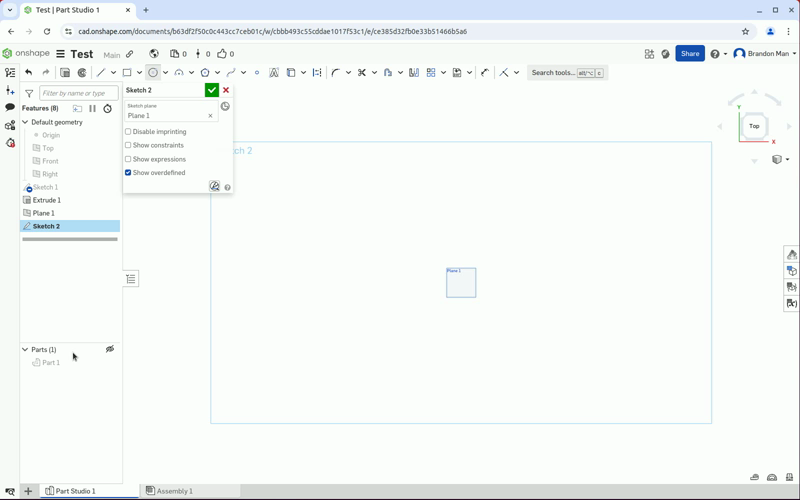
mouse_move(524, 339)
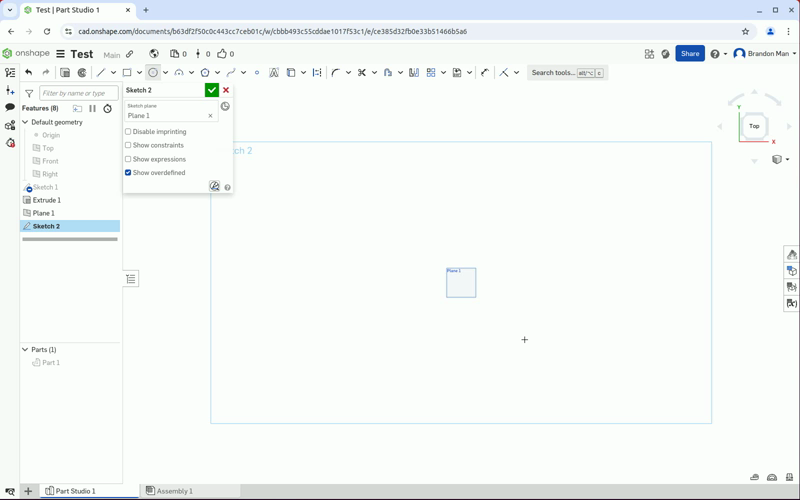
click(524, 339)
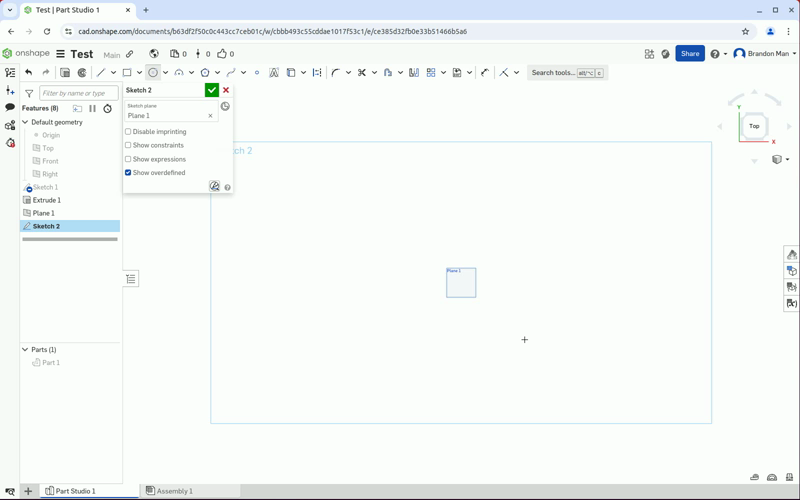
key_up(shift)
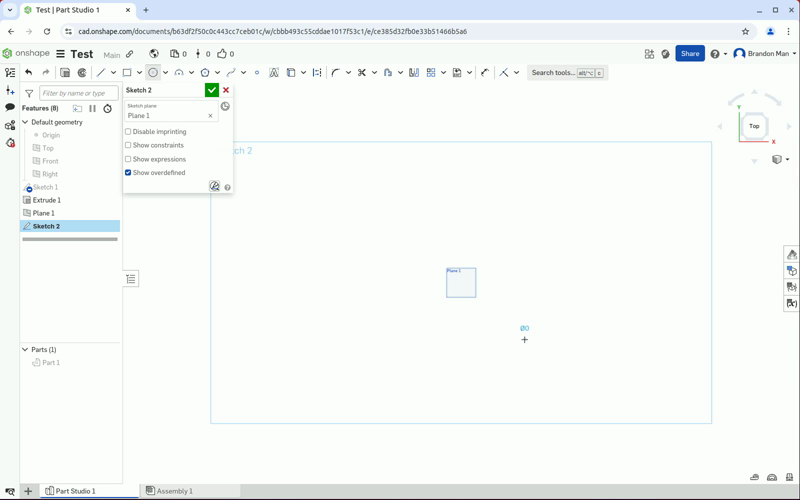
mouse_move(533, 339)
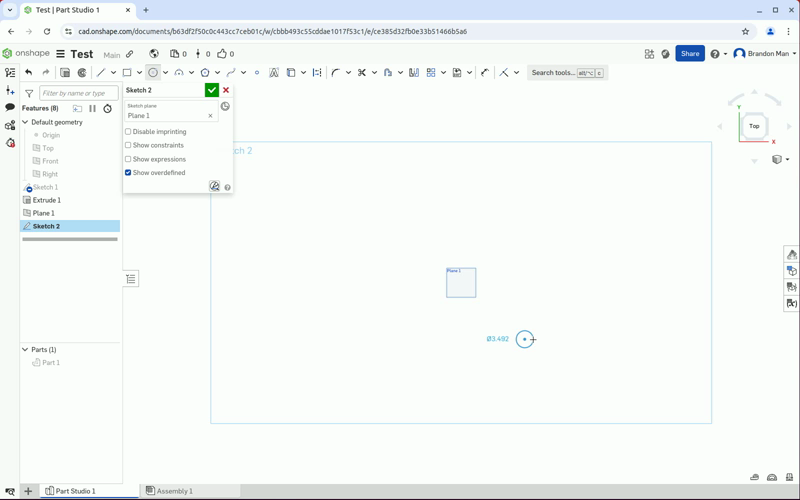
click(533, 339)
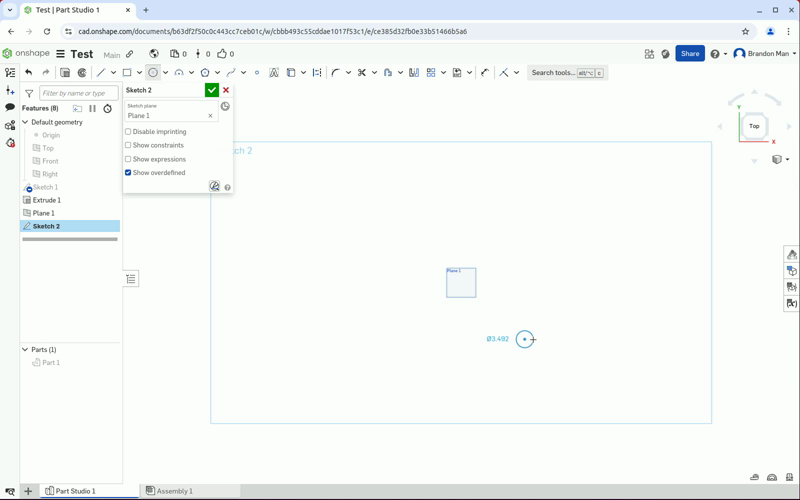
key(esc)
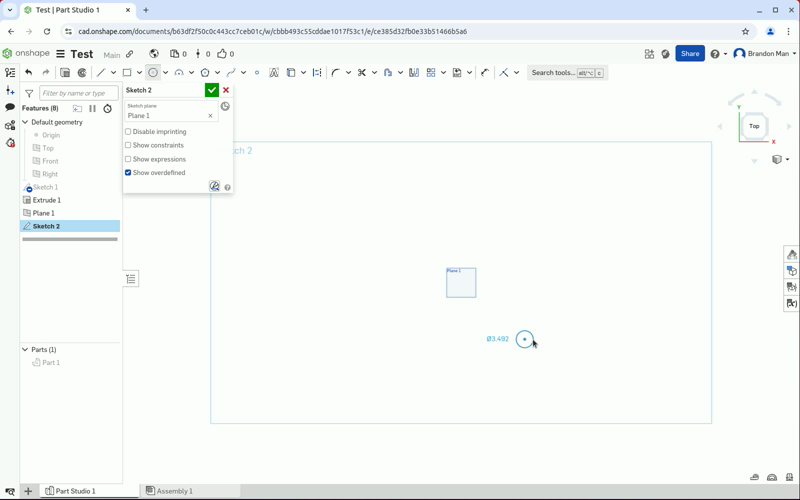
mouse_move(528, 346)
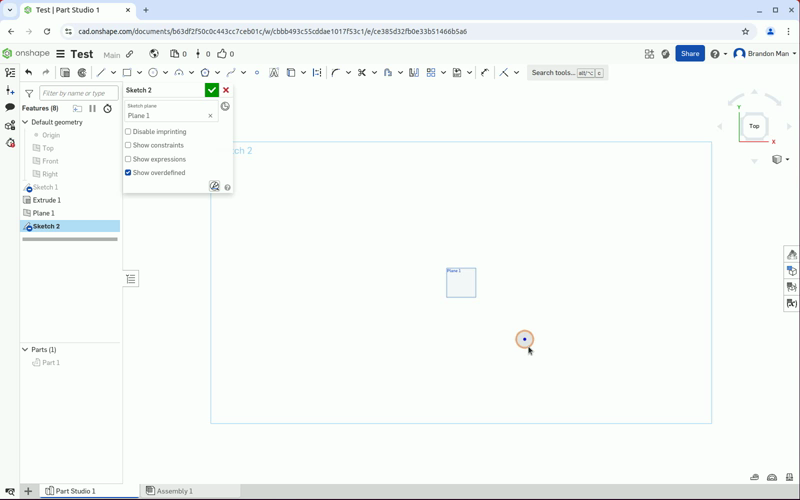
scroll(6)
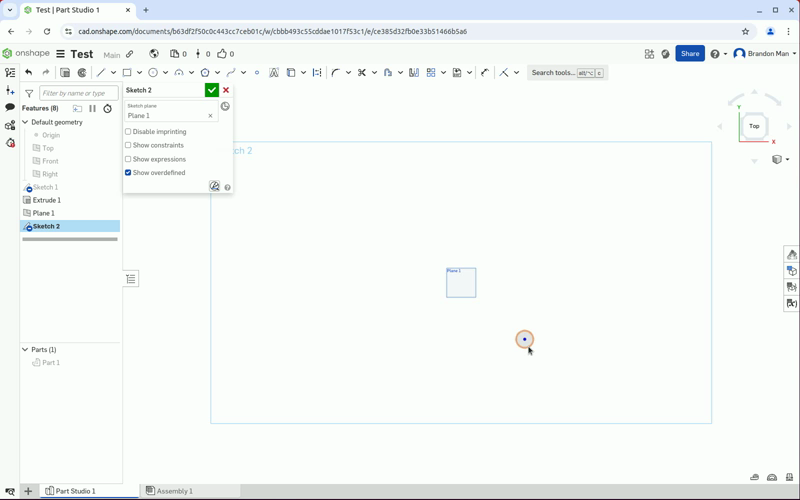
scroll(6)
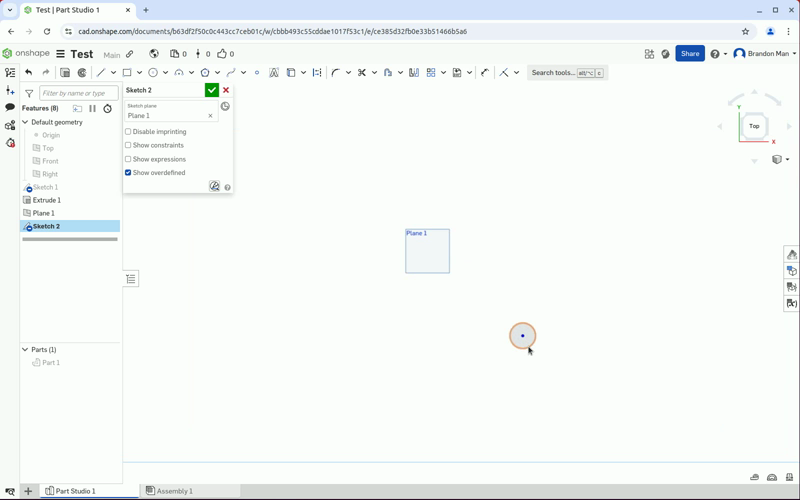
scroll(6)
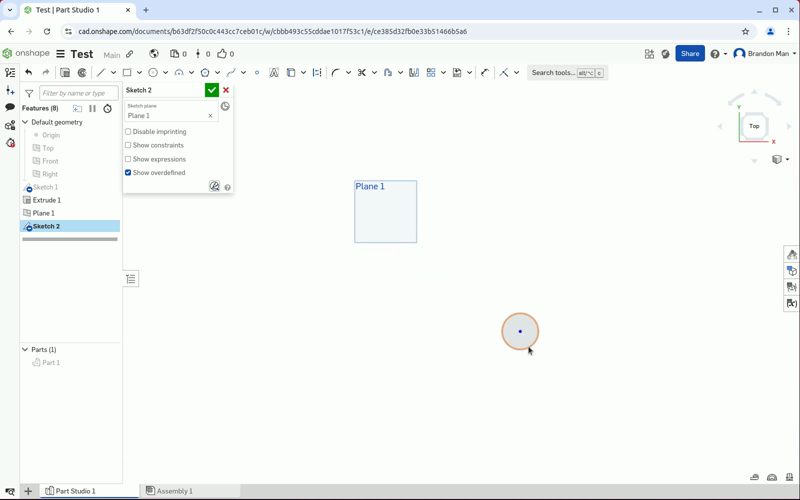
scroll(6)
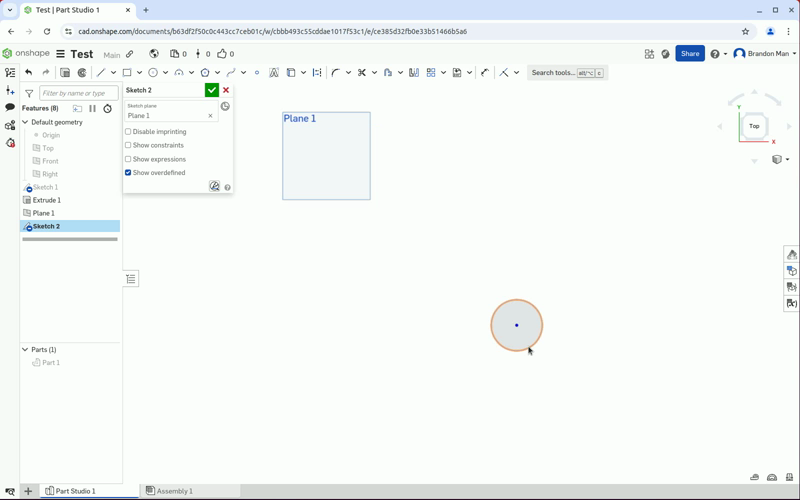
scroll(6)
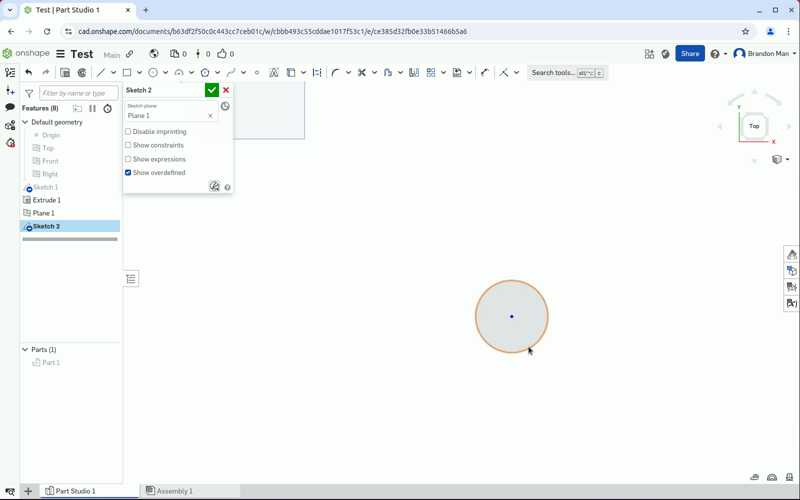
scroll(6)
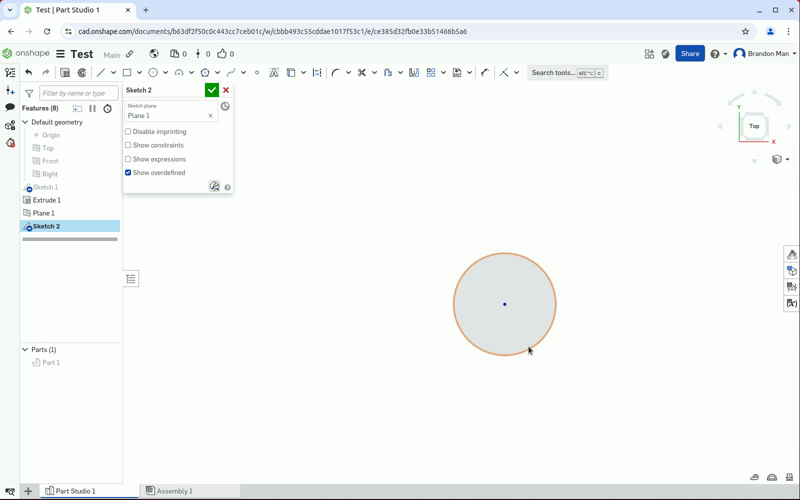
scroll(6)
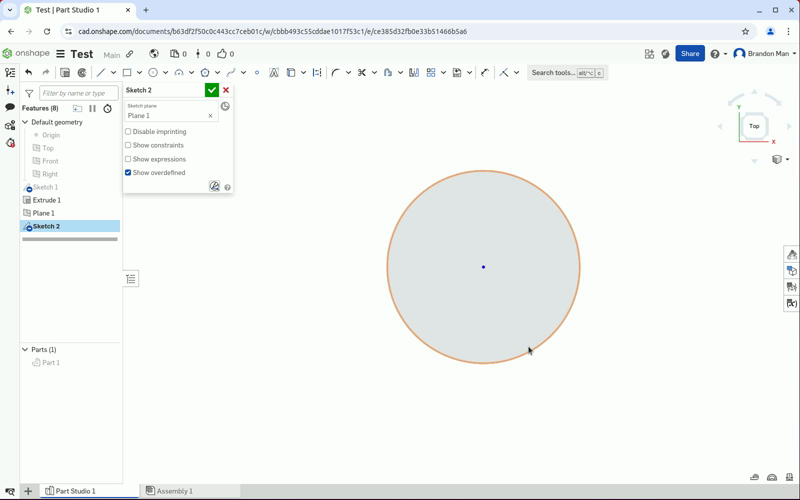
click(528, 346)
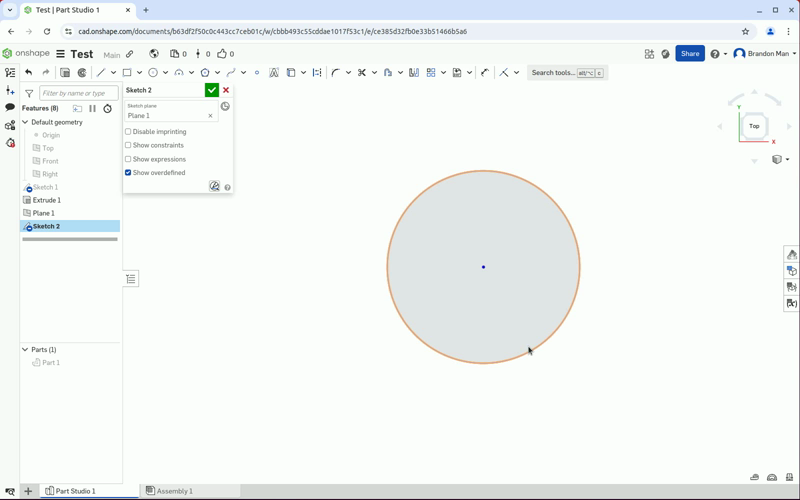
scroll(-6)
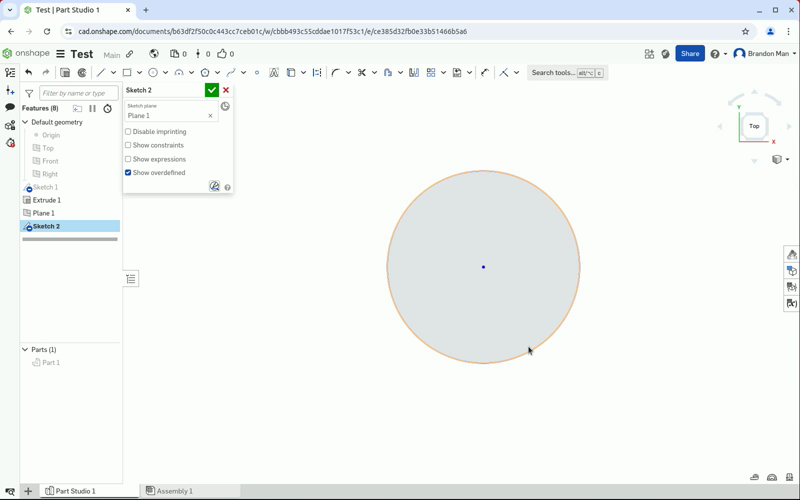
scroll(-6)
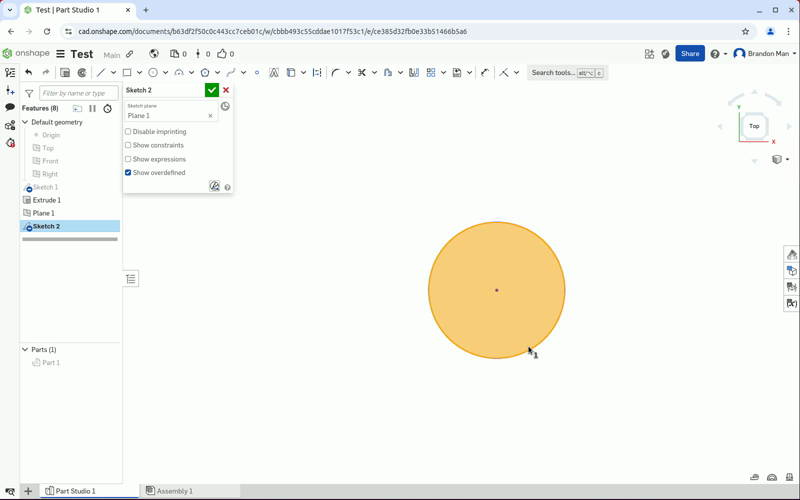
scroll(-6)
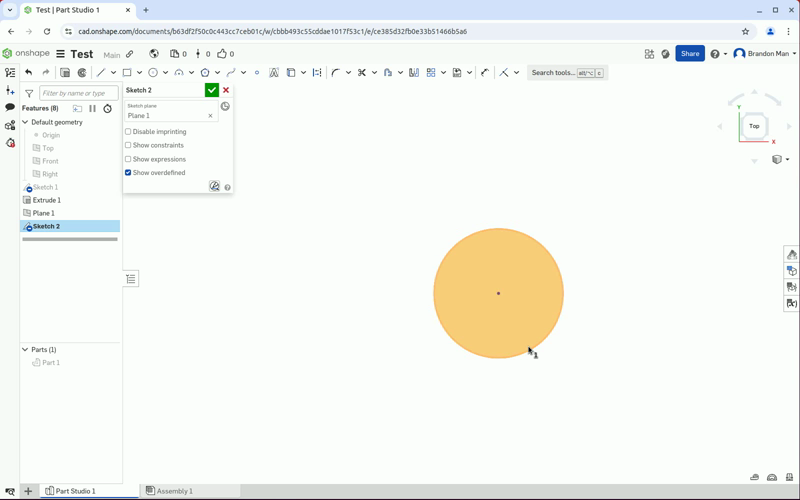
scroll(-6)
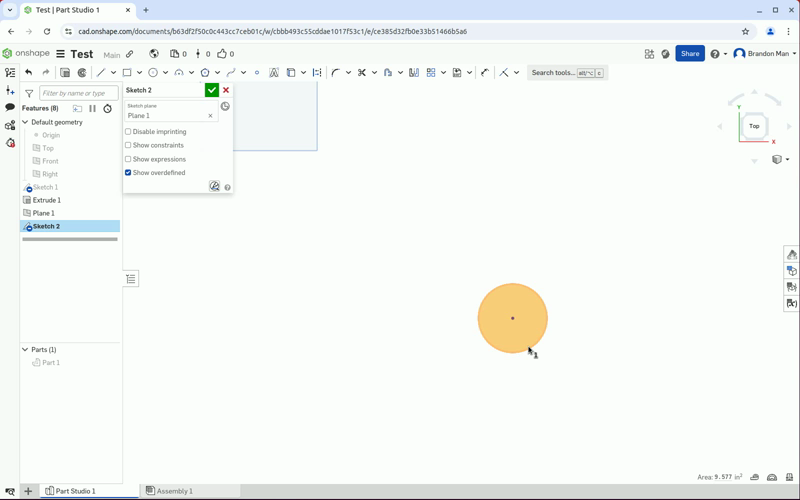
scroll(-6)
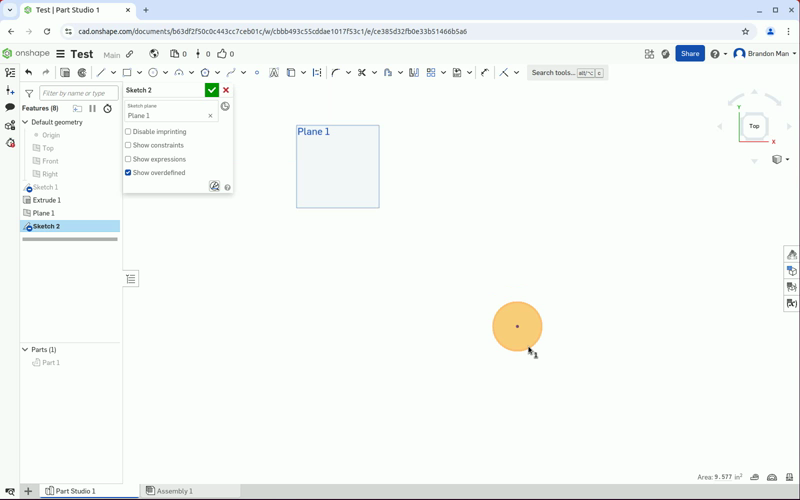
scroll(-6)
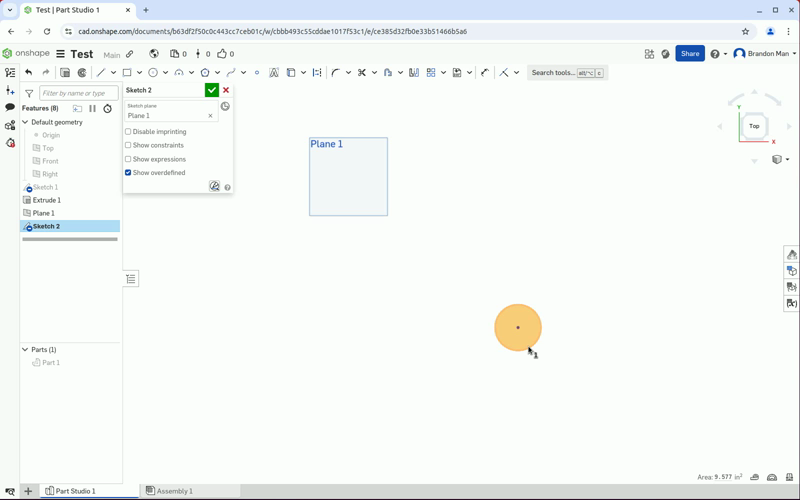
scroll(-6)
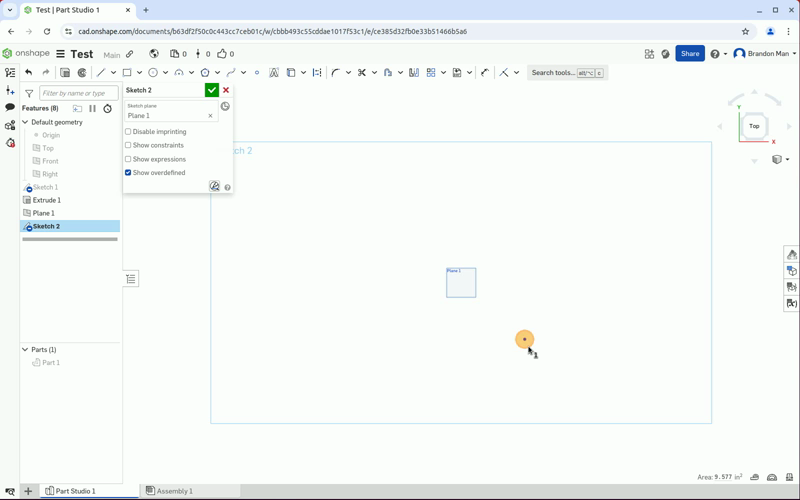
mouse_move(73, 352)
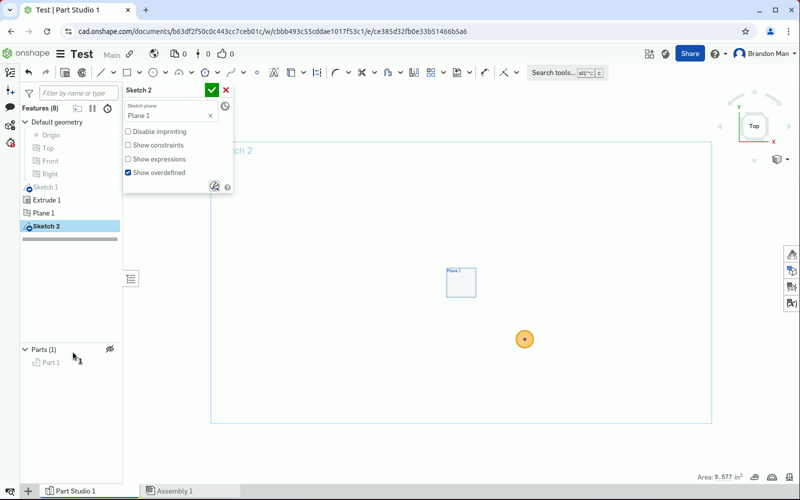
key(shift+y)
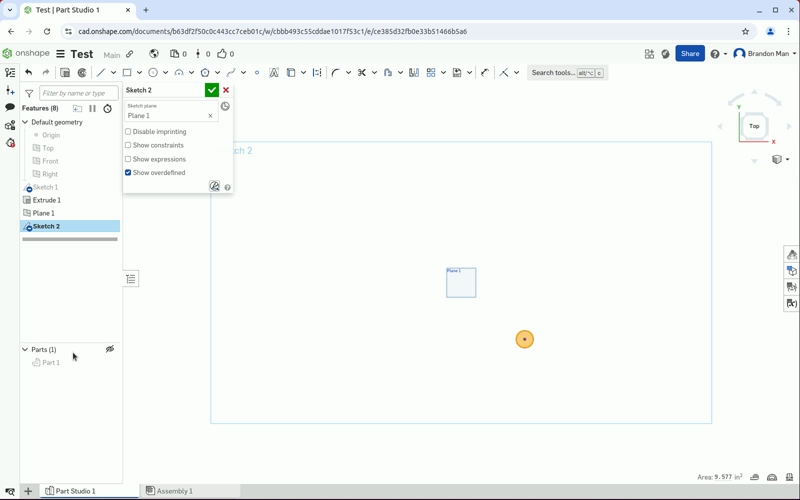
key(shift+e)
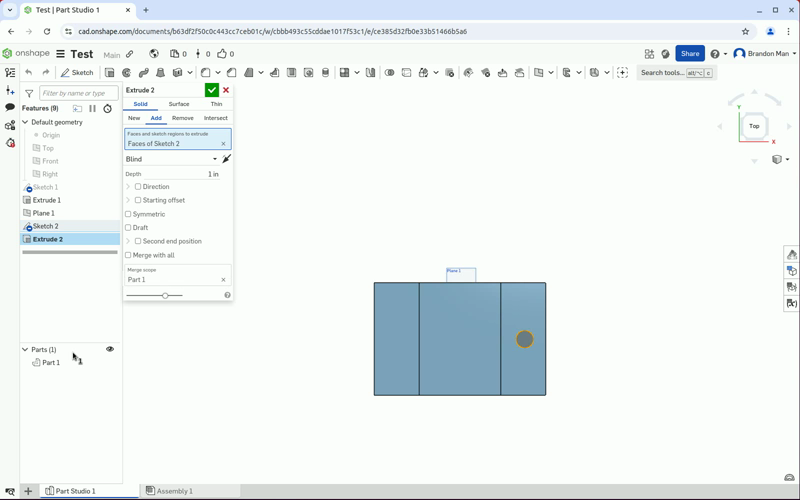
mouse_move(143, 106)
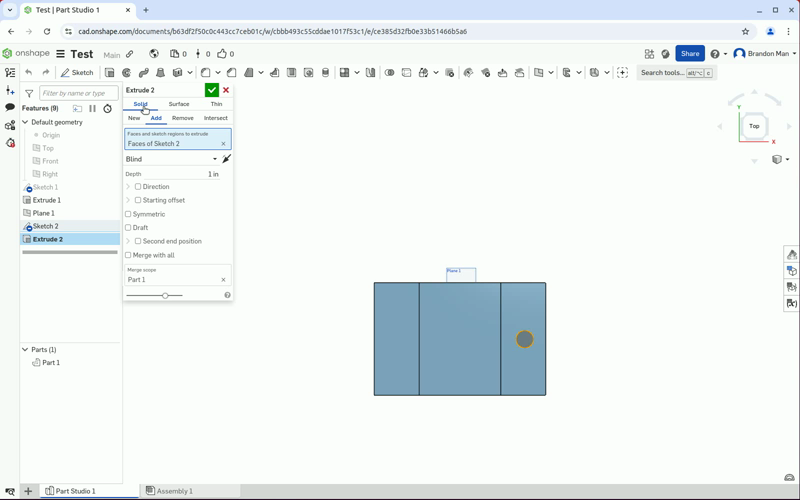
click(143, 106)
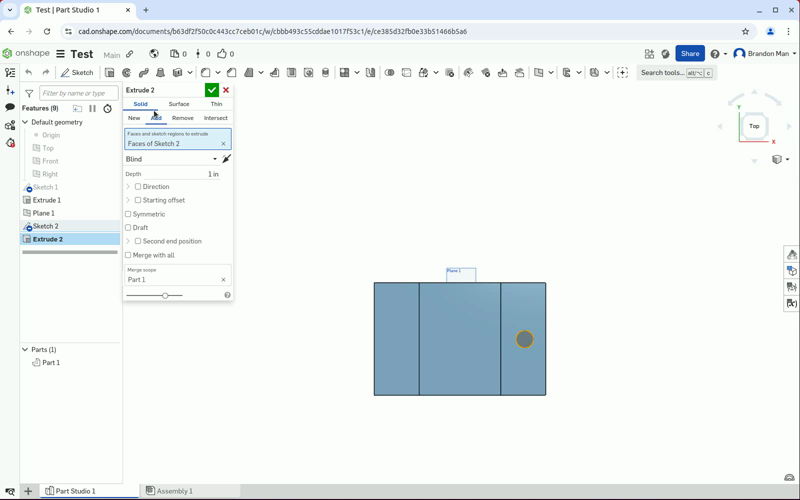
mouse_move(186, 120)
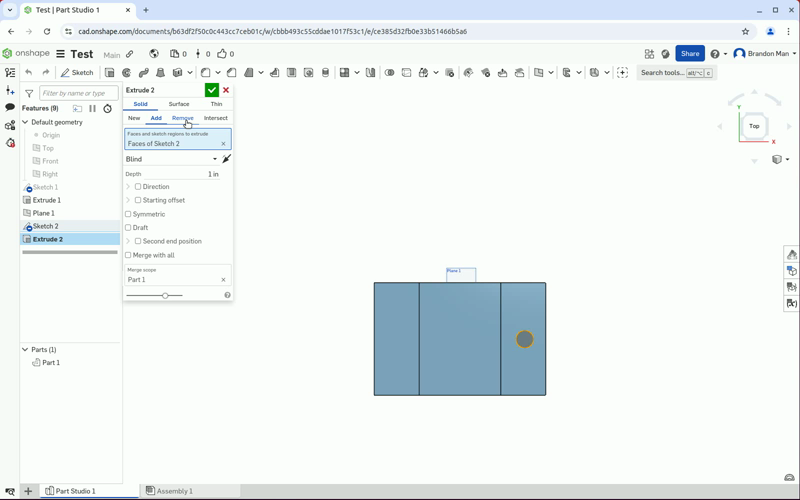
click(186, 120)
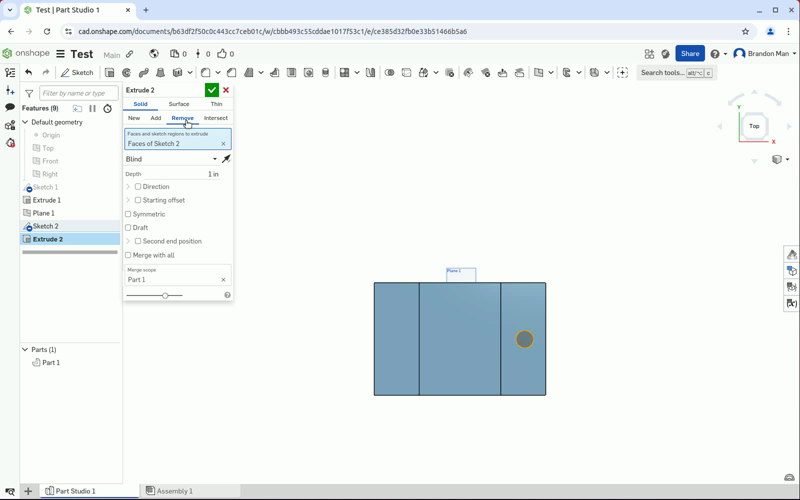
key(tab, 4)
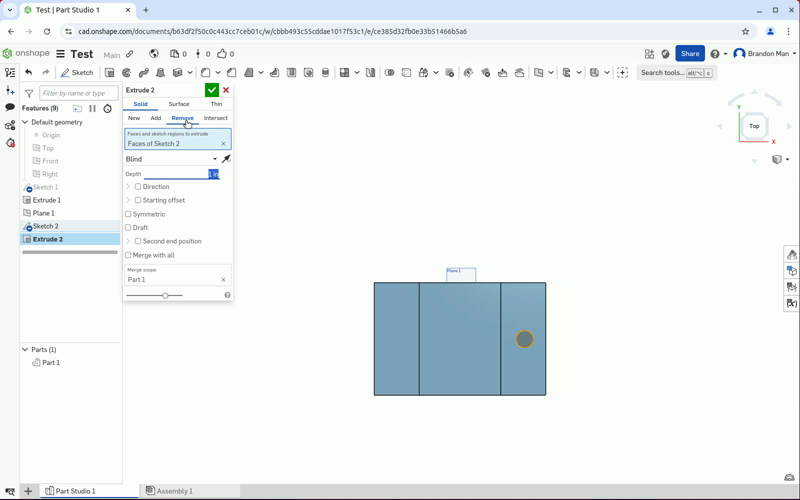
text(23.108)
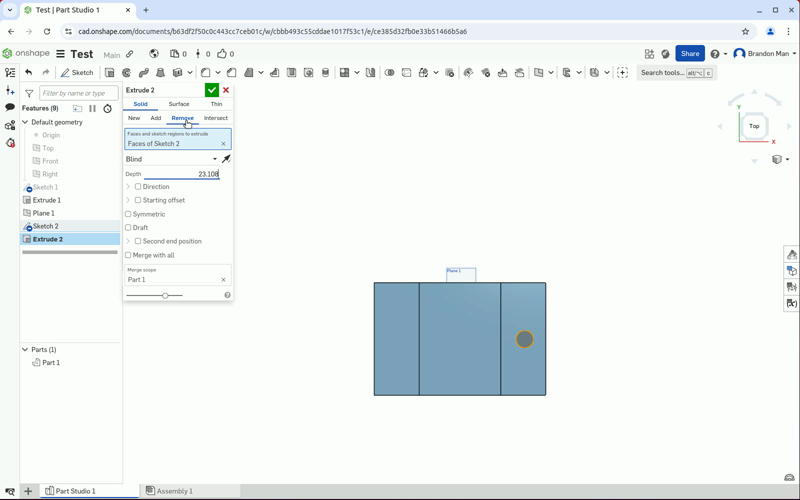
key(tab, 6)
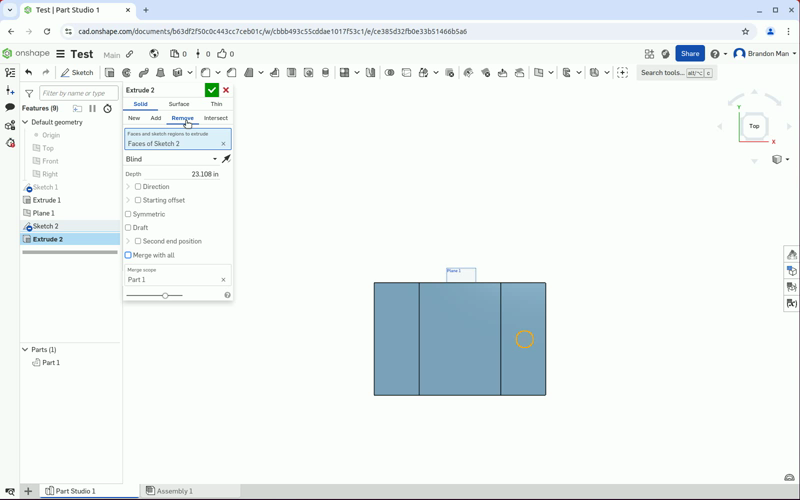
key(space)
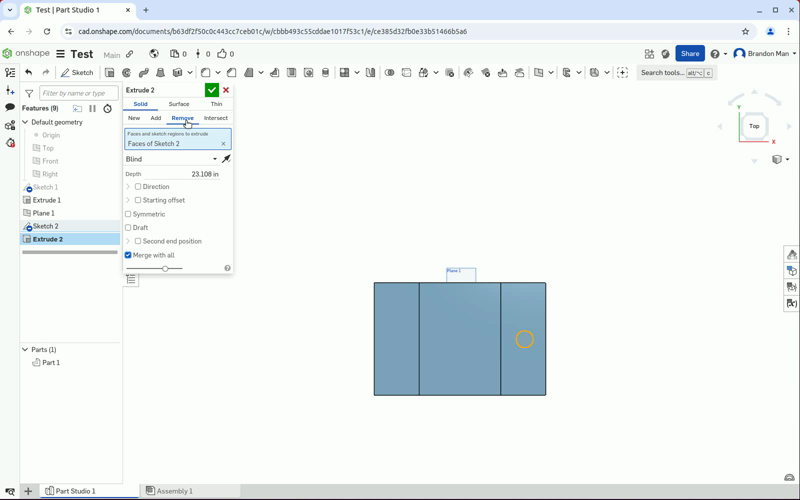
key(enter)
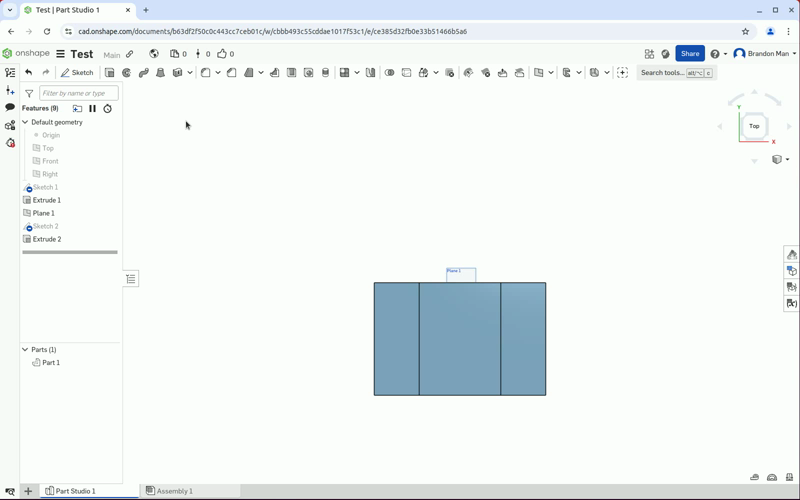
key(shift+h)
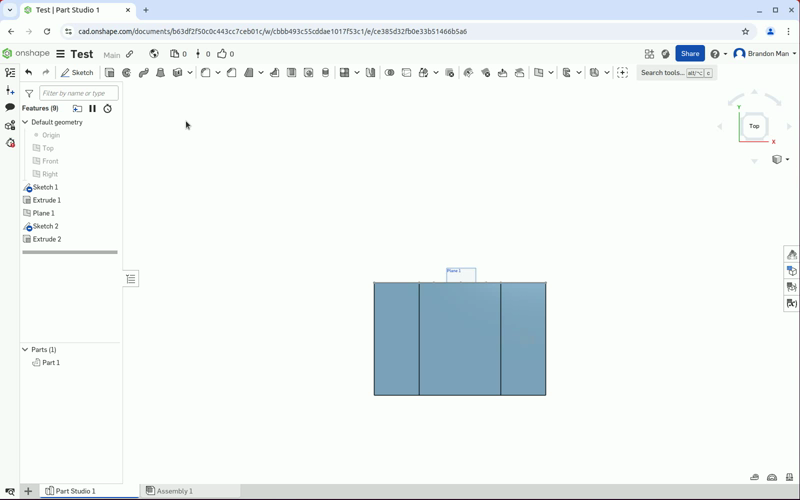
key(shift+h)
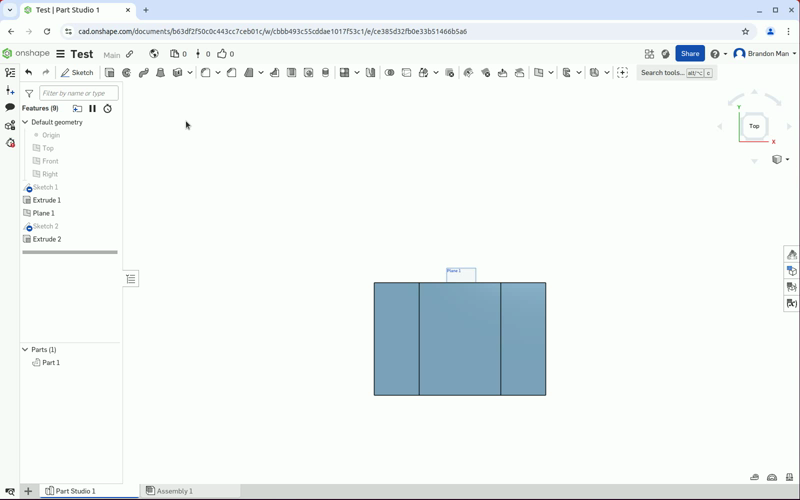
mouse_move(73, 189)
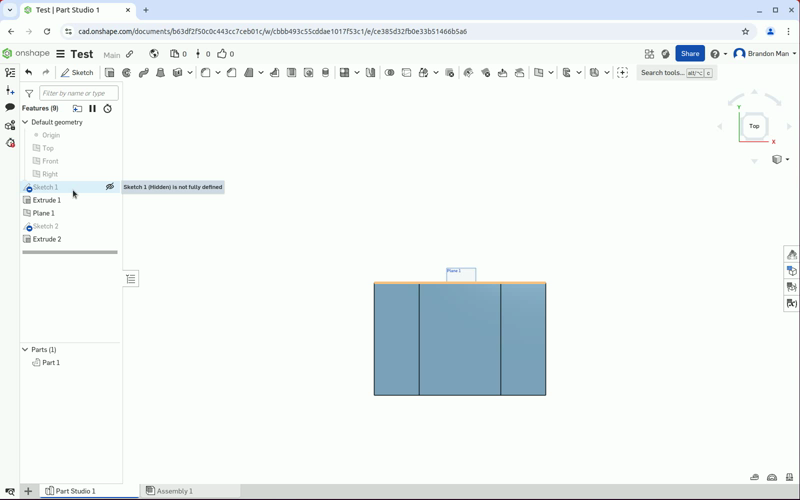
click(73, 189)
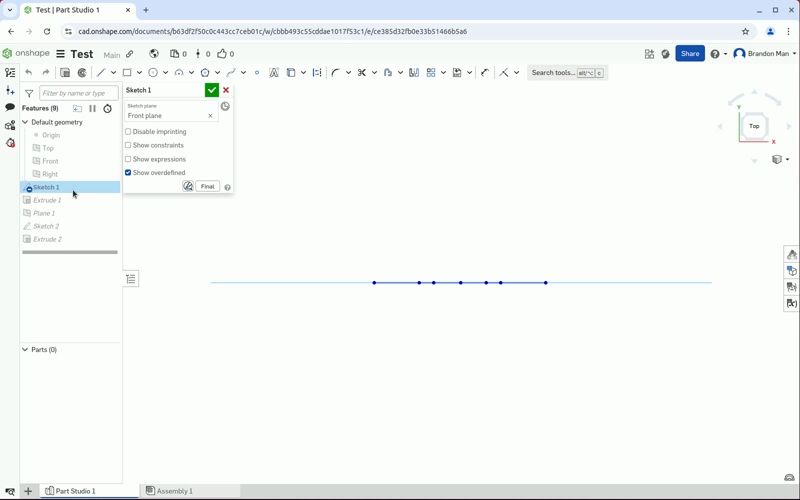
mouse_move(229, 92)
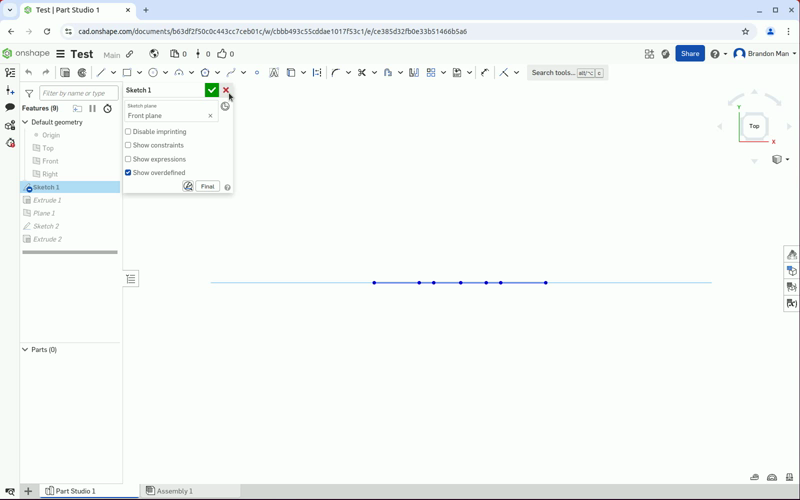
click(229, 92)
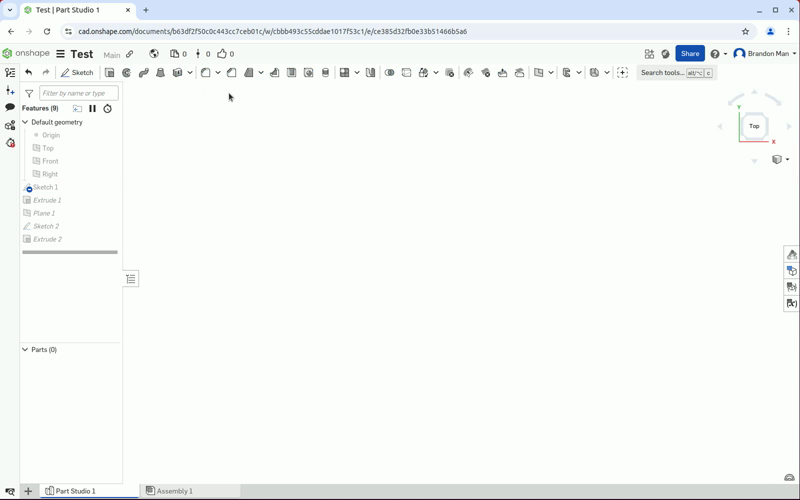
key(shift+s)
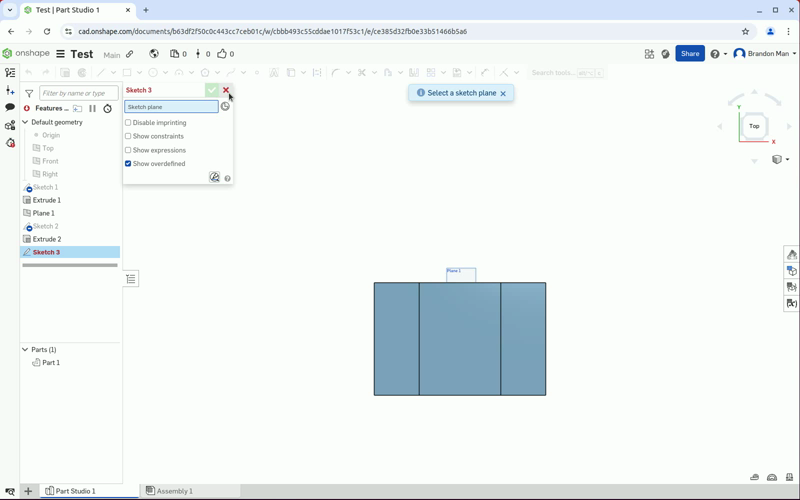
mouse_move(73, 215)
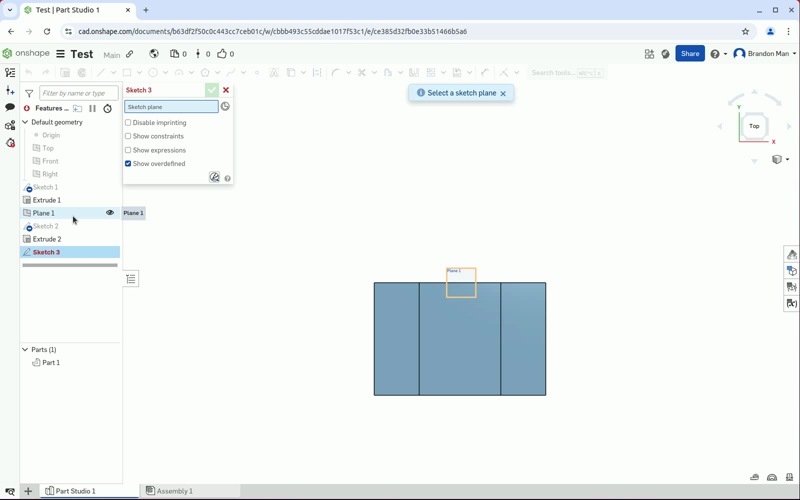
click(73, 215)
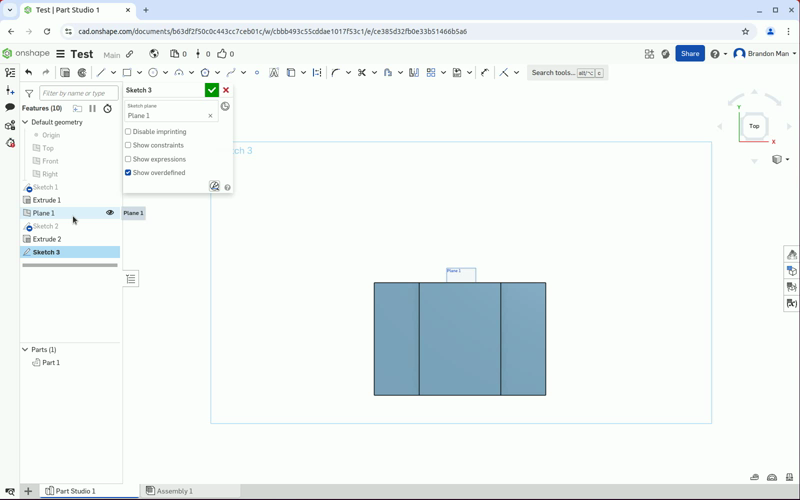
mouse_move(73, 352)
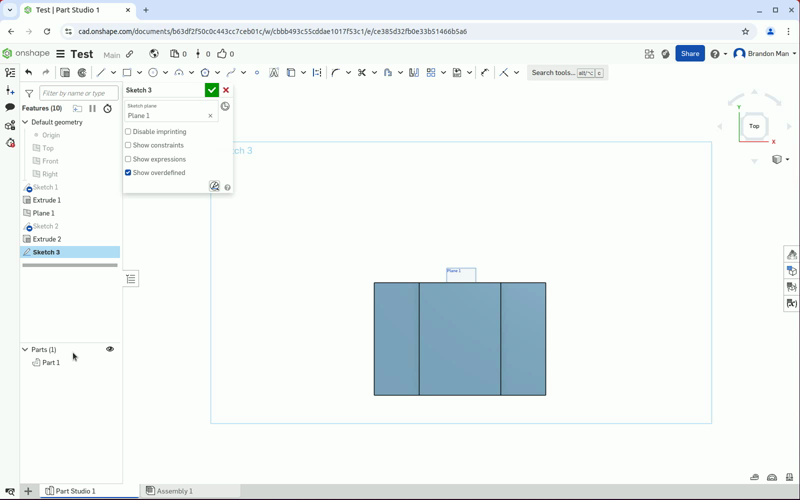
key(y)
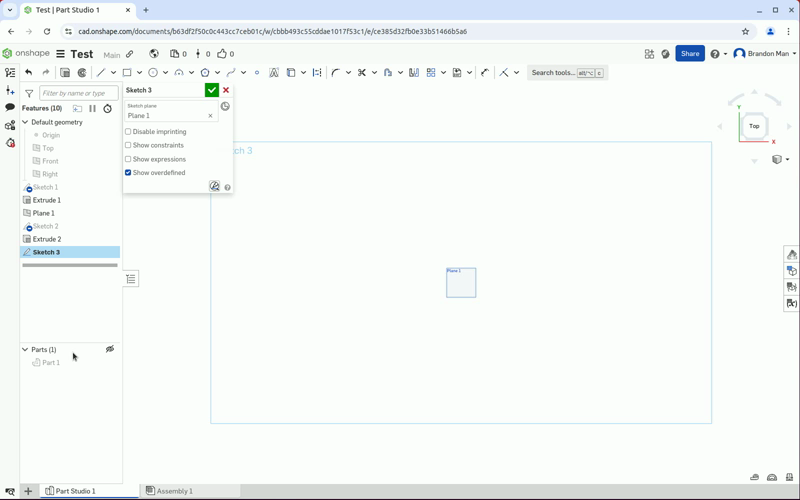
key(c)
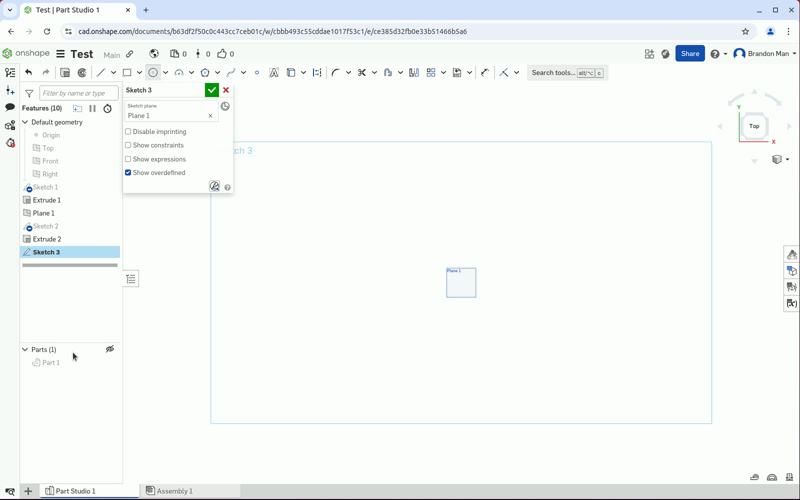
key_down(shift)
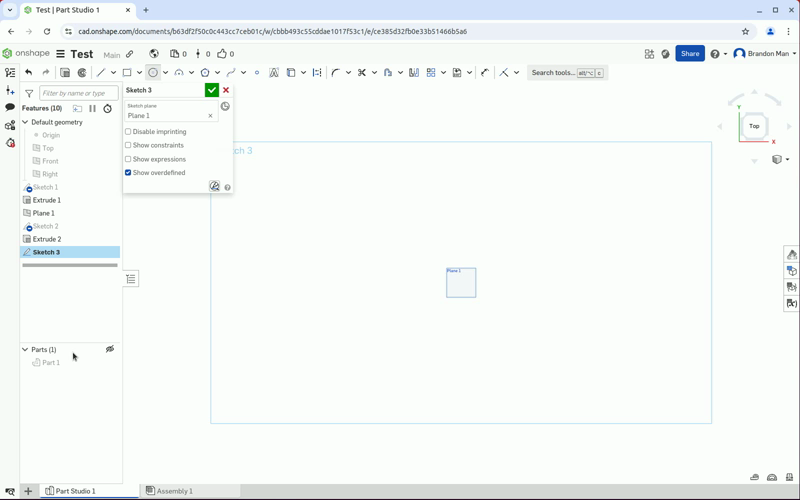
mouse_move(398, 339)
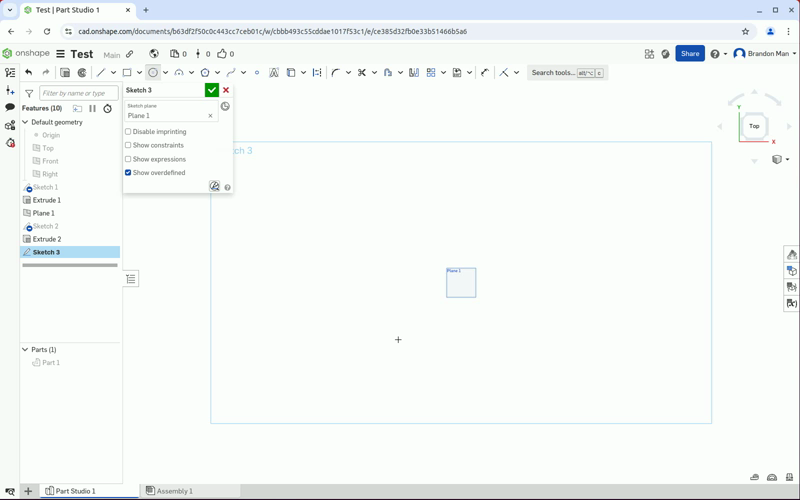
click(398, 339)
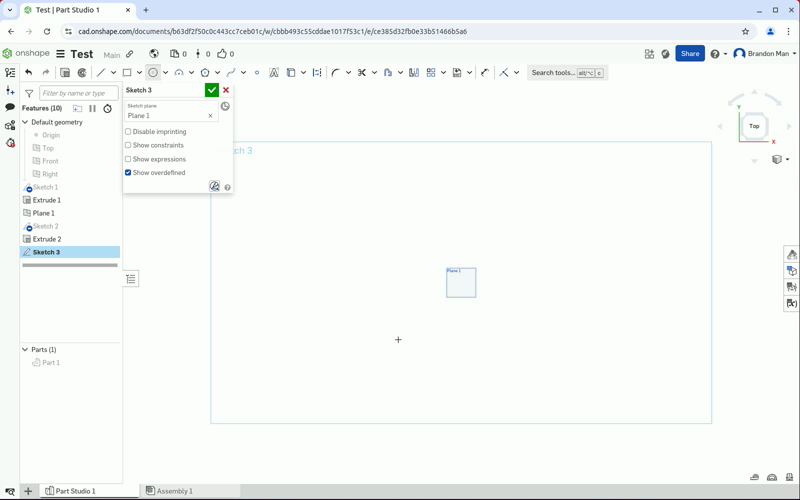
key_up(shift)
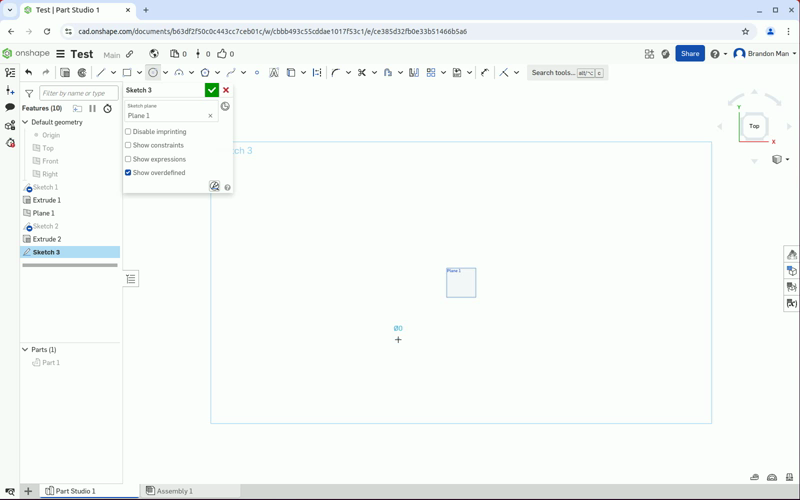
mouse_move(406, 339)
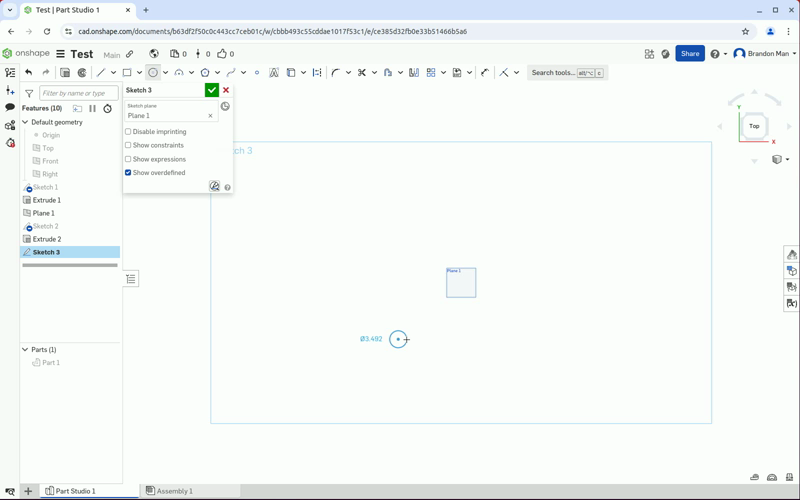
click(406, 339)
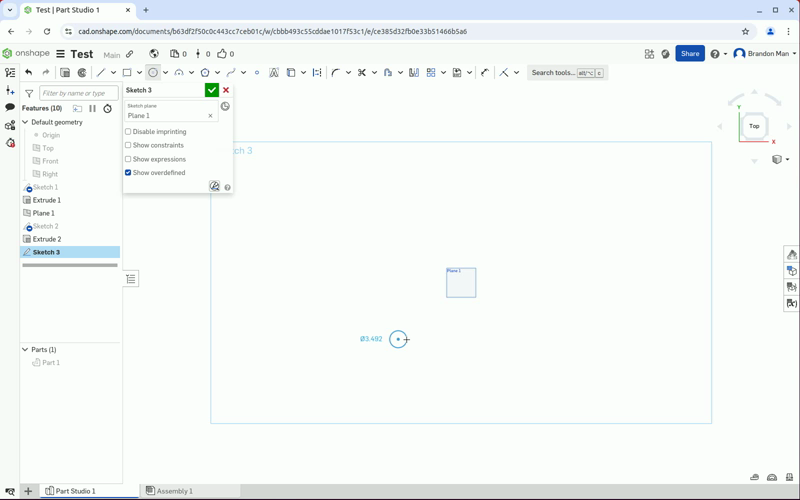
key(esc)
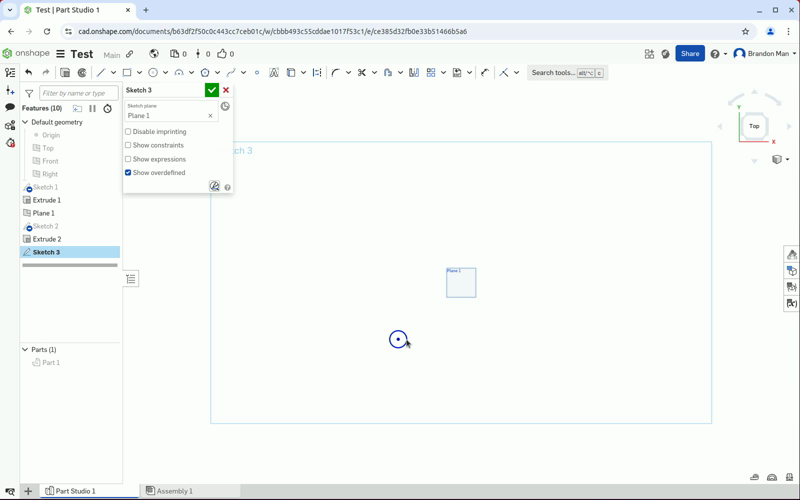
mouse_move(397, 337)
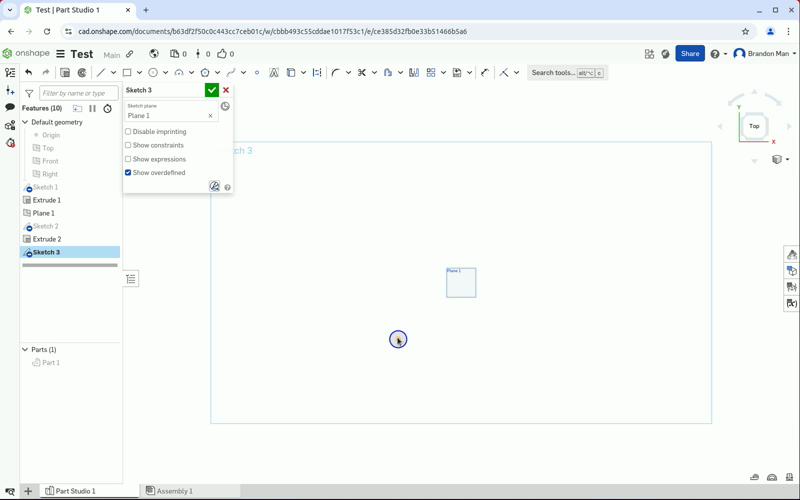
scroll(6)
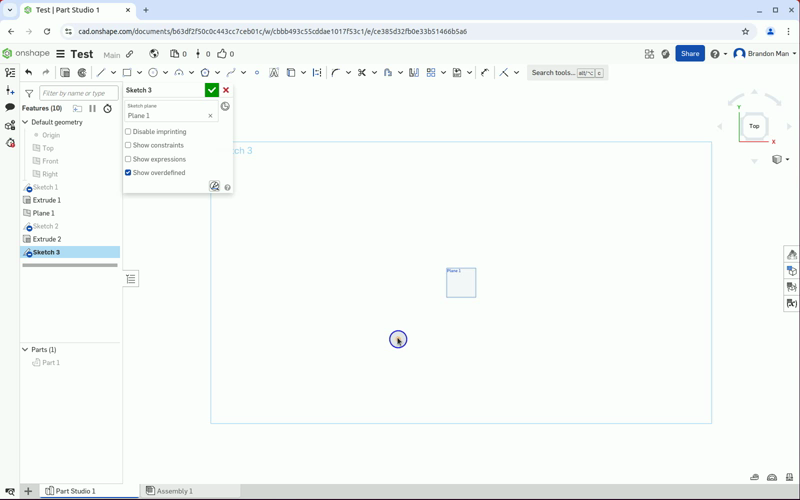
scroll(6)
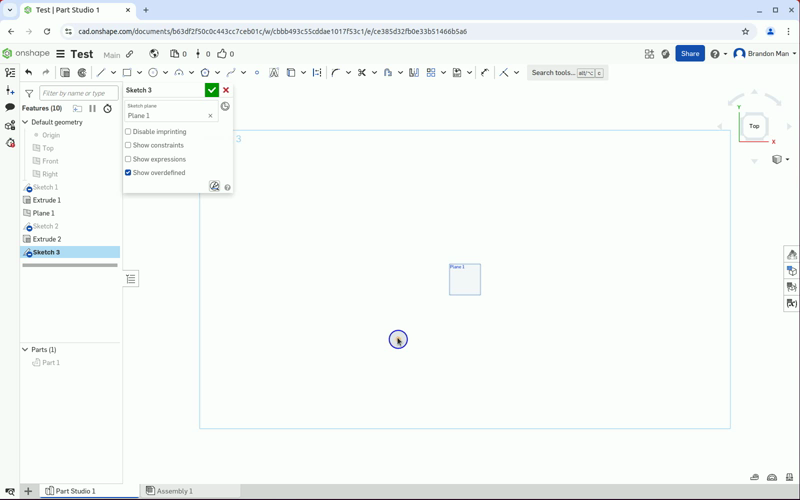
scroll(6)
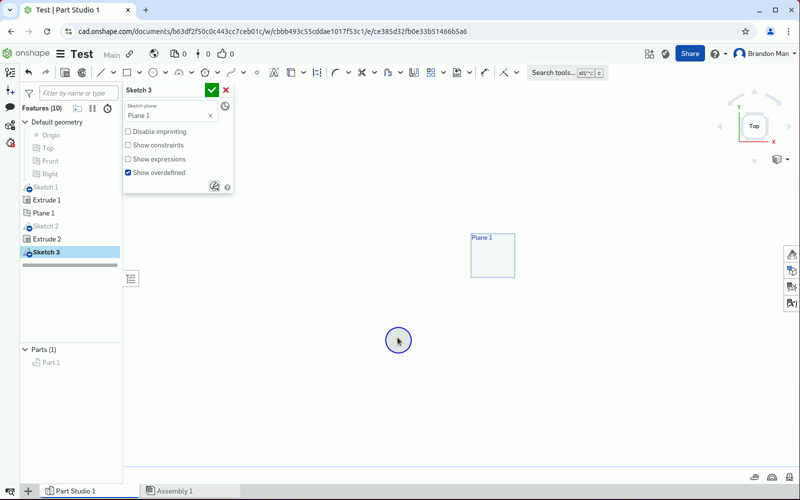
scroll(6)
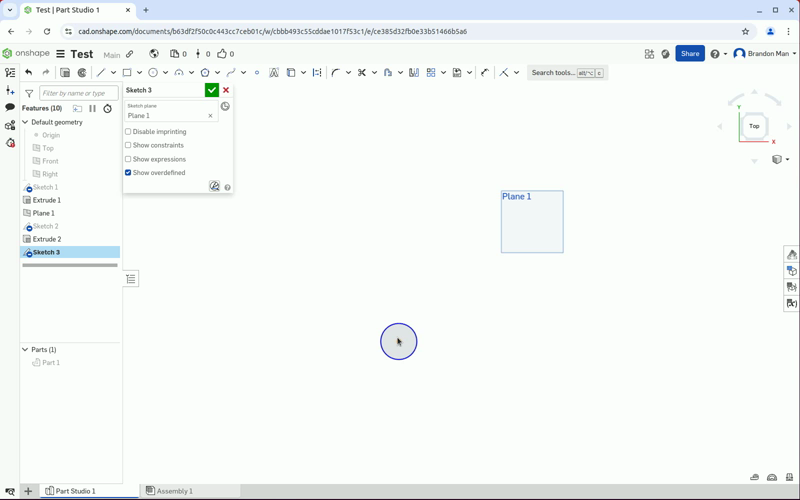
scroll(6)
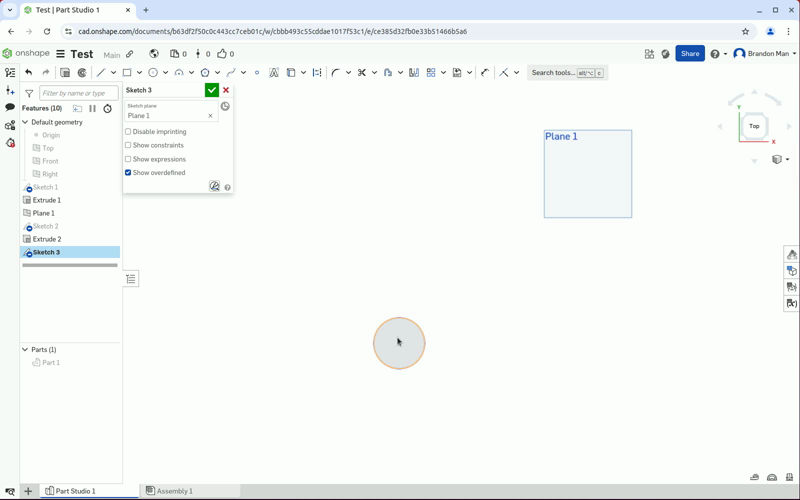
scroll(6)
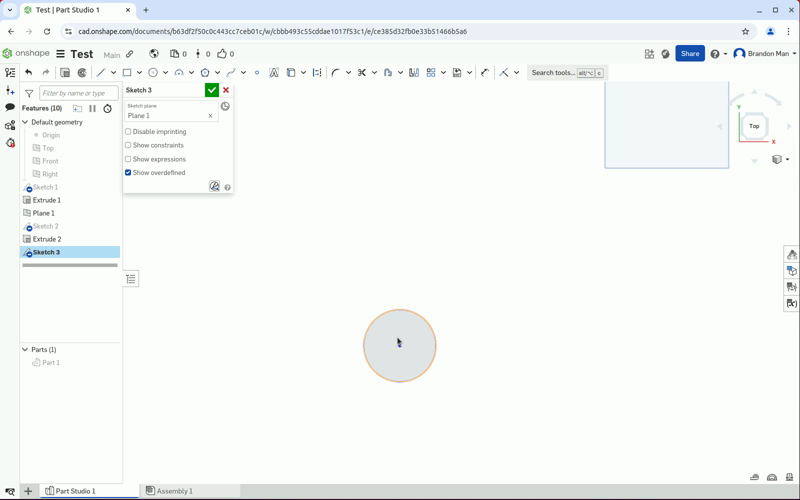
scroll(6)
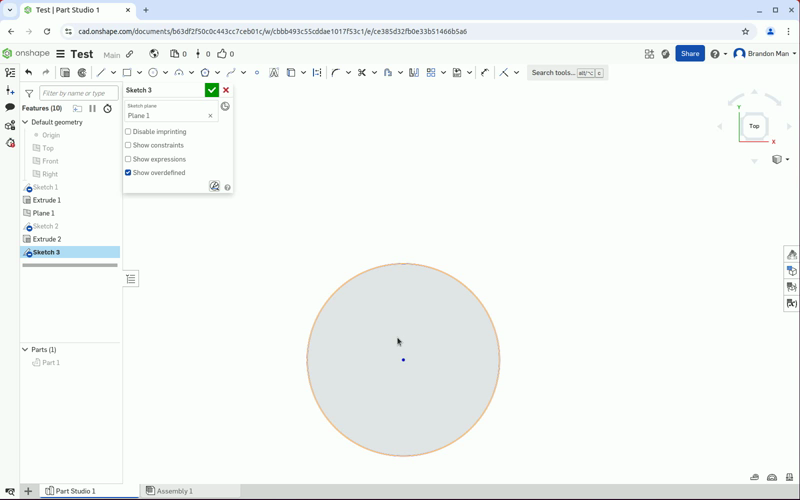
click(397, 337)
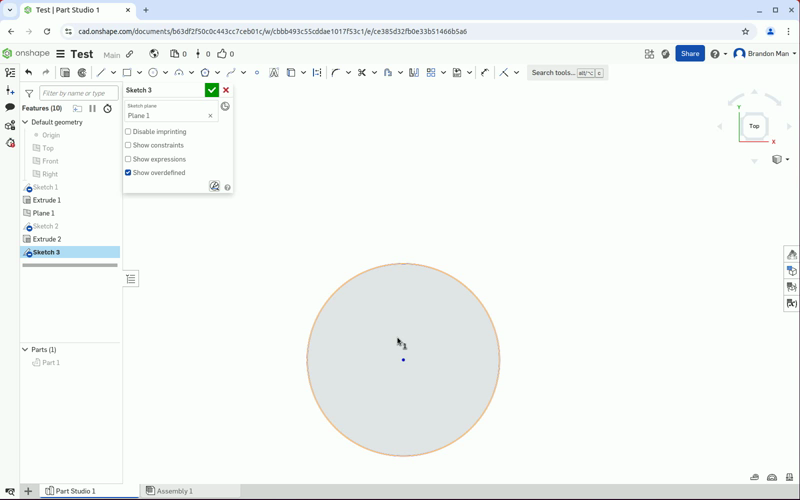
scroll(-6)
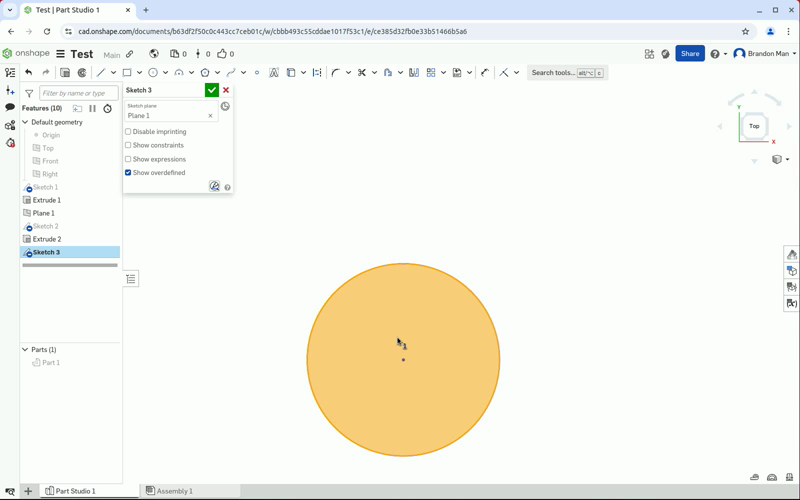
scroll(-6)
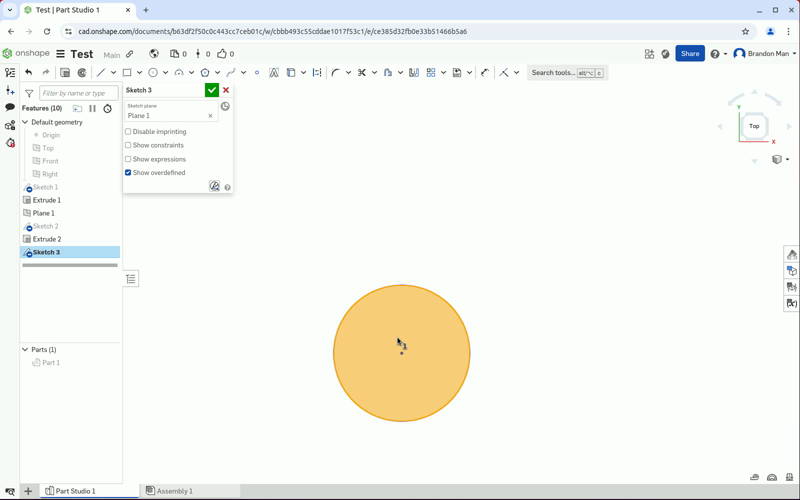
scroll(-6)
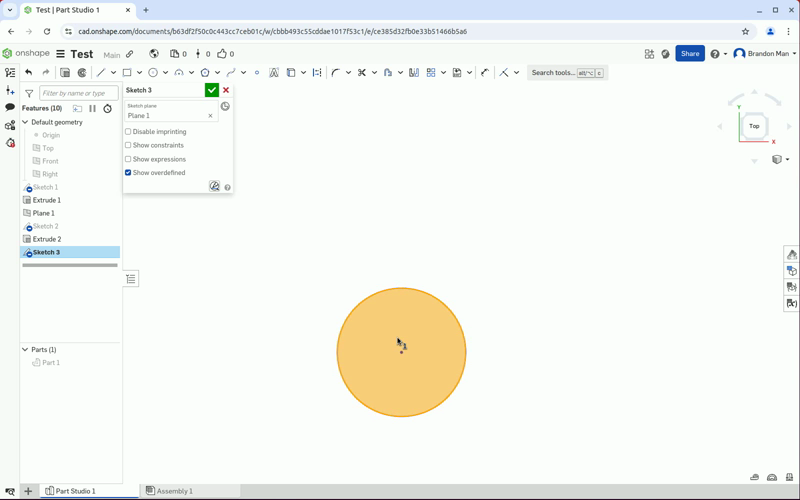
scroll(-6)
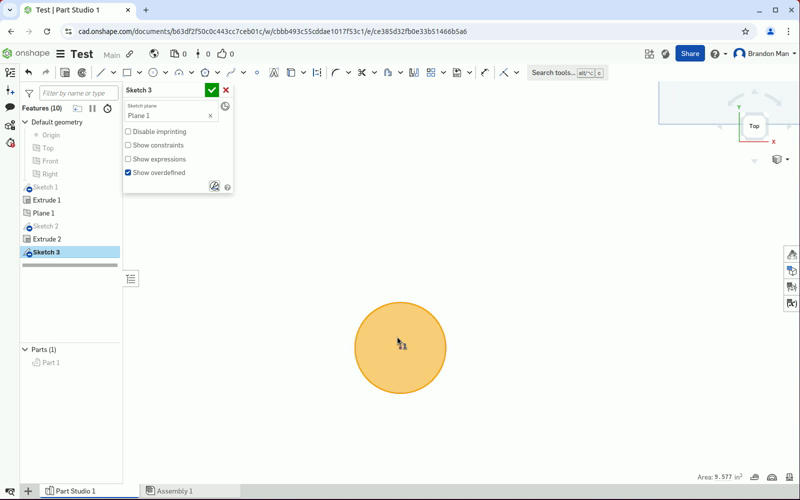
scroll(-6)
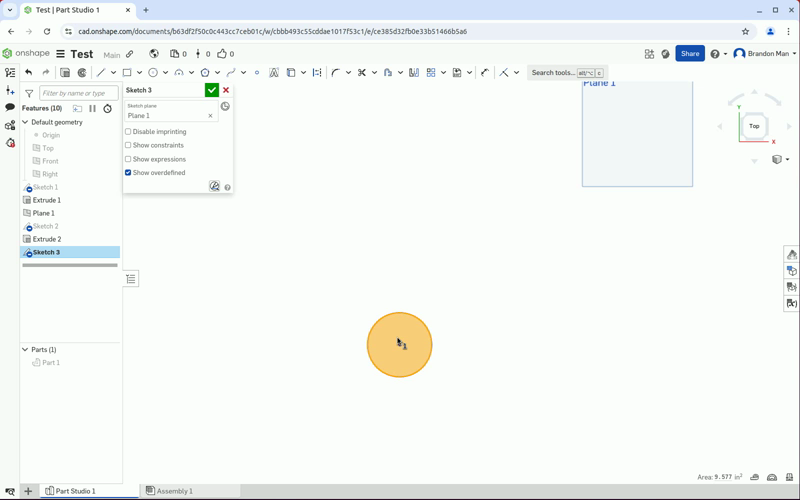
scroll(-6)
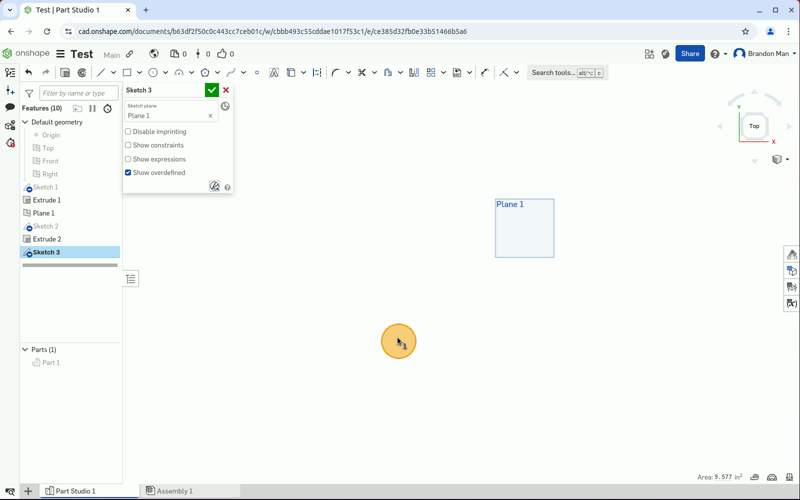
scroll(-6)
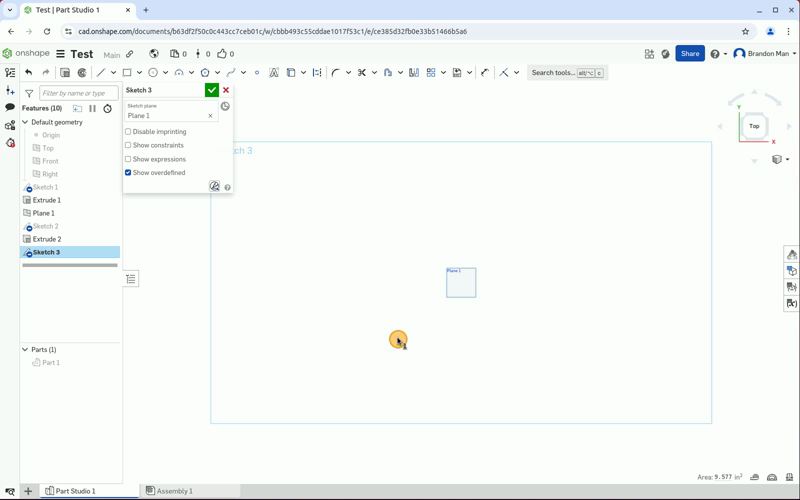
mouse_move(73, 352)
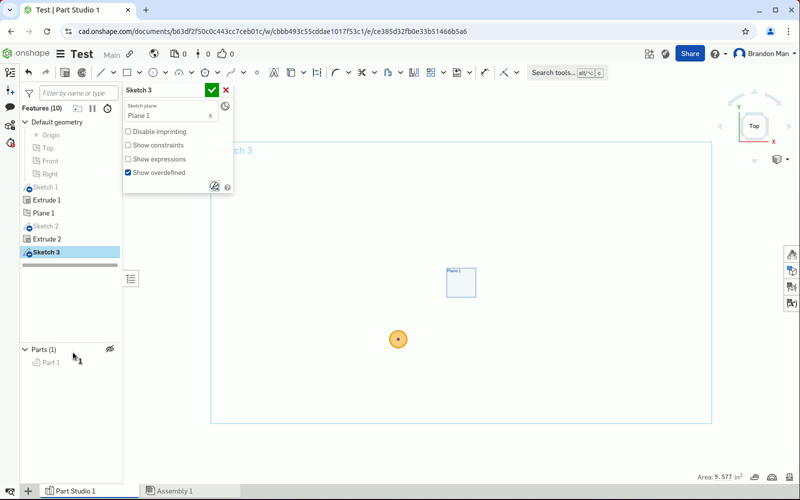
key(shift+y)
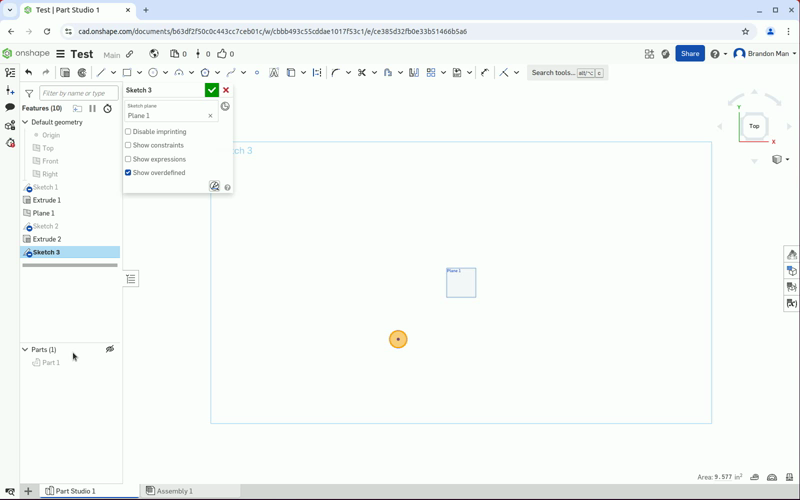
key(shift+e)
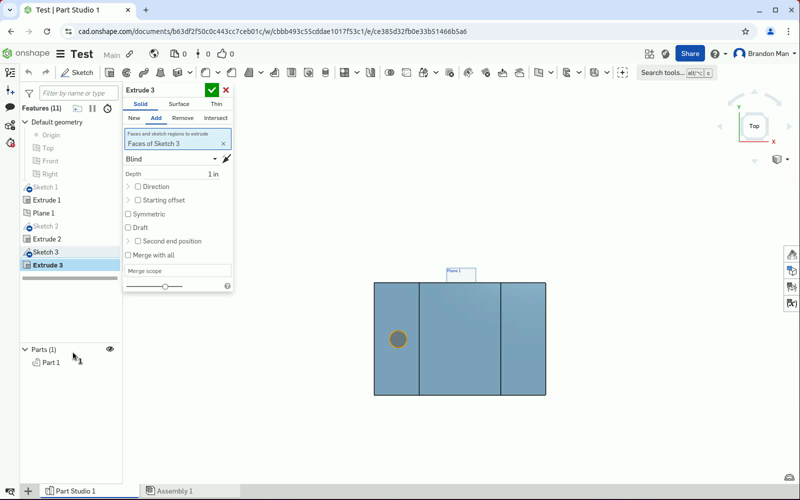
mouse_move(143, 106)
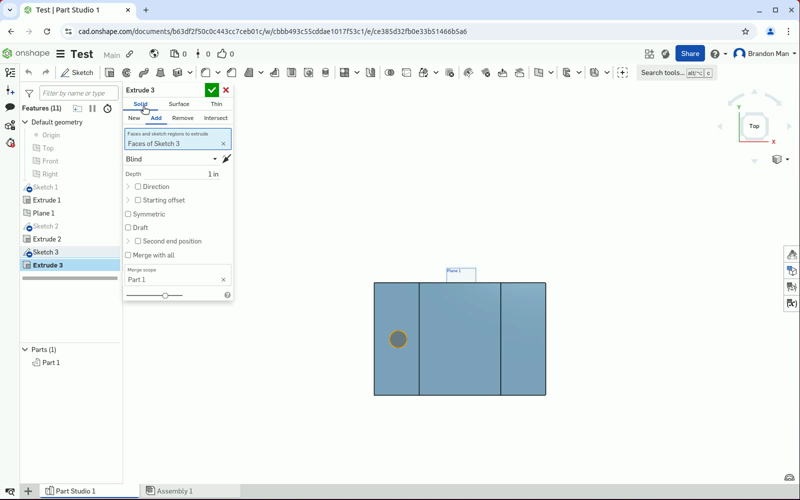
click(143, 106)
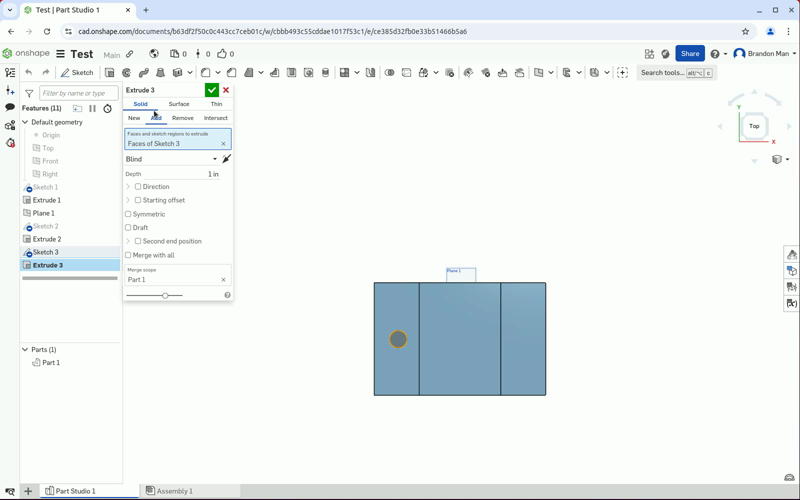
mouse_move(186, 120)
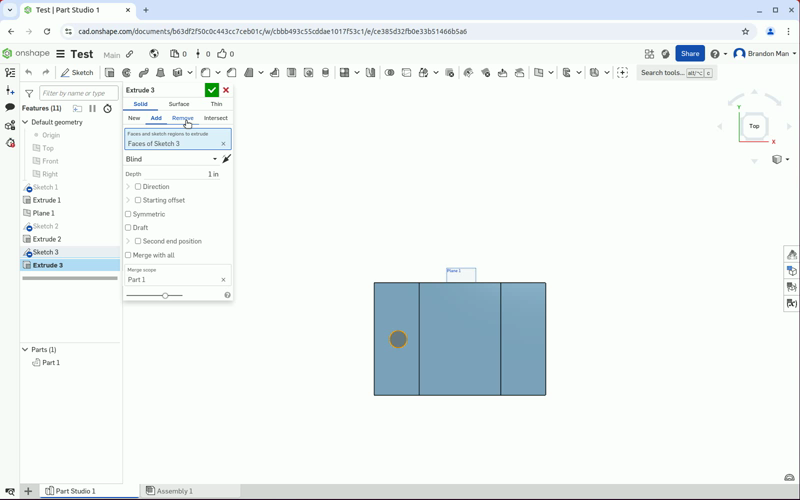
click(186, 120)
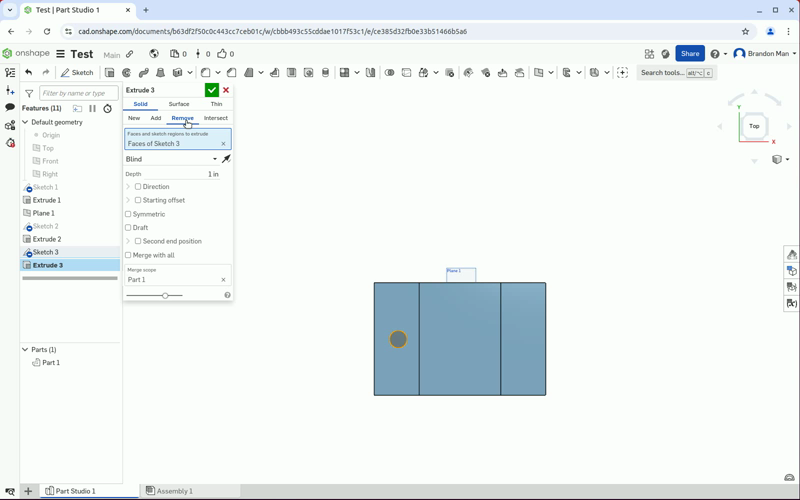
key(tab, 4)
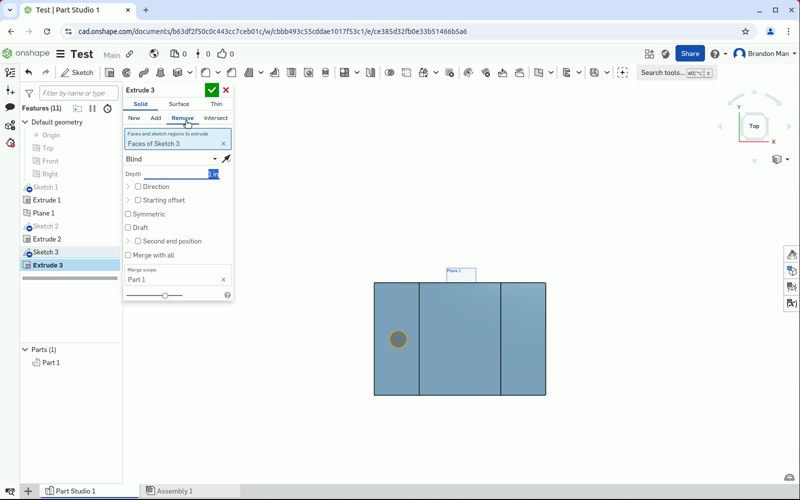
text(23.108)
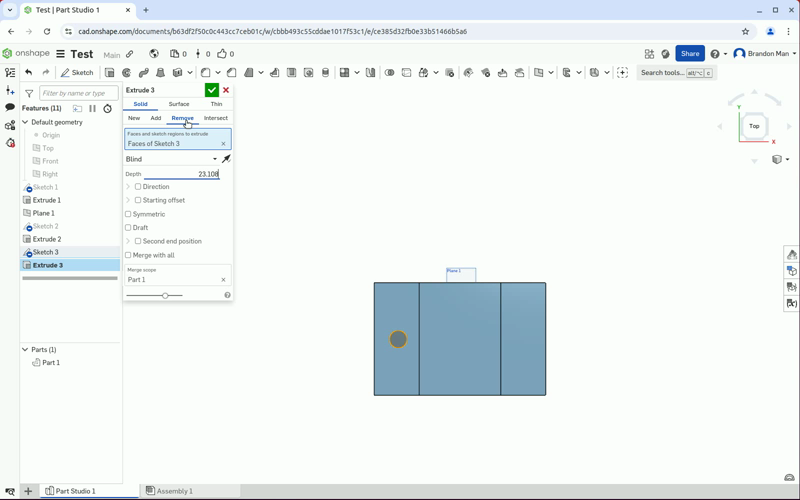
key(tab, 6)
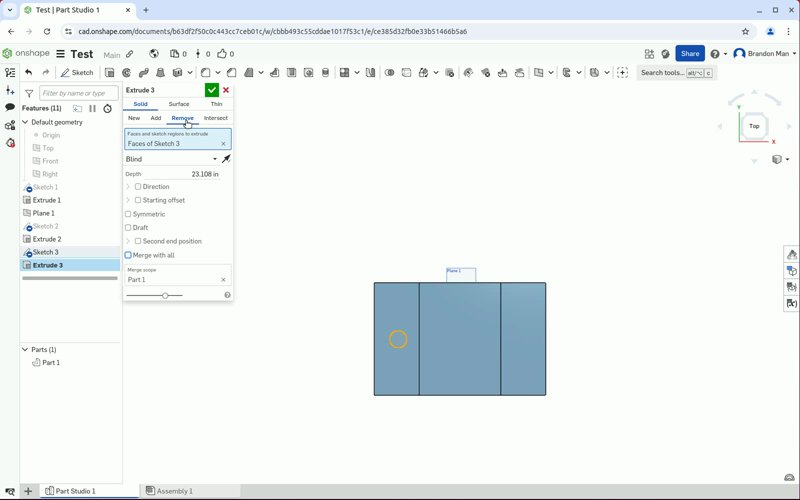
key(space)
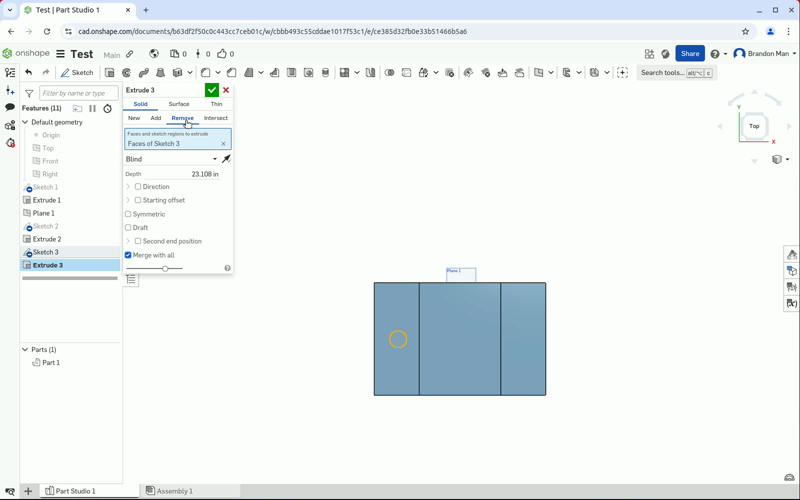
key(enter)
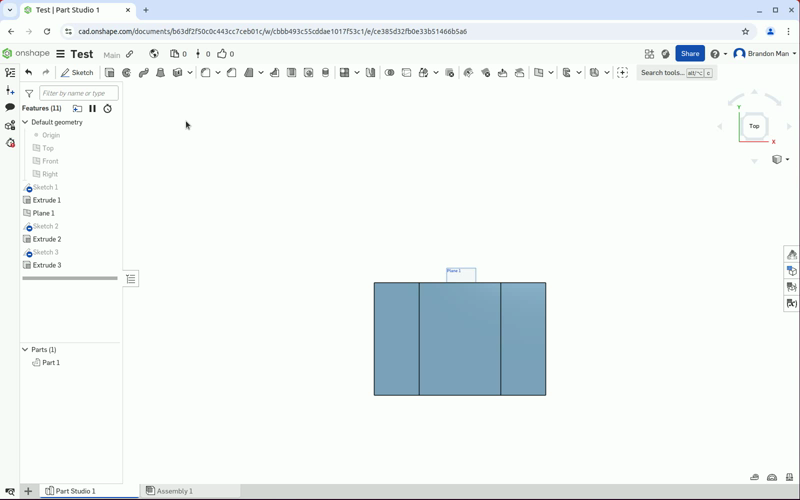
key(shift+h)
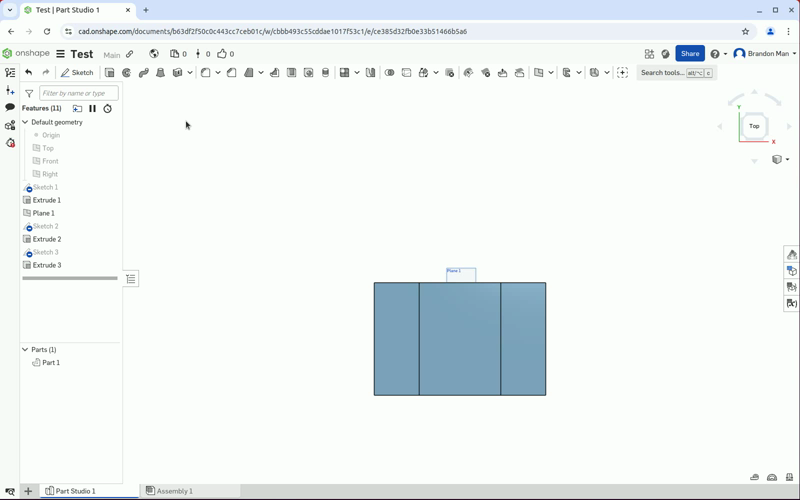
key(shift+h)
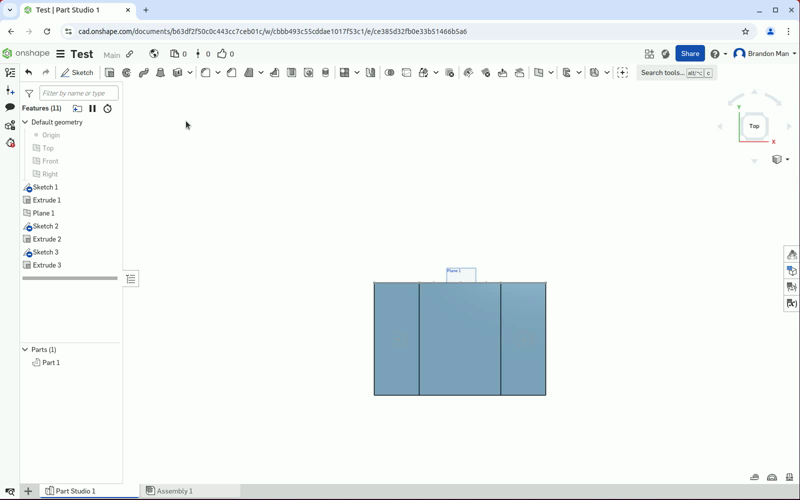
key(shift+7)
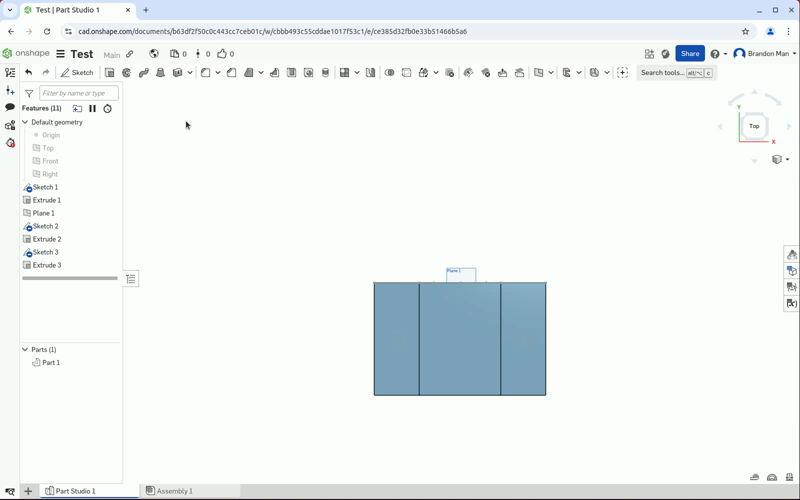
key(up, 3)
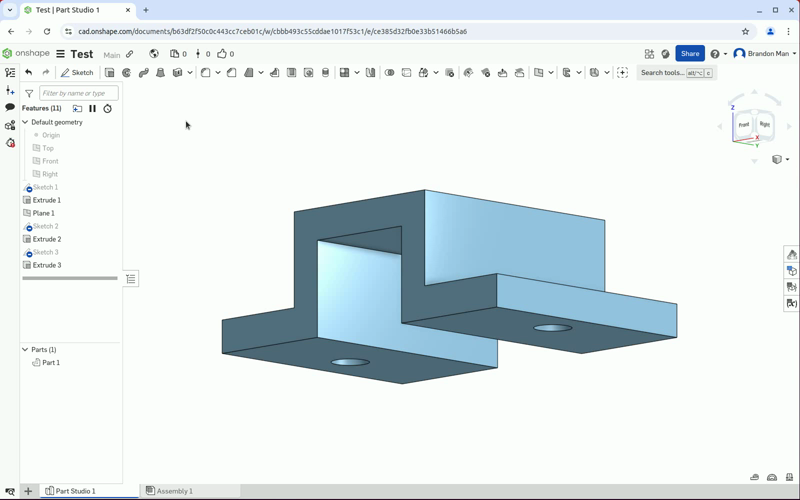
key(left, 3)
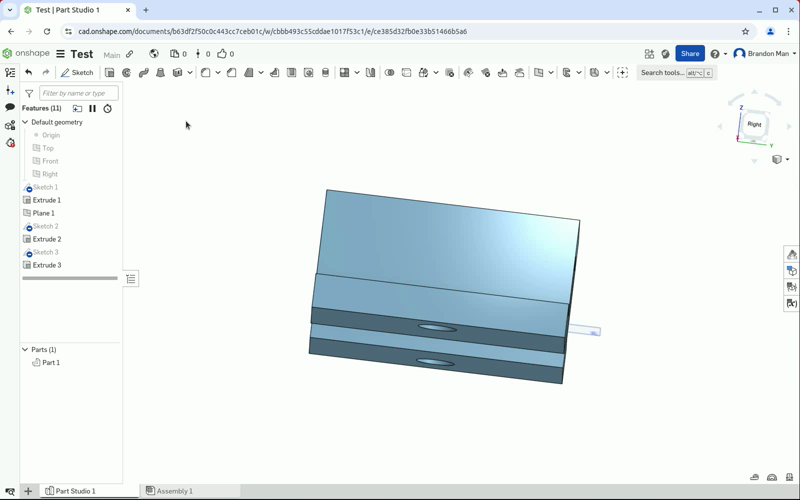
key(right, 3)
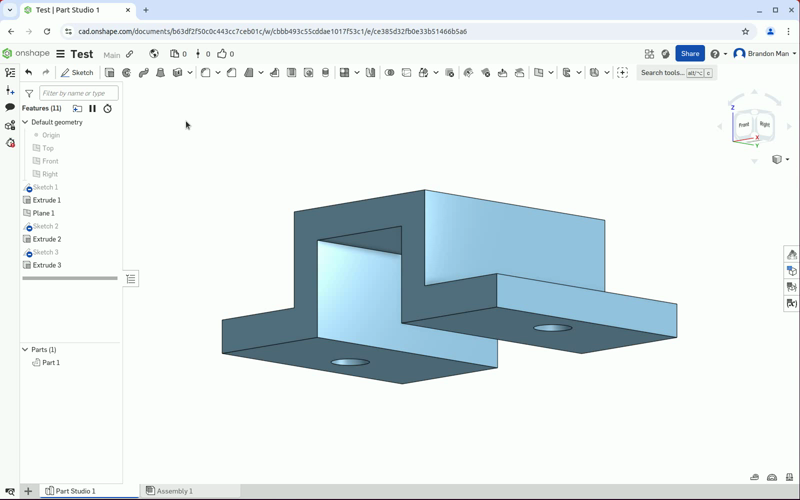
key(down, 3)
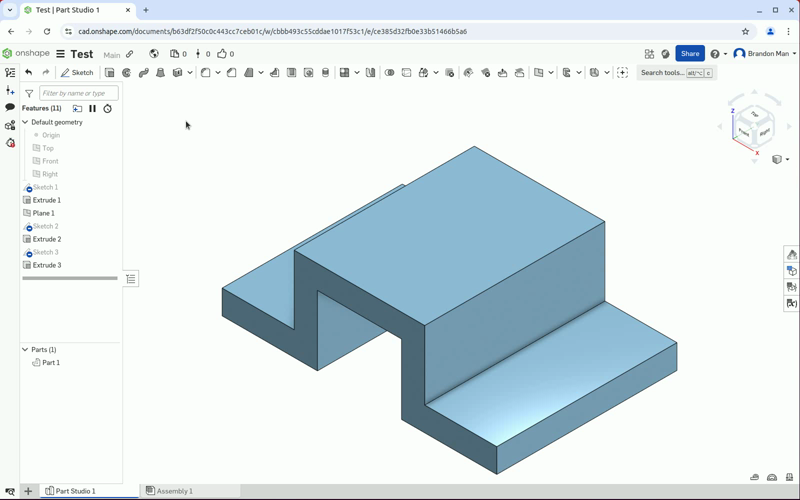
mouse_move(73, 189)
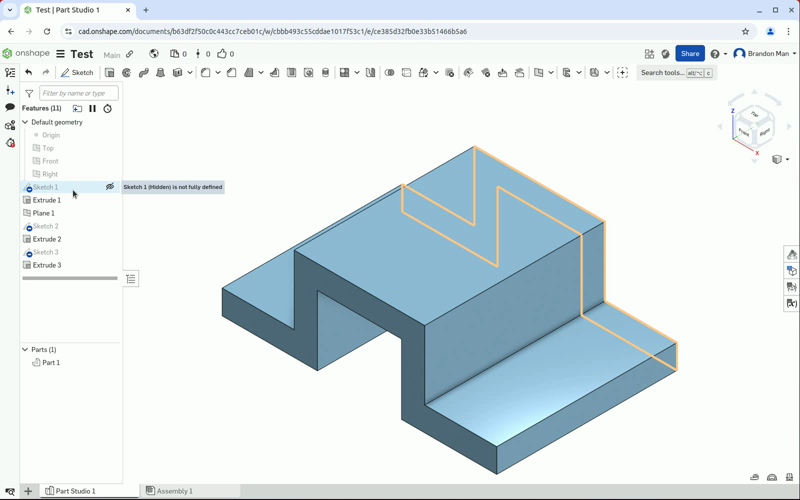
click(73, 189)